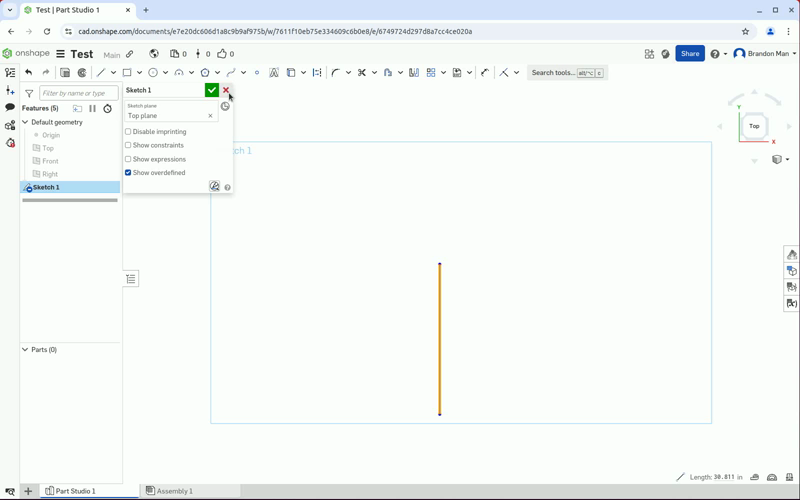
key(shift+h)
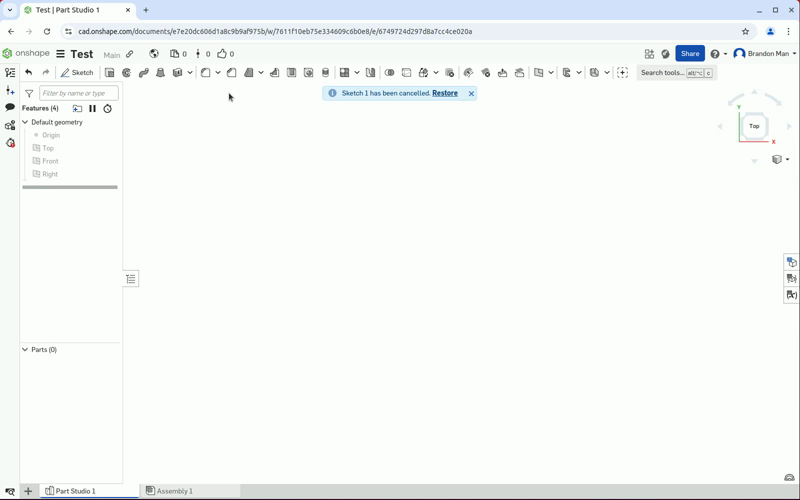
mouse_move(73, 352)
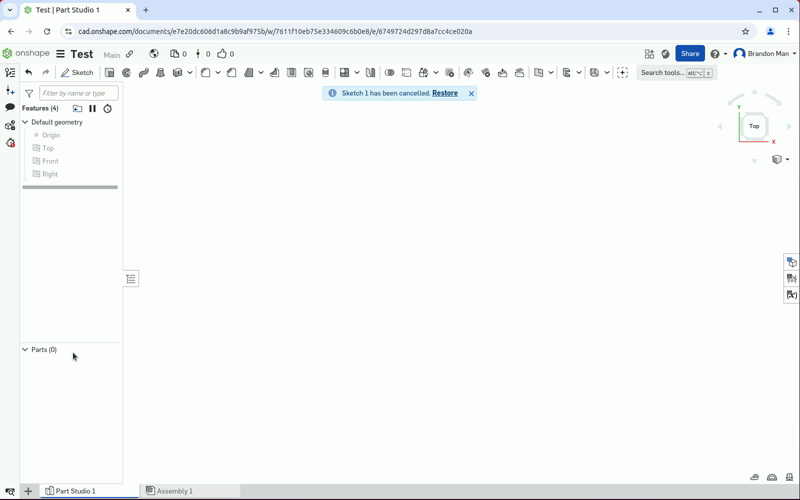
key(y)
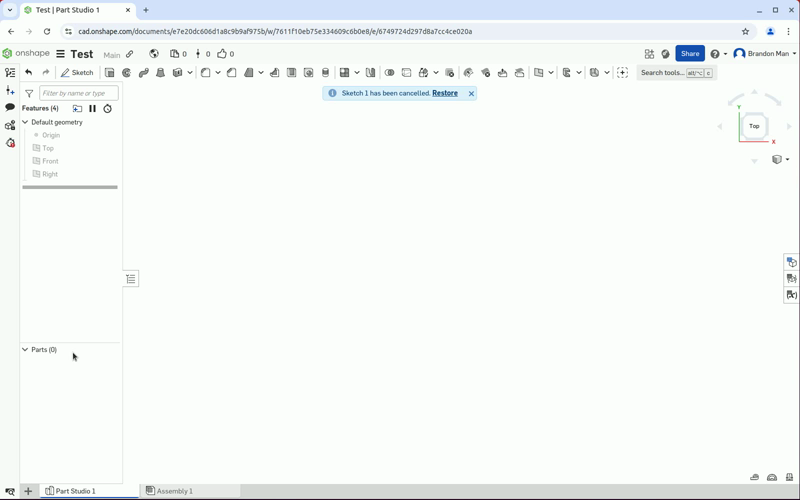
key(shift+p)
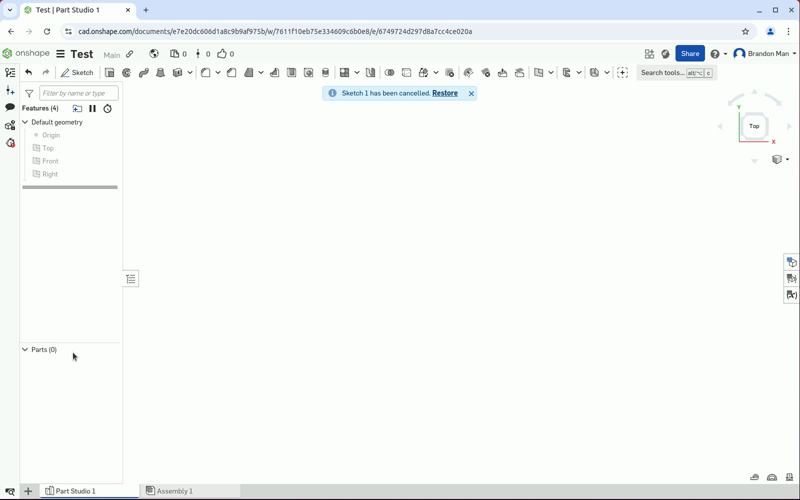
key(space)
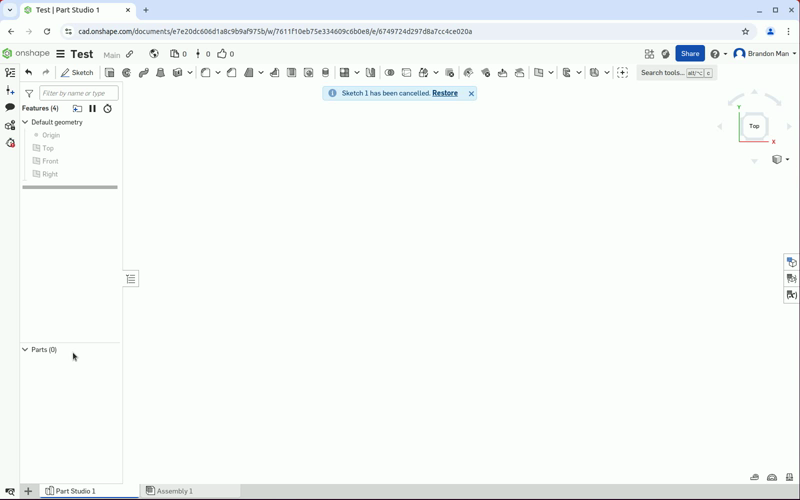
key_down(shift)
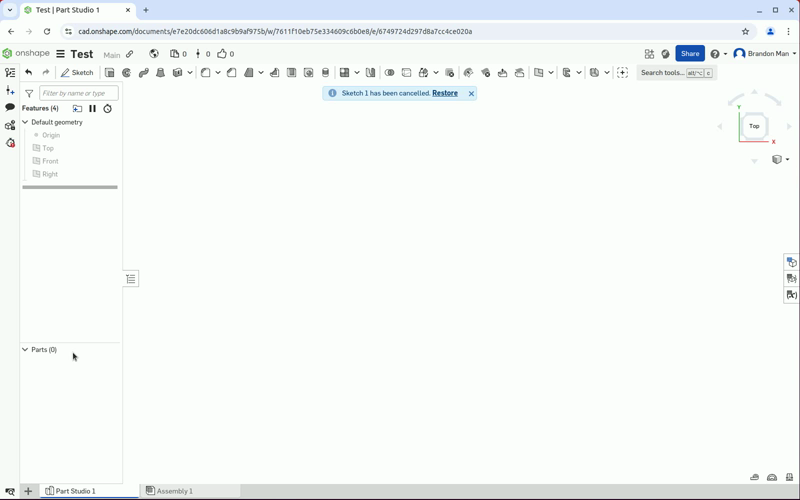
key(up)
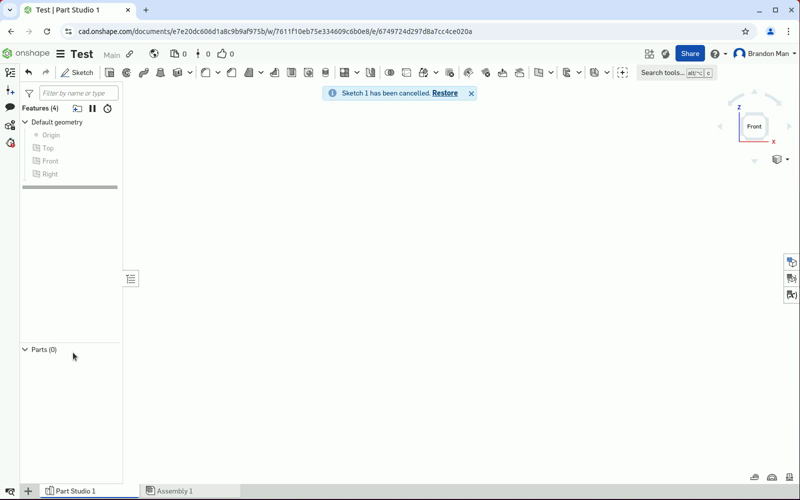
key_up(shift)
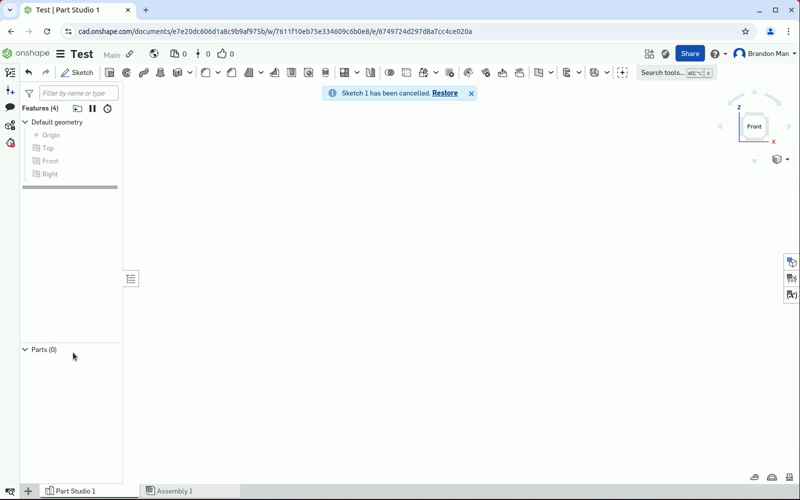
mouse_move(73, 352)
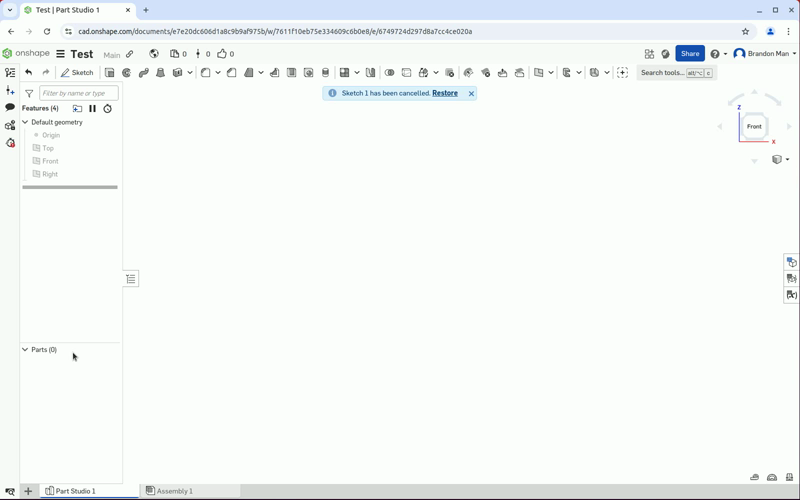
key(shift+y)
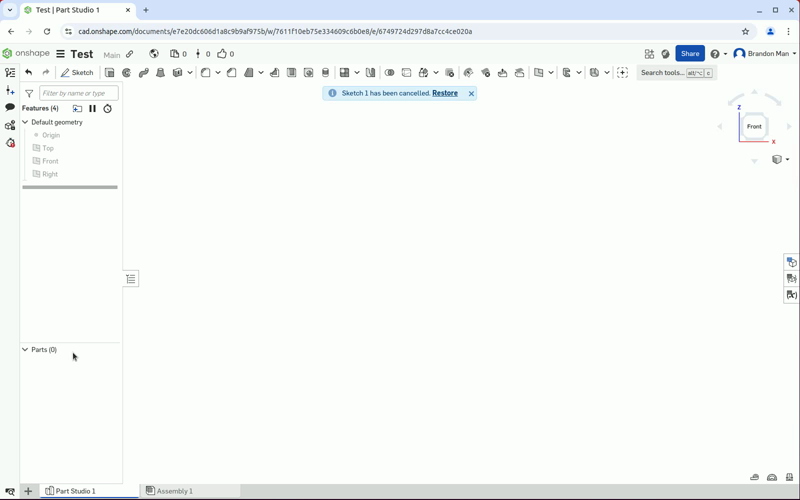
key(shift+s)
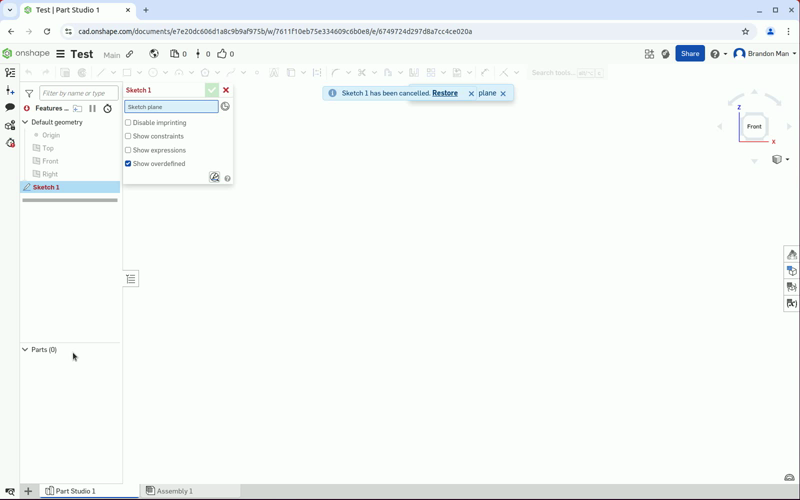
mouse_move(73, 163)
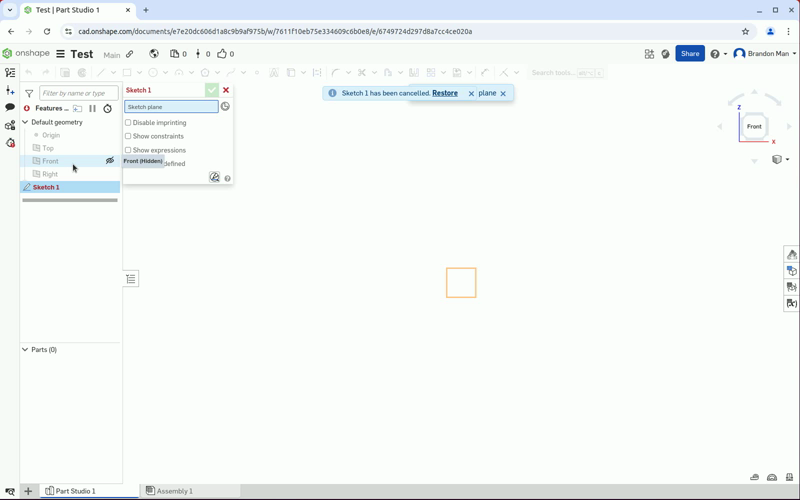
click(73, 163)
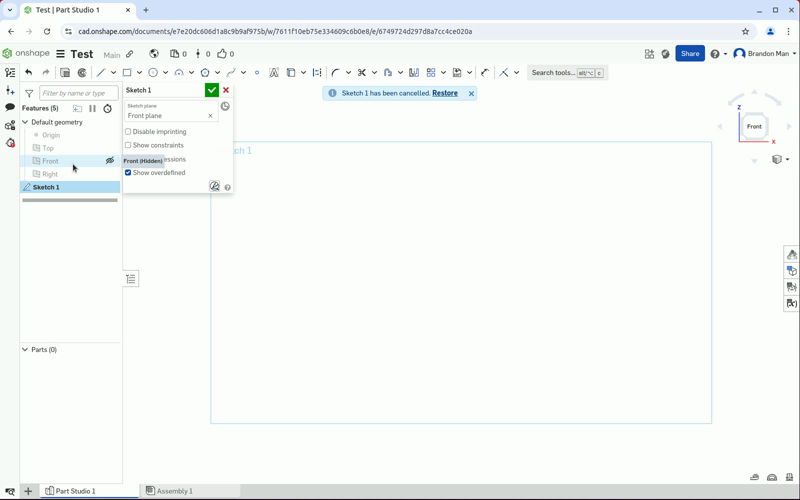
mouse_move(73, 352)
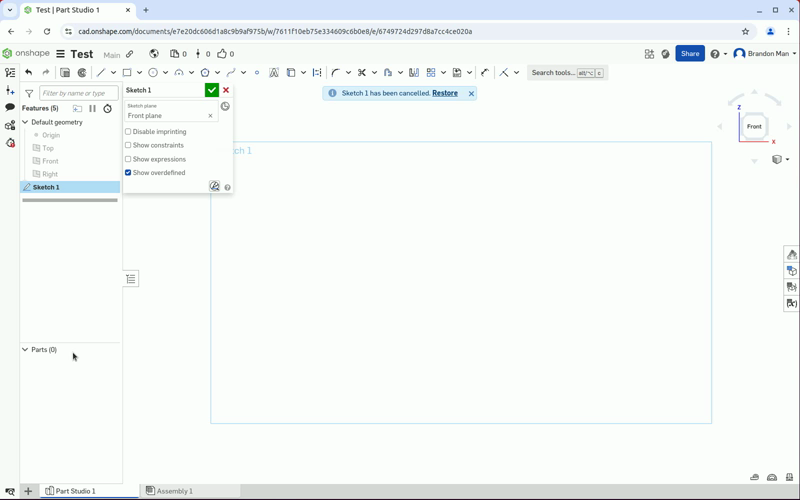
key(y)
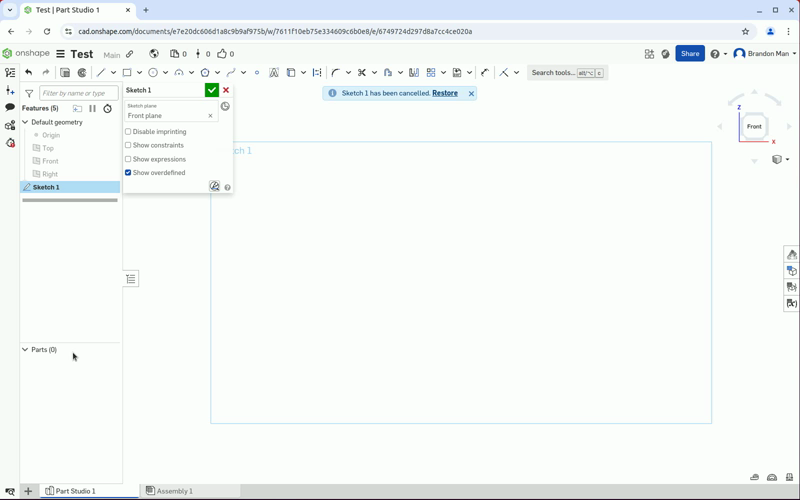
key(l)
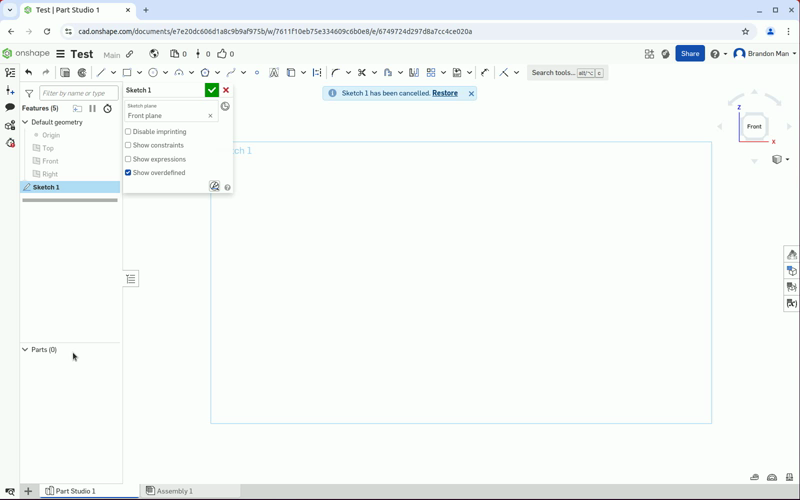
key_down(shift)
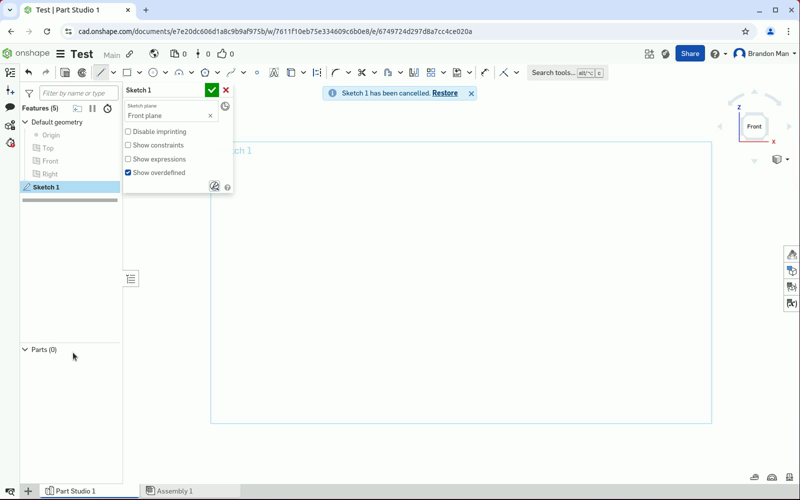
mouse_move(348, 288)
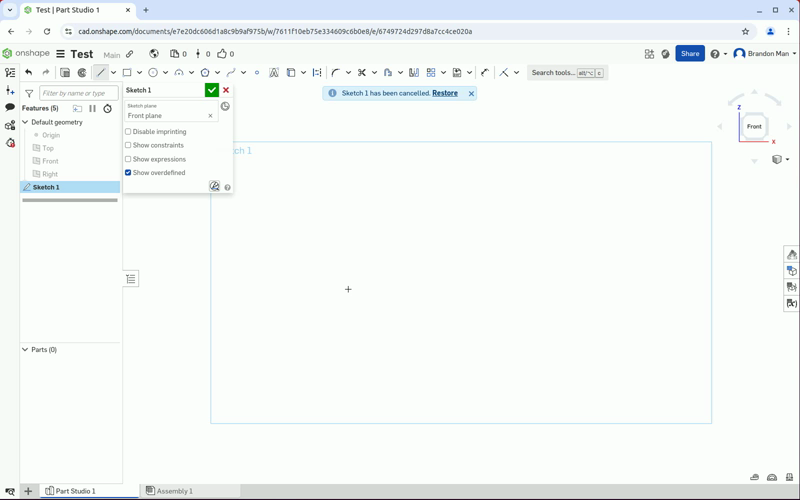
click(348, 288)
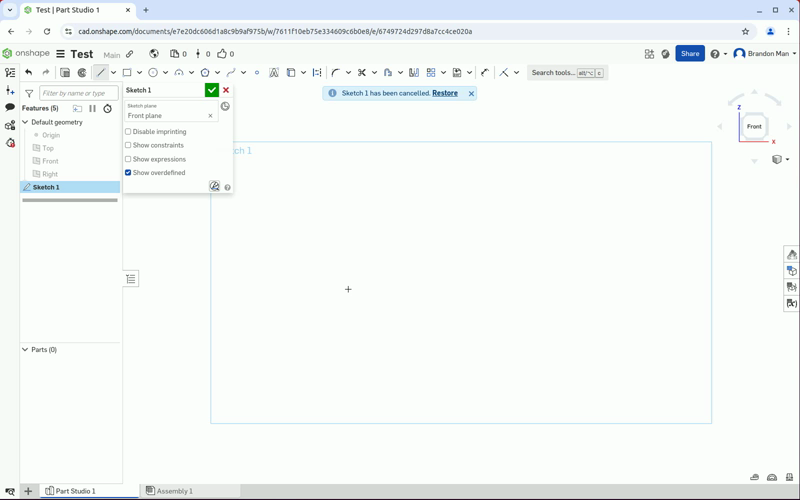
key_up(shift)
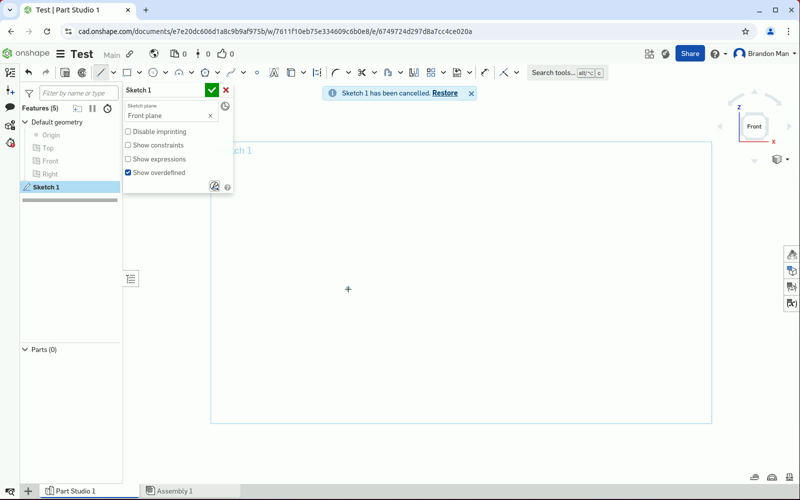
key_down(shift)
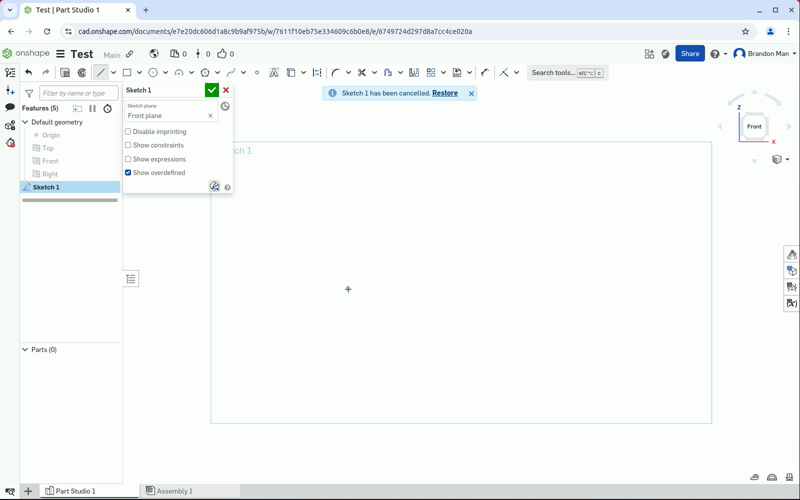
mouse_move(409, 288)
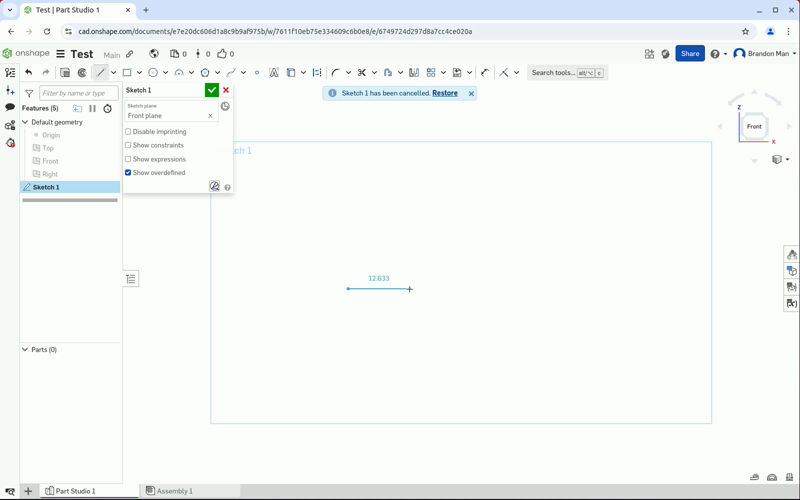
click(409, 288)
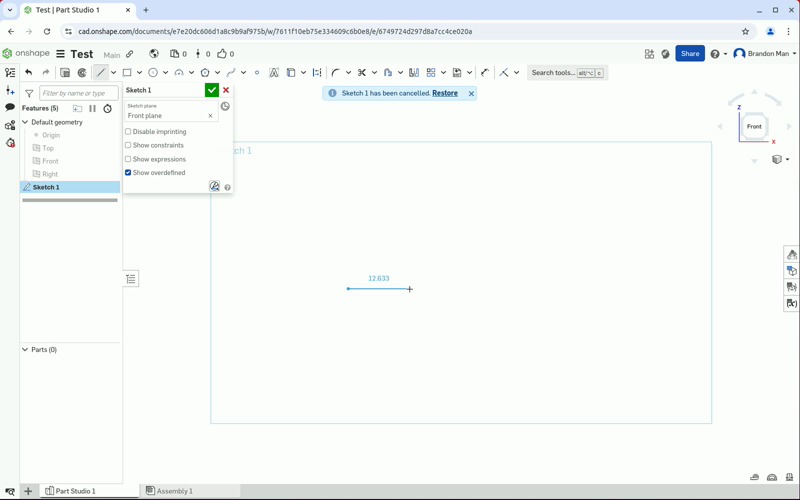
key_up(shift)
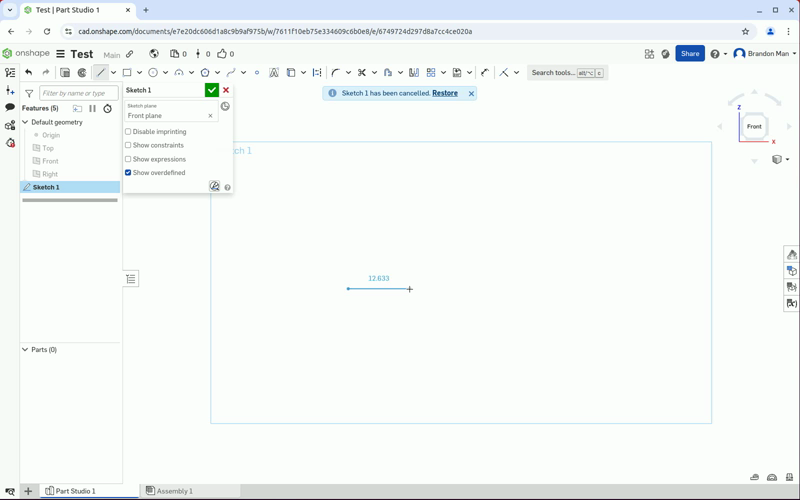
key_down(shift)
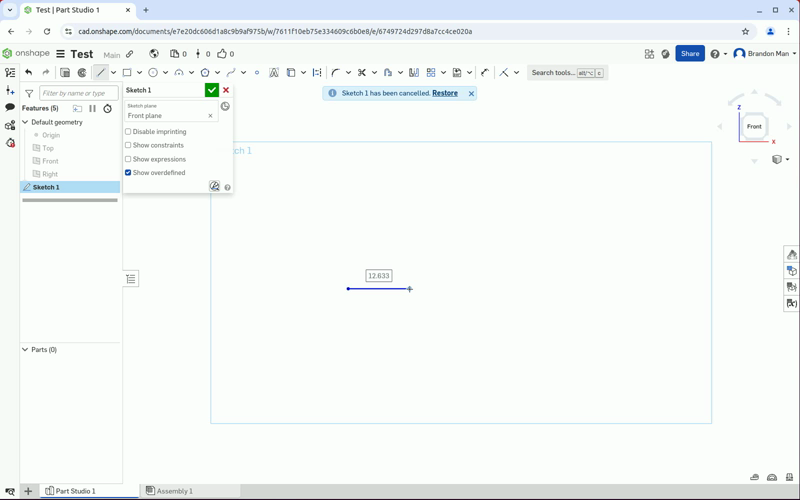
mouse_move(439, 288)
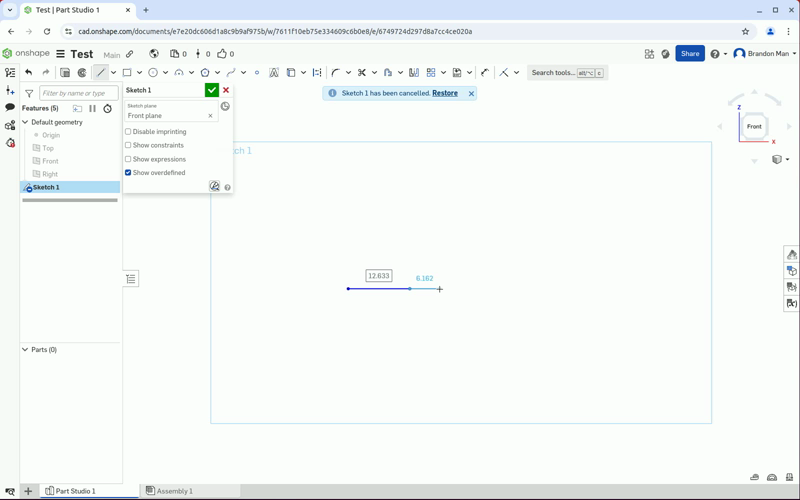
mouse_move(409, 276)
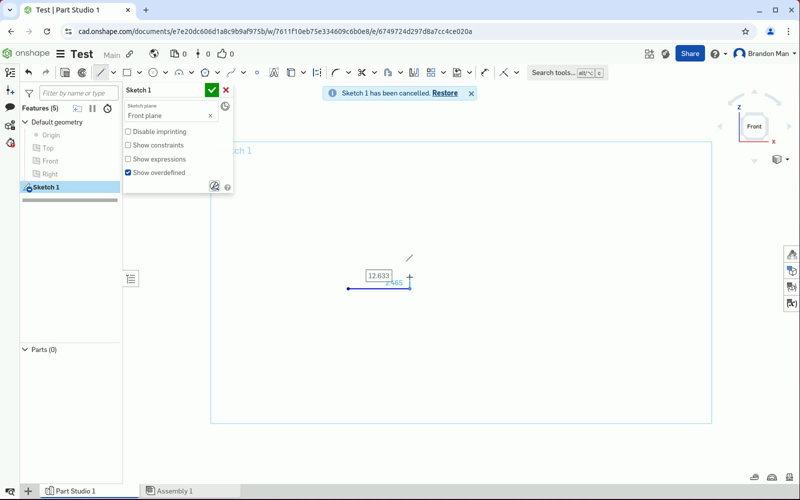
click(409, 276)
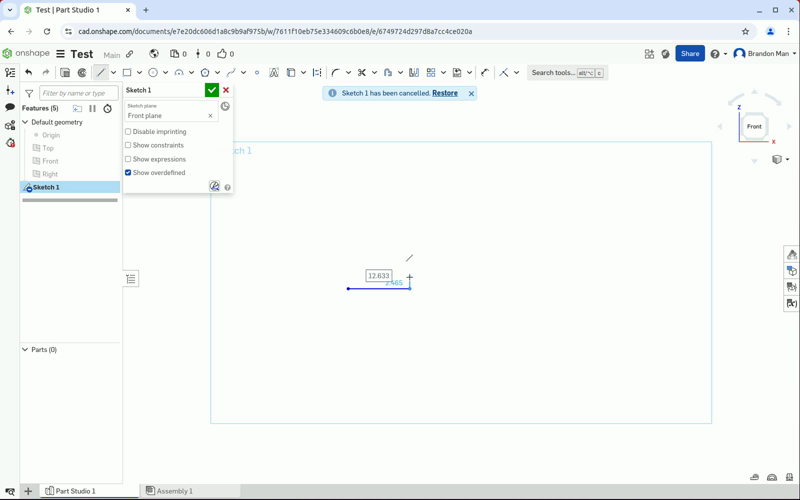
key_up(shift)
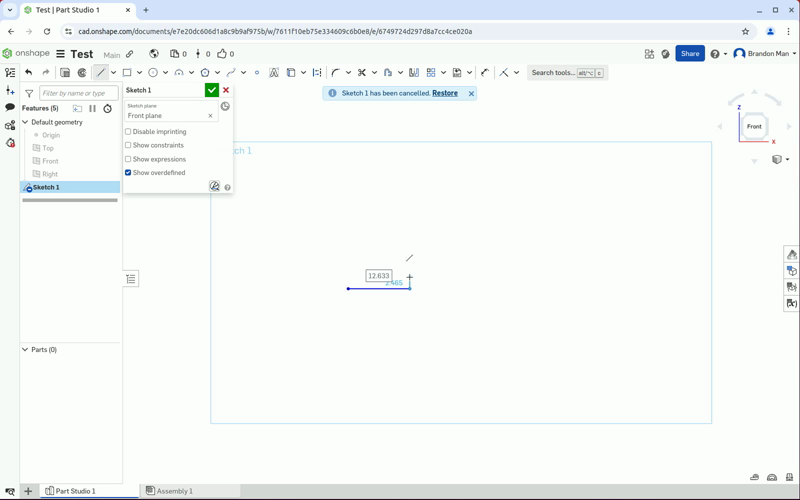
key_down(shift)
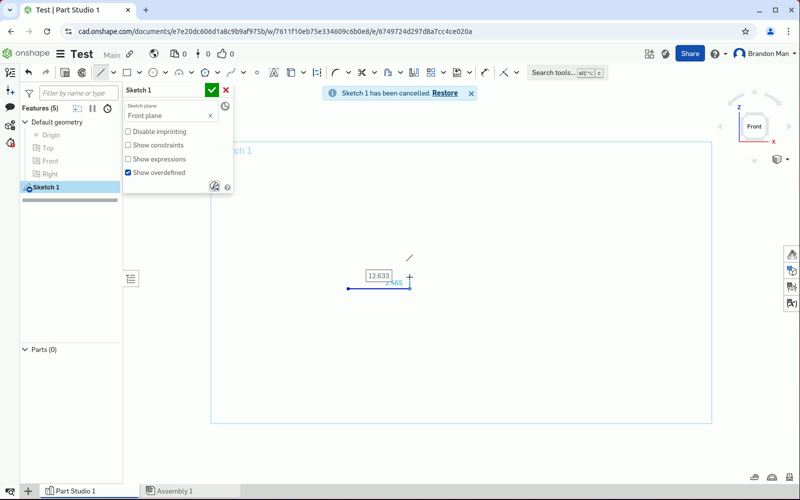
mouse_move(348, 276)
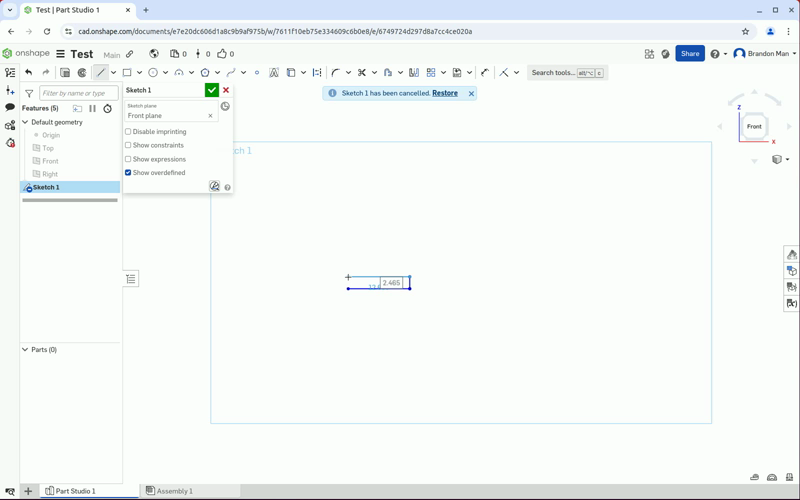
click(348, 276)
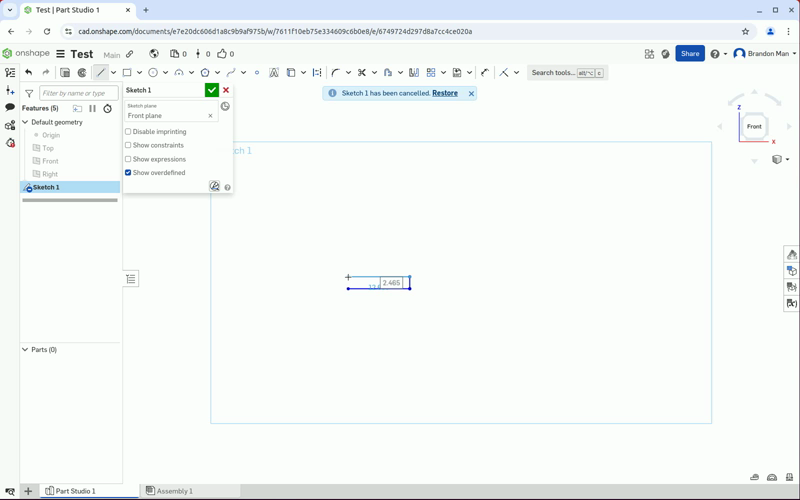
key_up(shift)
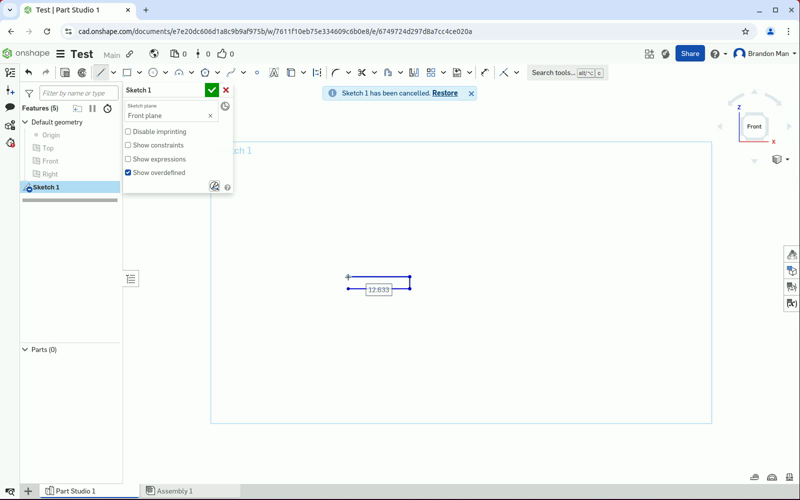
mouse_move(378, 276)
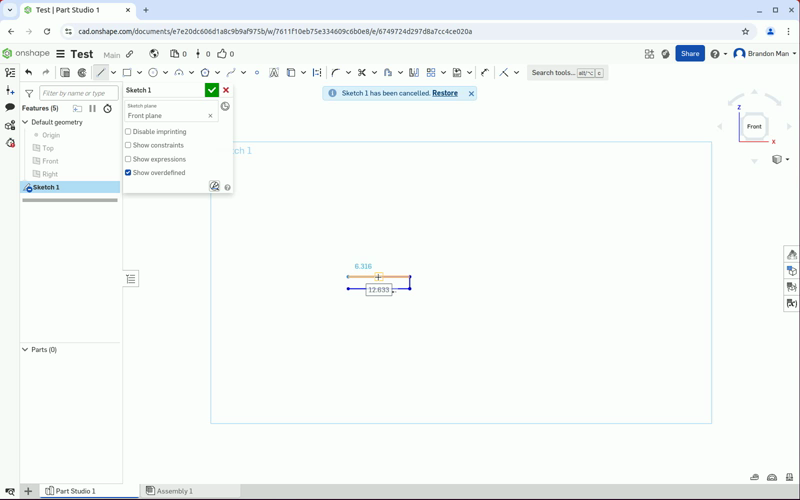
key_down(shift)
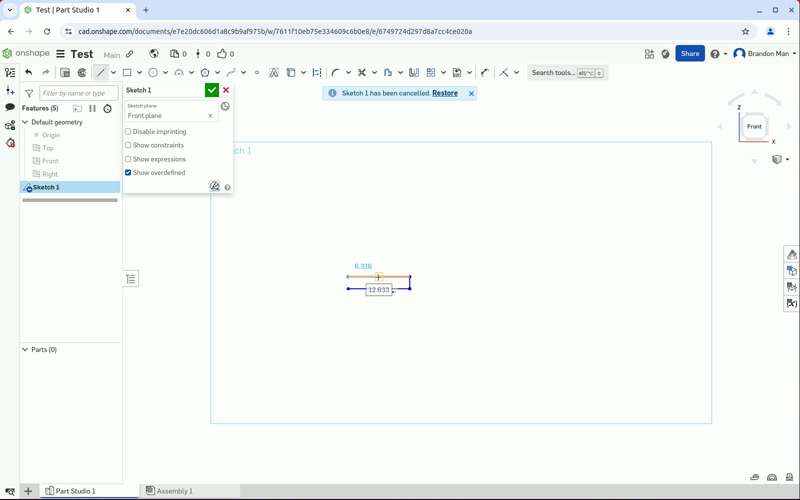
mouse_move(348, 288)
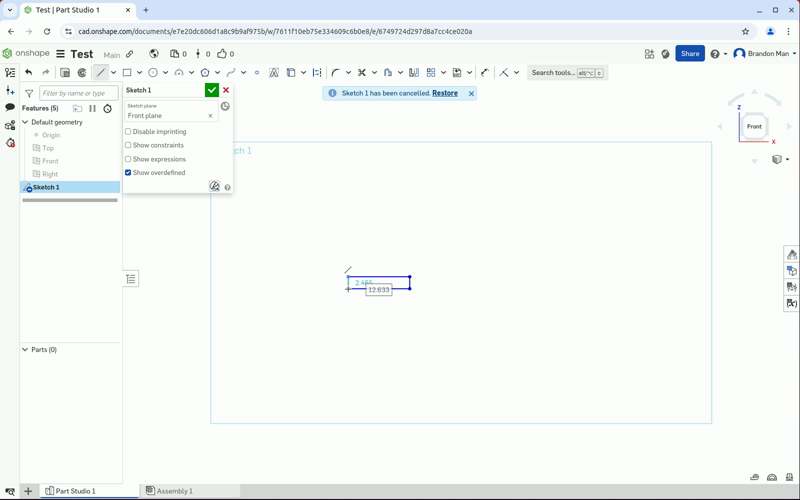
key_up(shift)
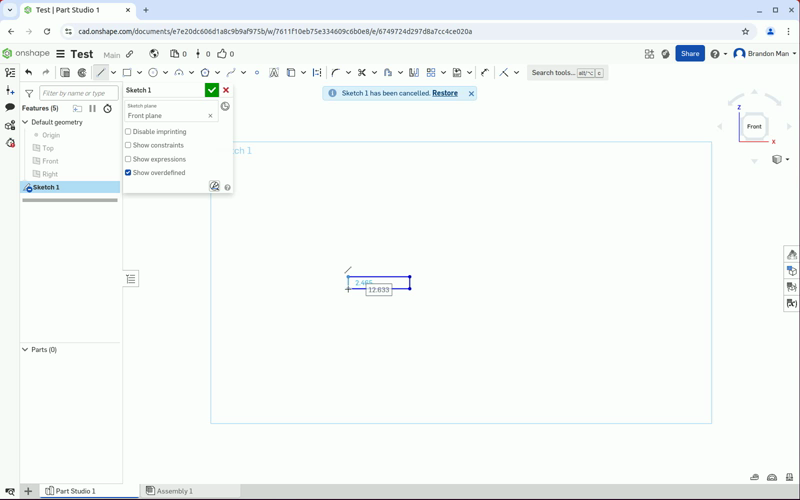
click(348, 288)
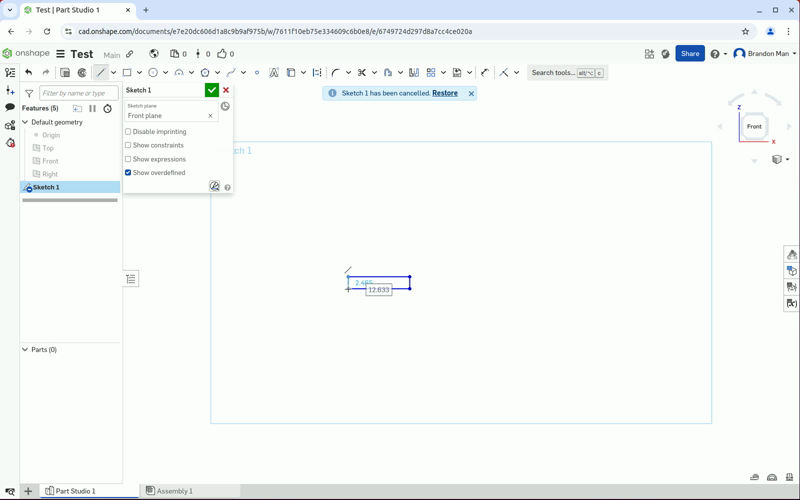
key(esc)
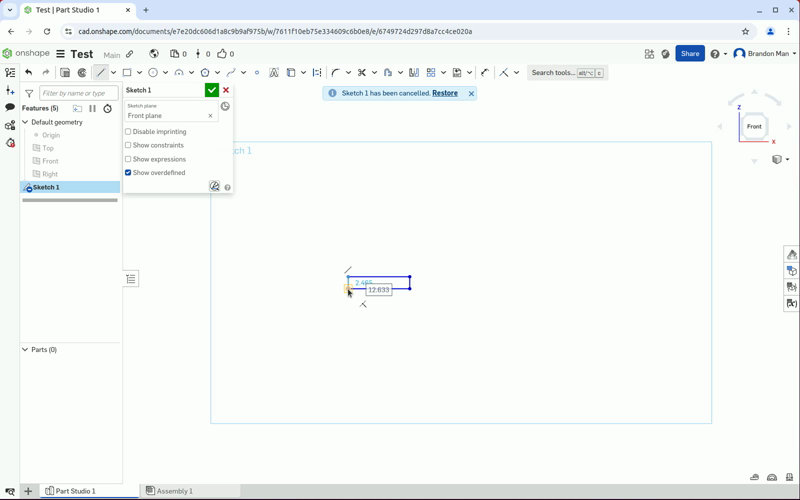
mouse_move(403, 282)
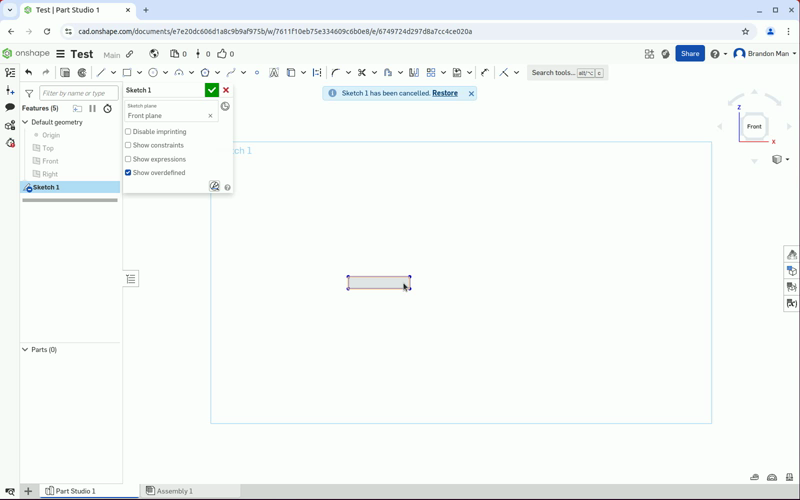
scroll(6)
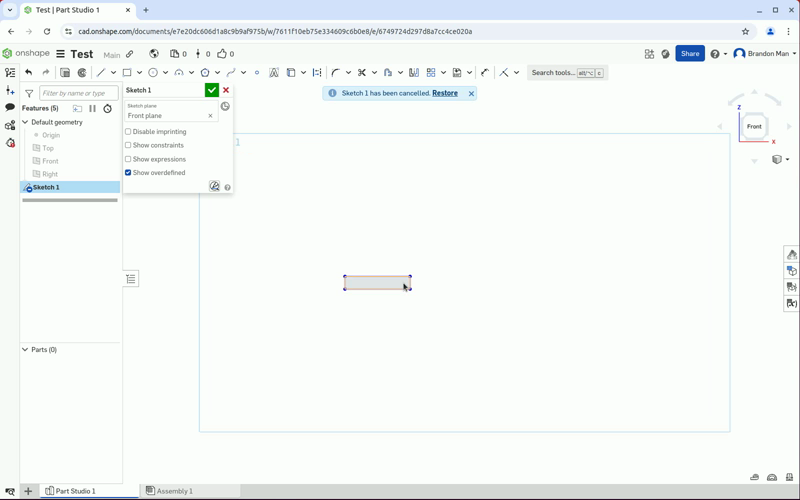
scroll(6)
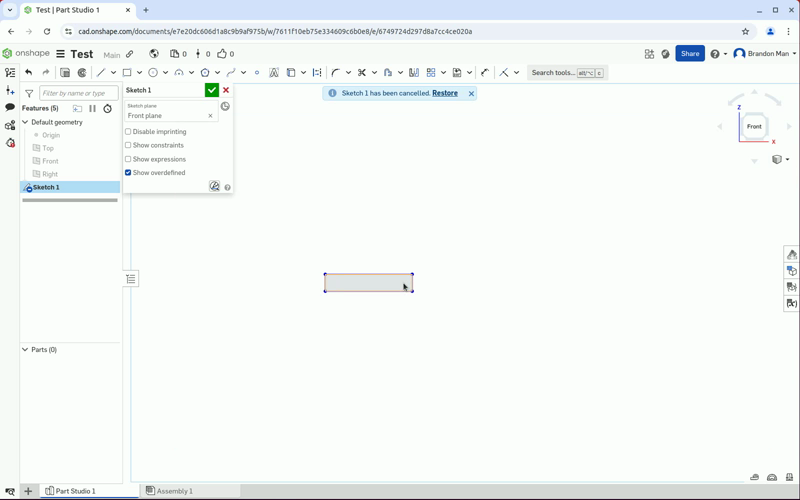
scroll(6)
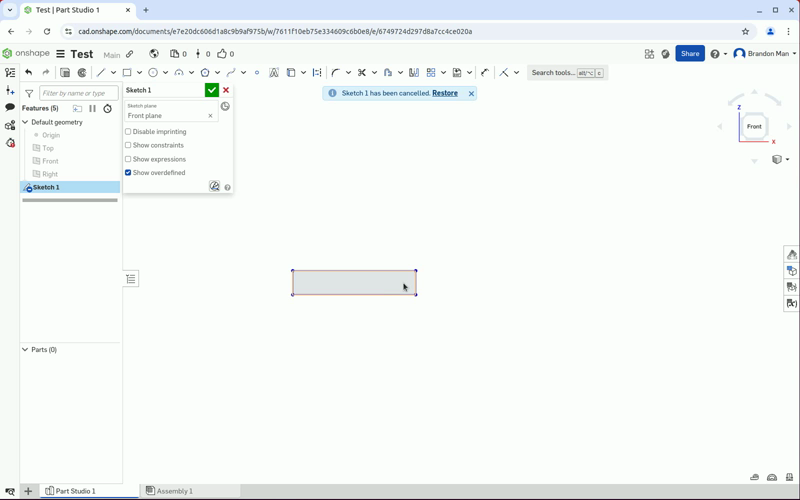
scroll(6)
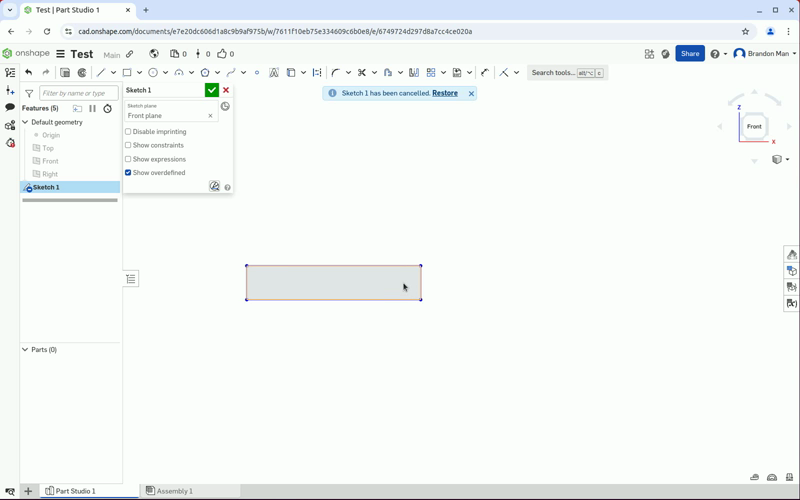
scroll(6)
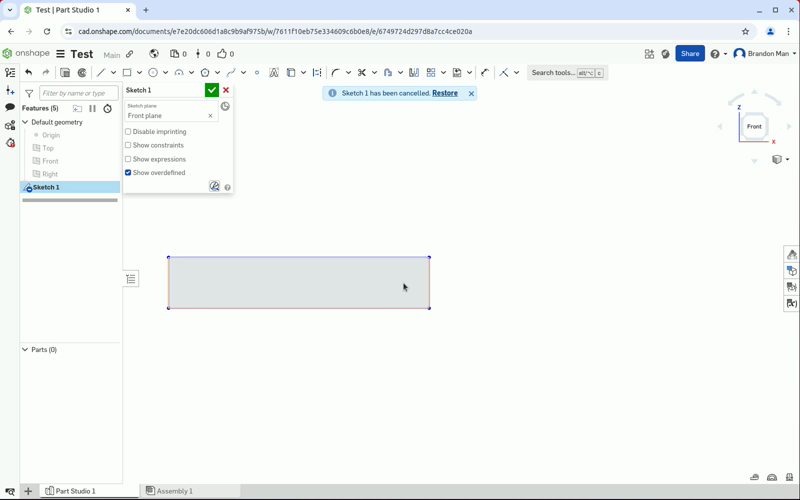
scroll(6)
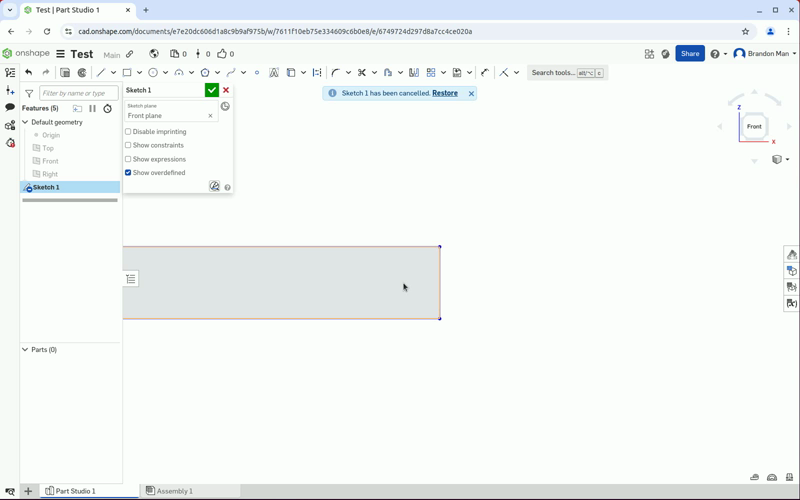
scroll(6)
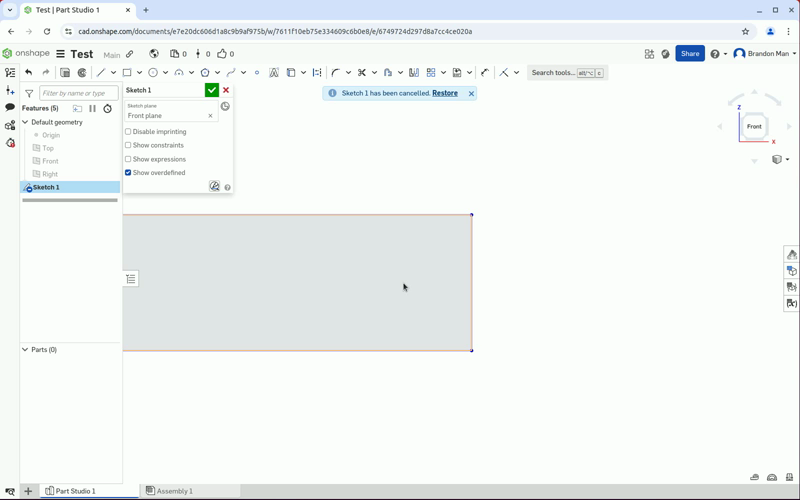
click(403, 282)
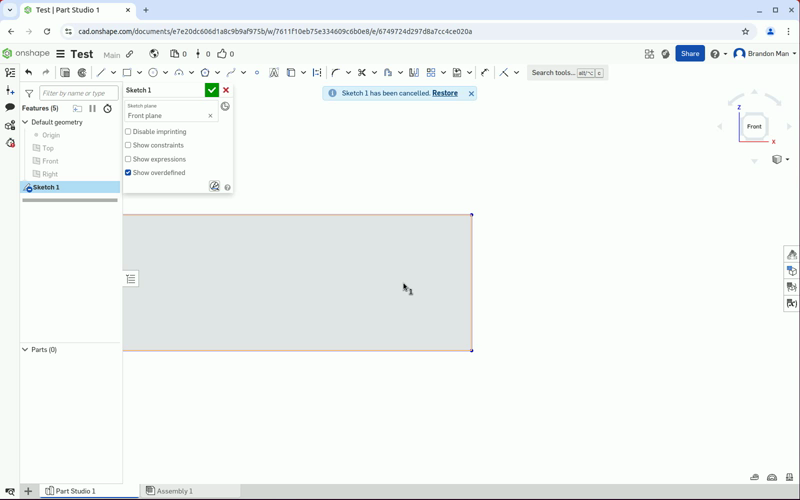
scroll(-6)
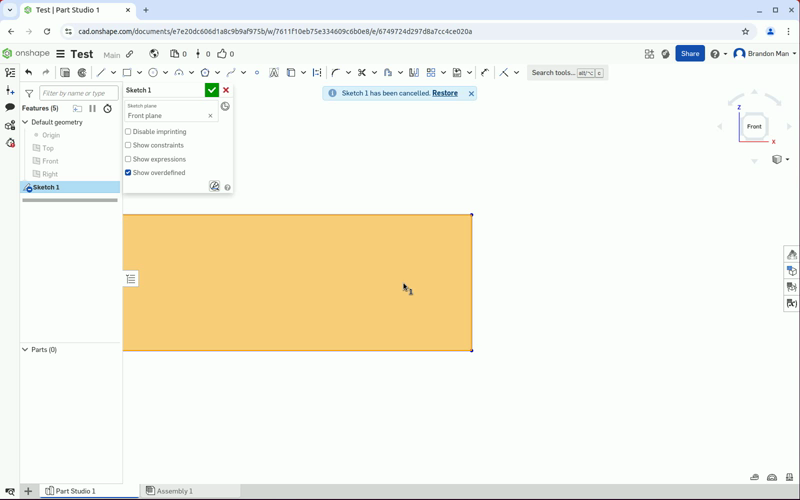
scroll(-6)
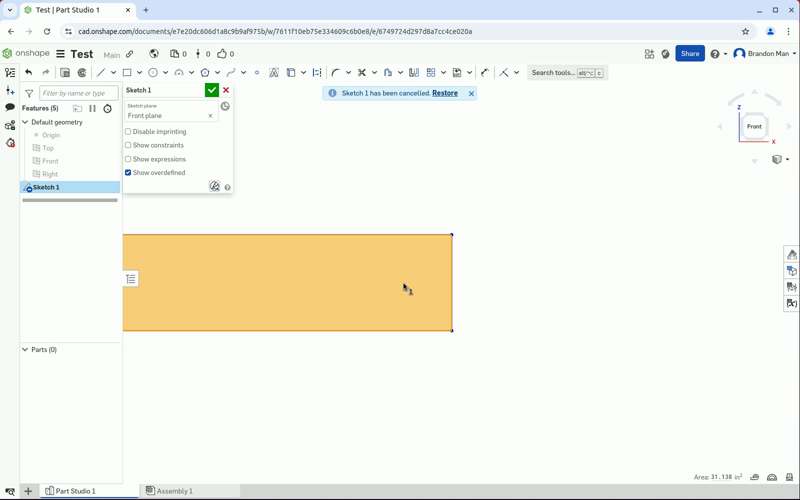
scroll(-6)
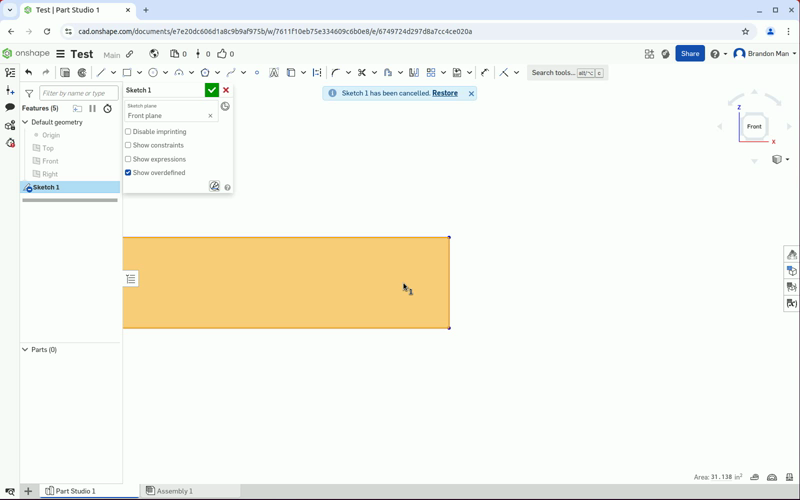
scroll(-6)
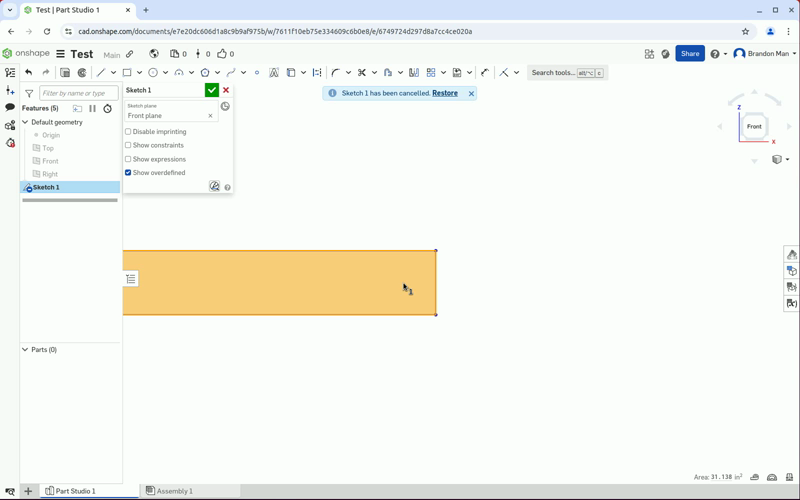
scroll(-6)
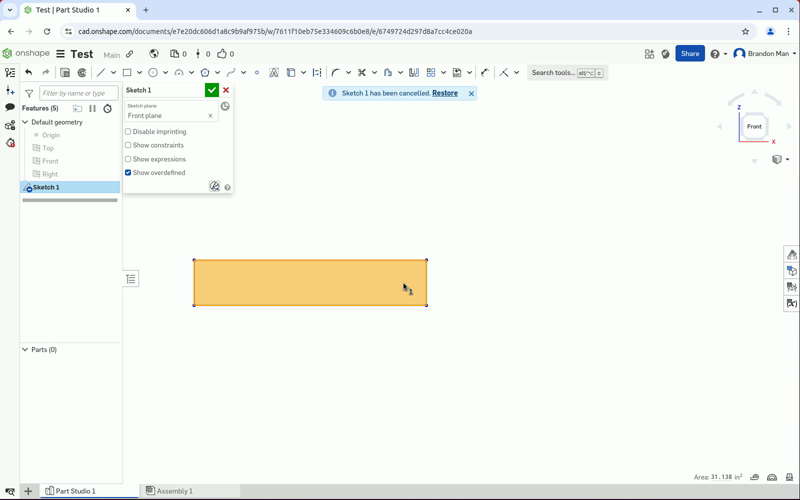
scroll(-6)
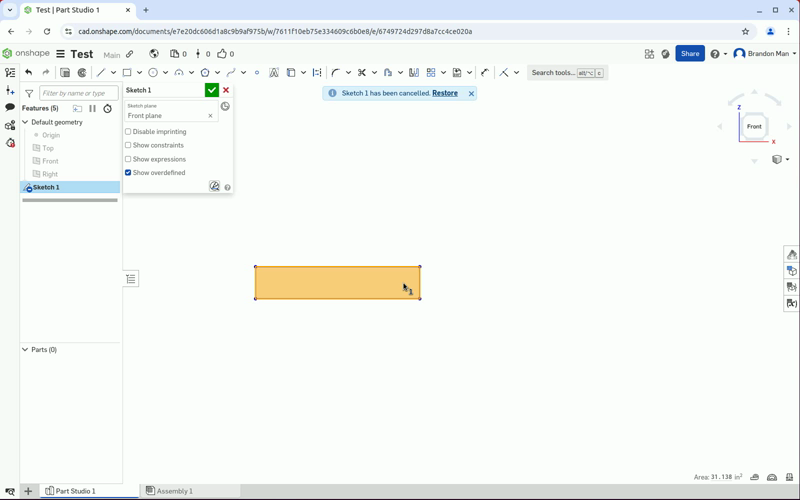
scroll(-6)
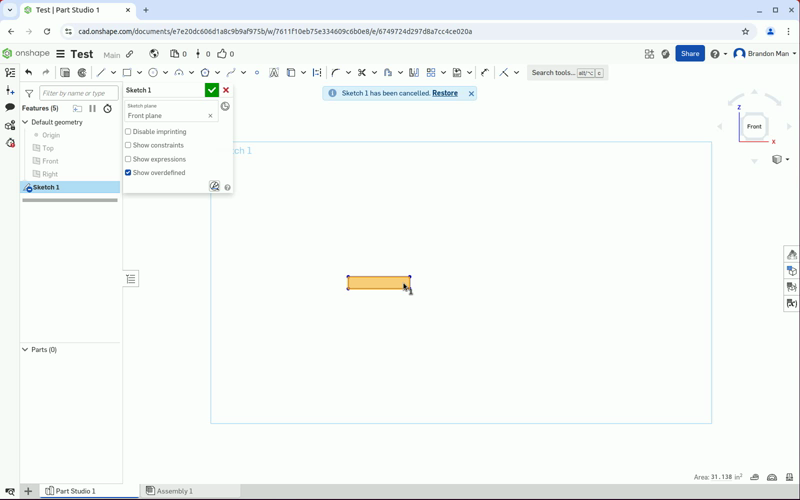
mouse_move(73, 352)
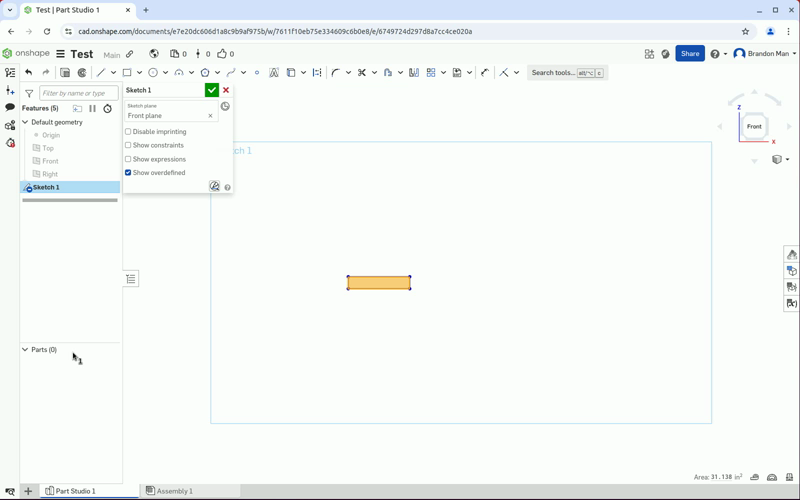
key(shift+y)
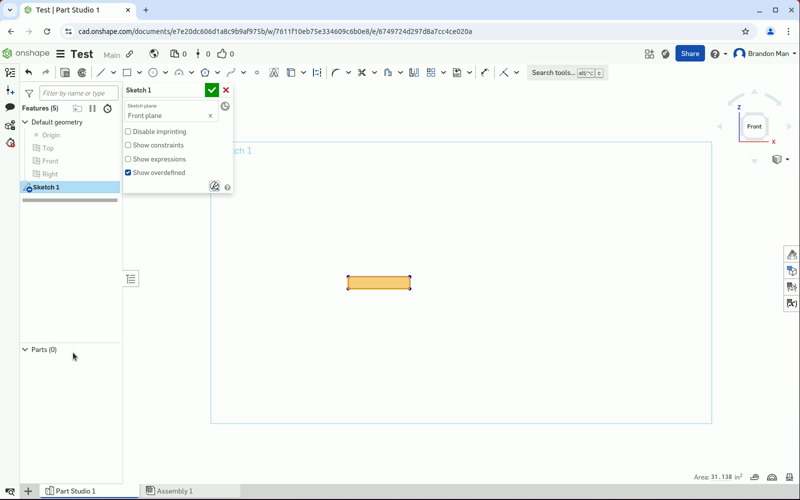
key(shift+e)
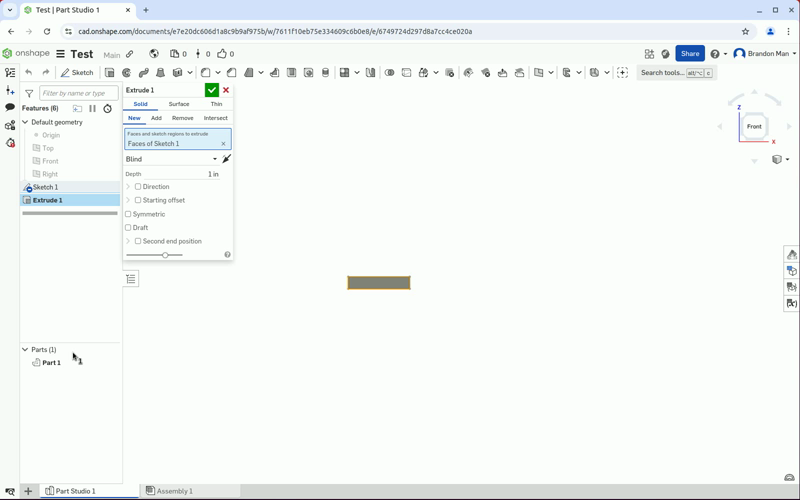
mouse_move(143, 106)
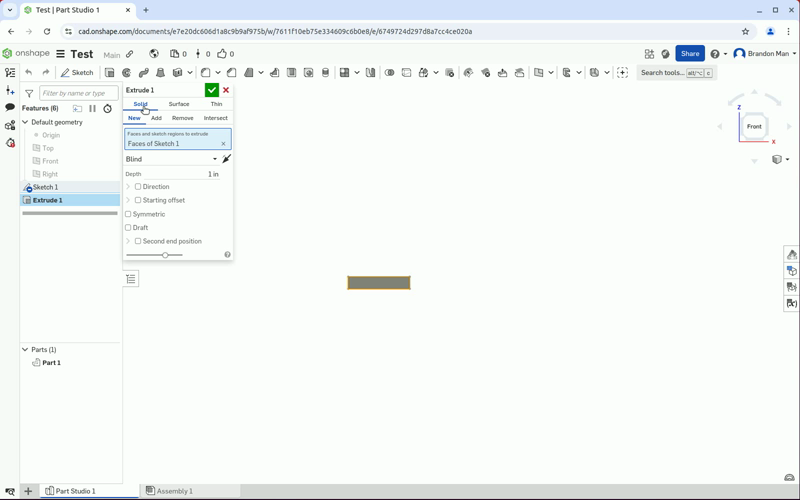
click(143, 106)
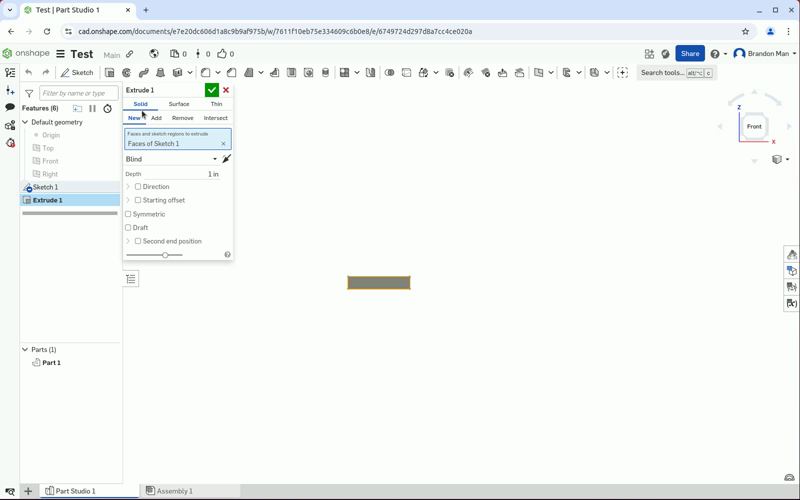
mouse_move(137, 120)
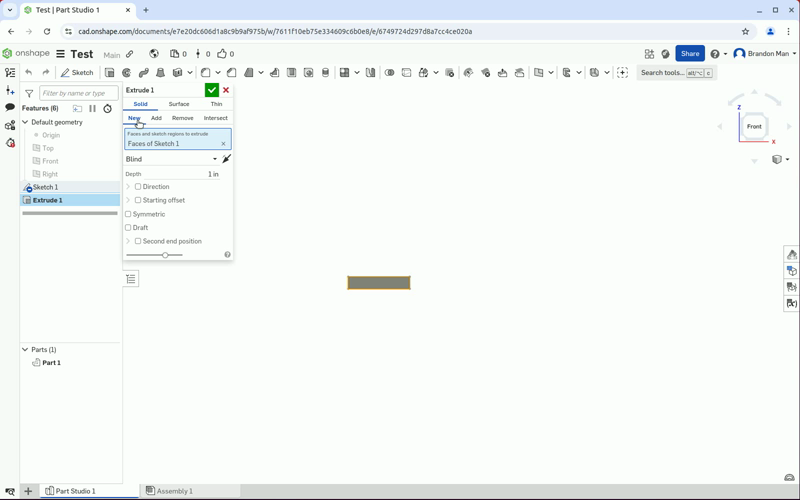
click(137, 120)
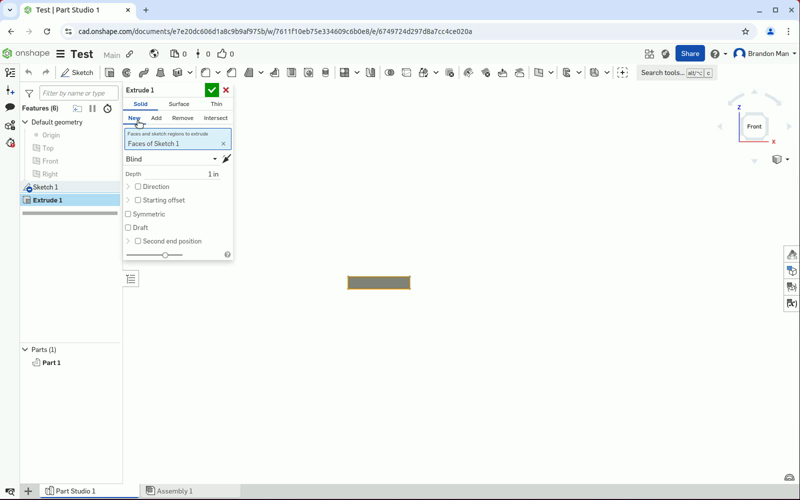
key(tab, 4)
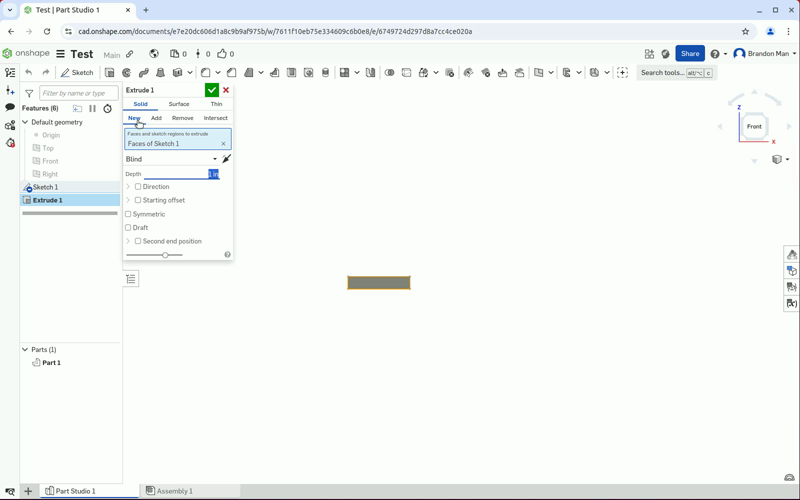
text(9.147)
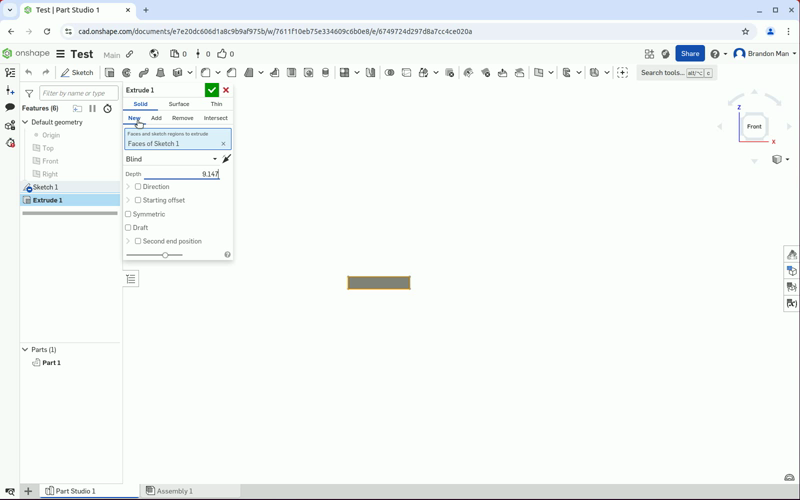
key(enter)
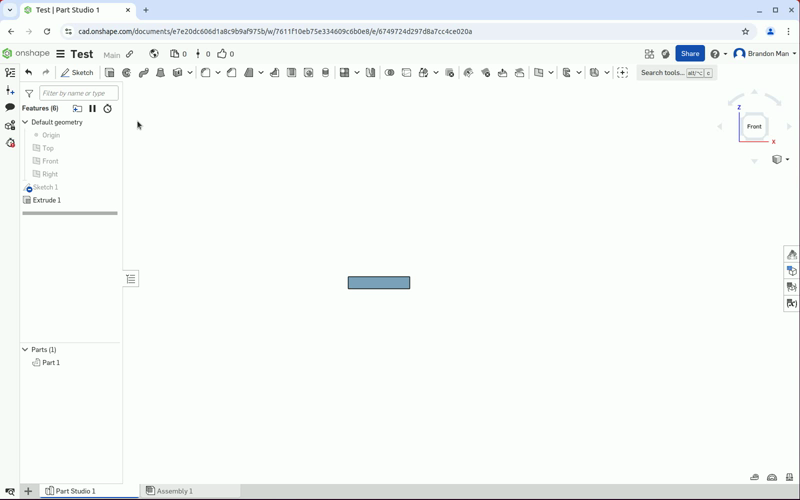
key(shift+h)
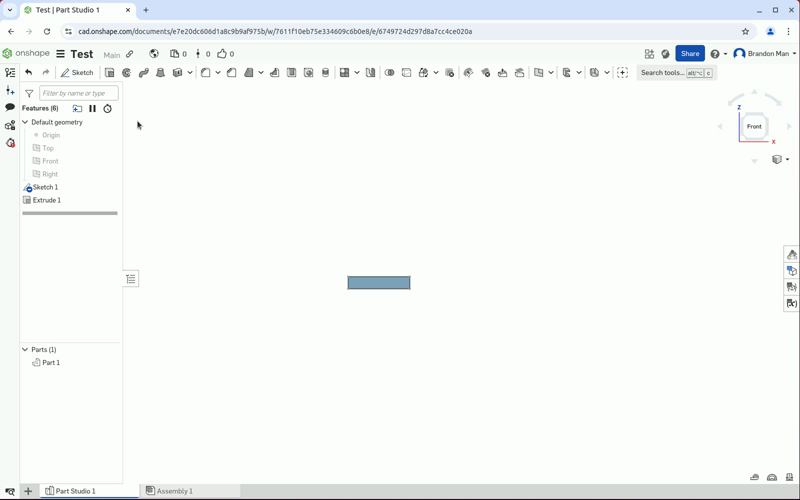
key(shift+h)
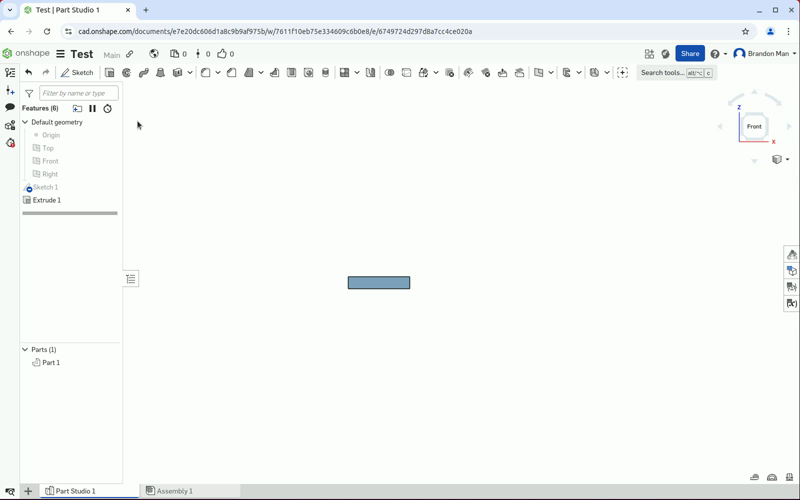
mouse_move(73, 189)
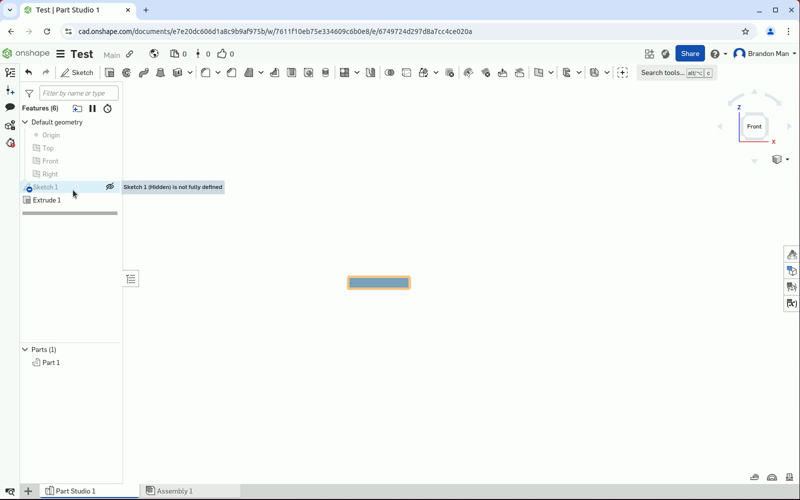
click(73, 189)
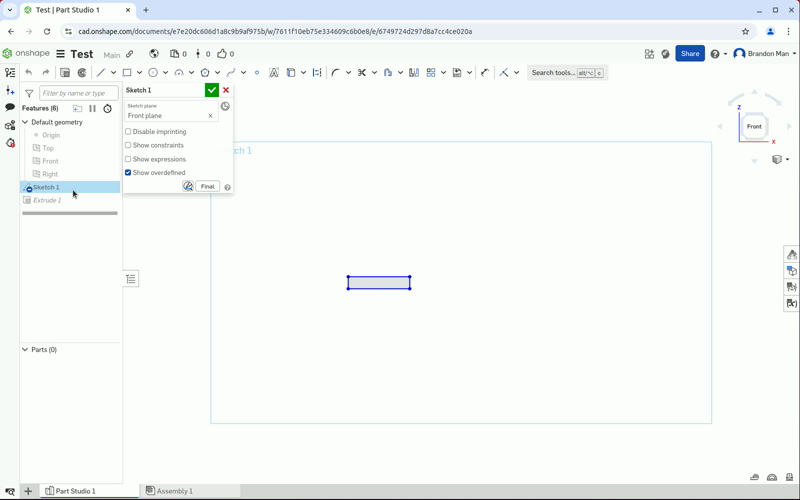
mouse_move(229, 92)
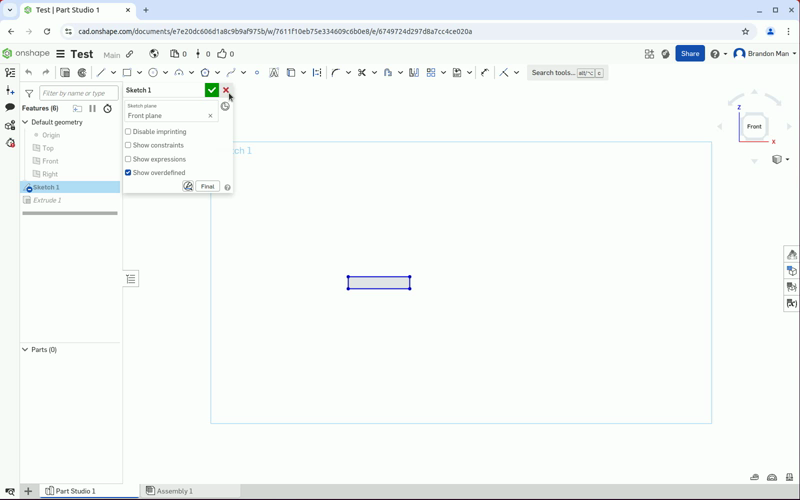
click(229, 92)
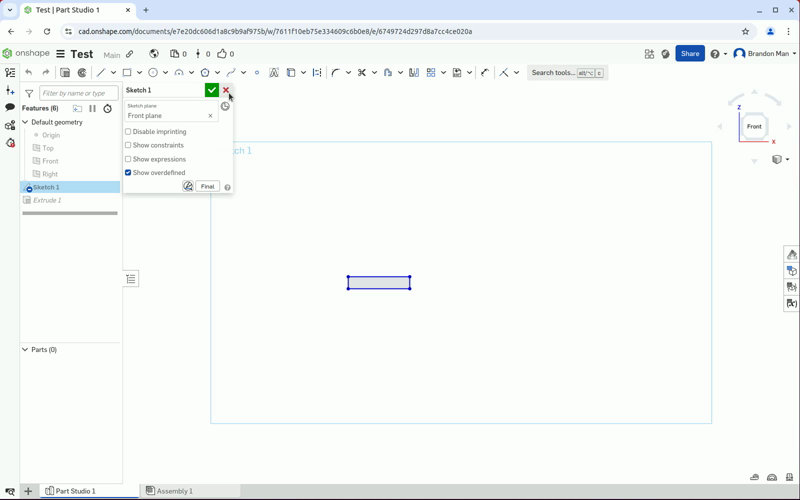
key(shift+s)
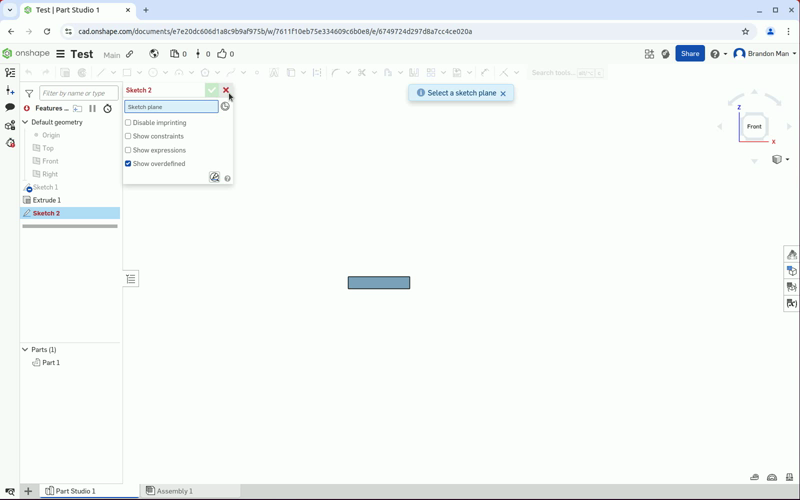
mouse_move(73, 163)
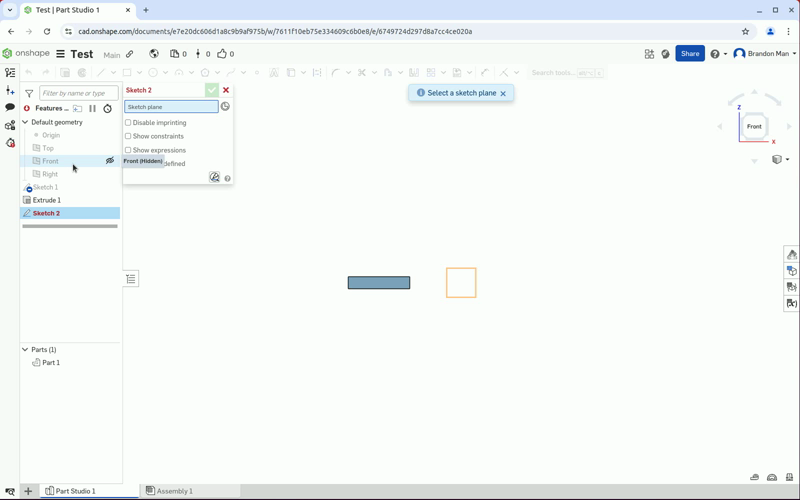
click(73, 163)
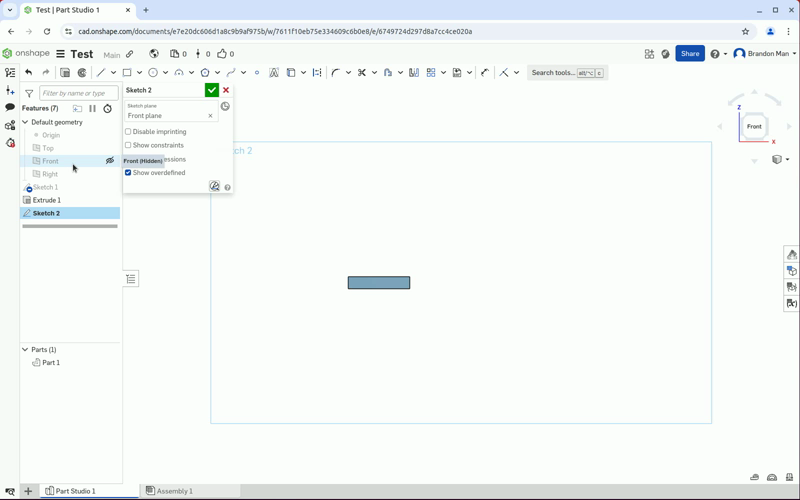
mouse_move(73, 352)
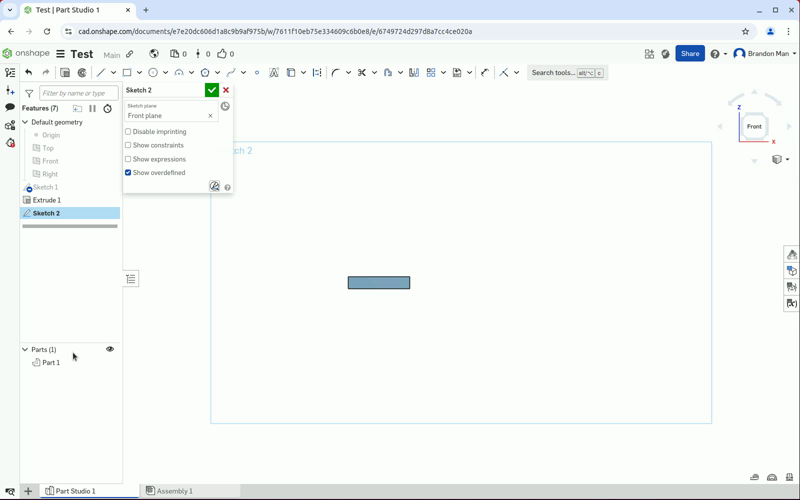
key(y)
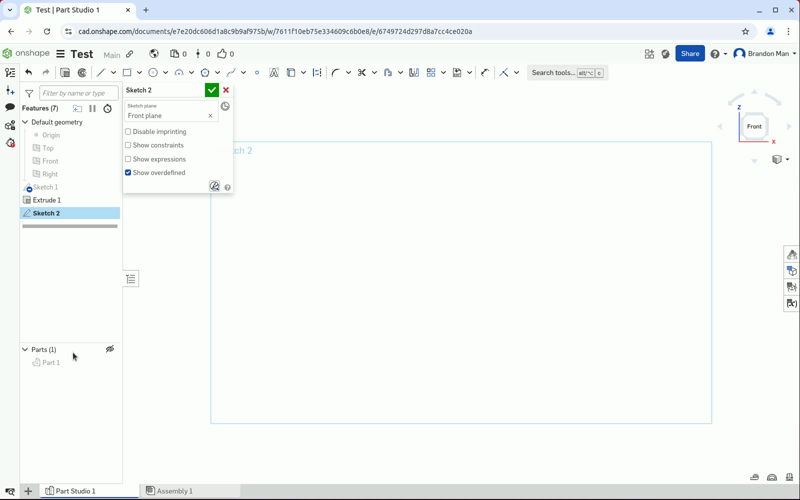
key(l)
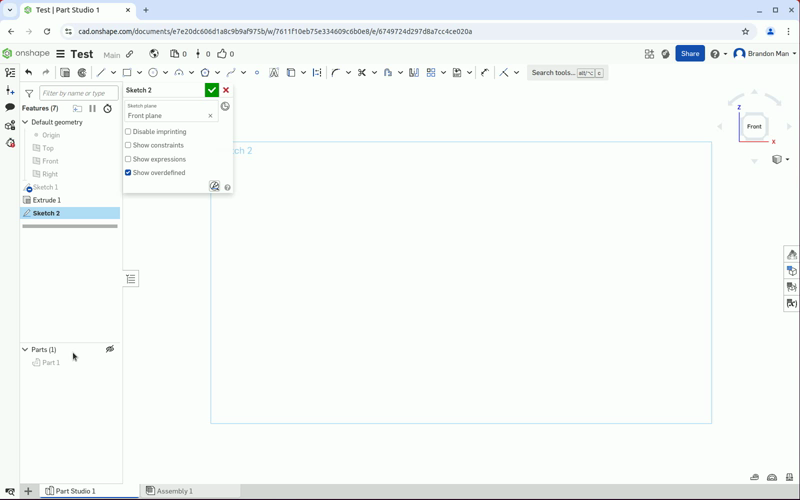
key_down(shift)
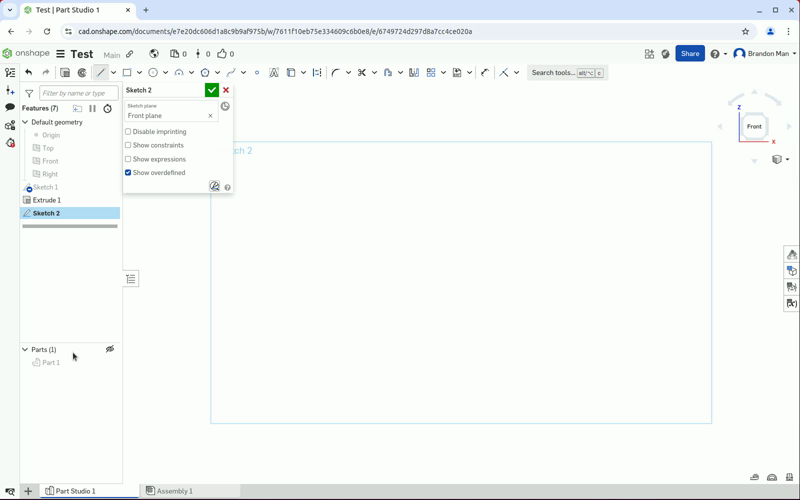
mouse_move(409, 300)
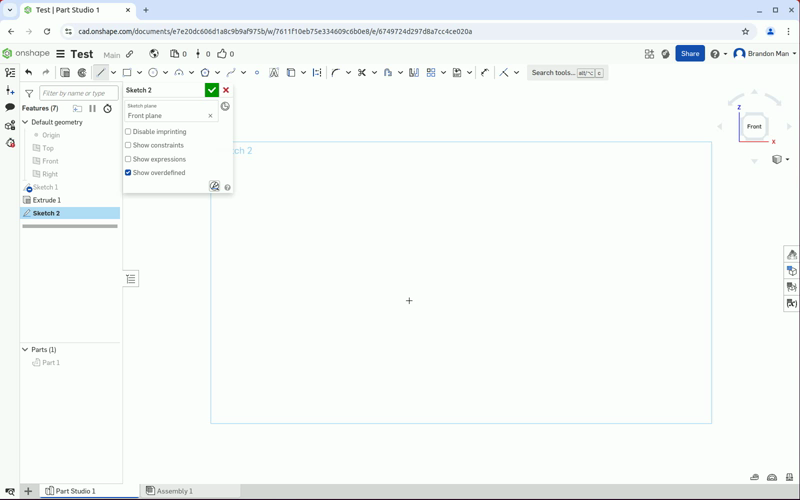
click(409, 300)
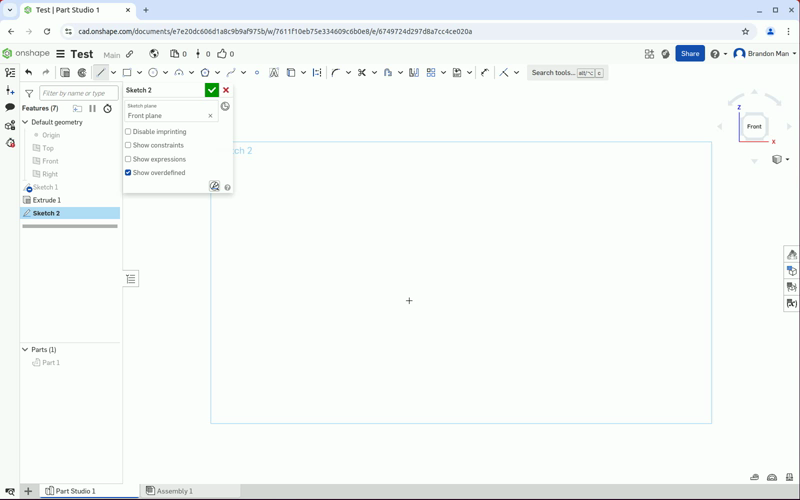
key_up(shift)
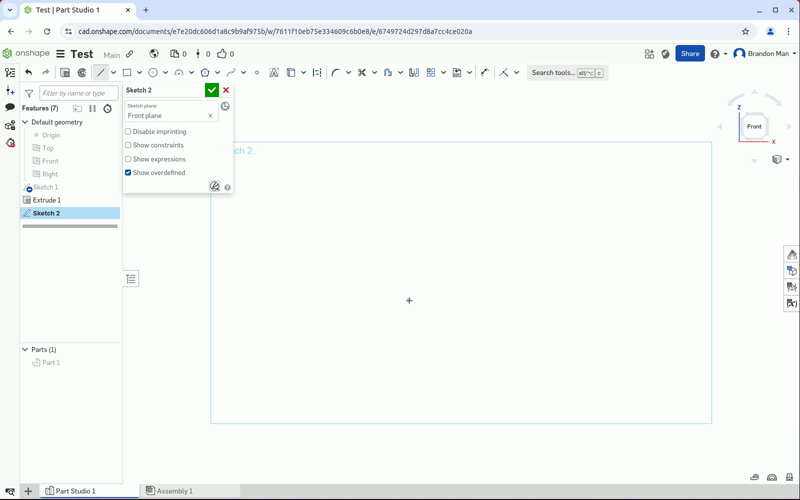
key_down(shift)
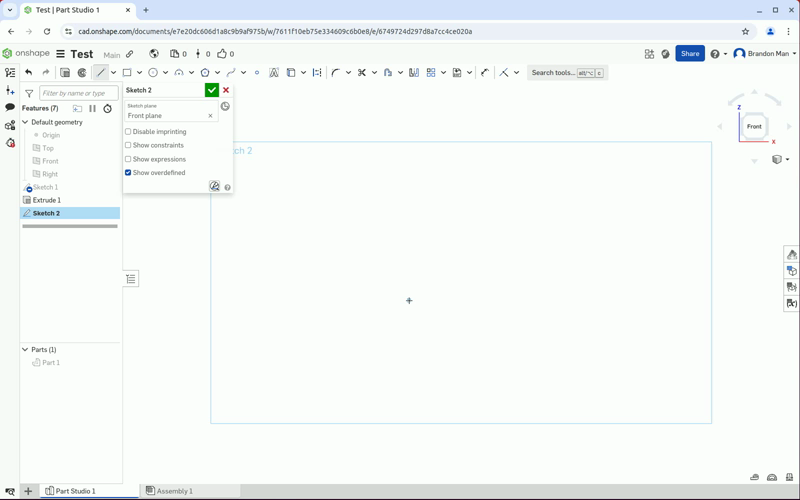
mouse_move(512, 300)
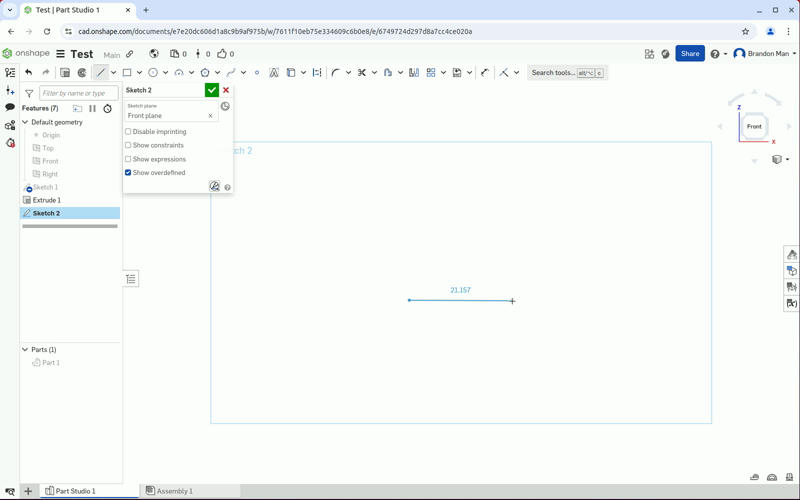
click(512, 300)
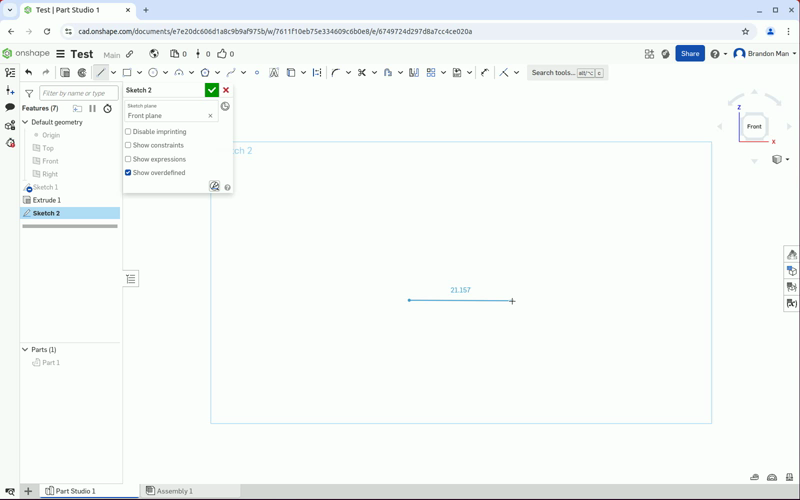
key_up(shift)
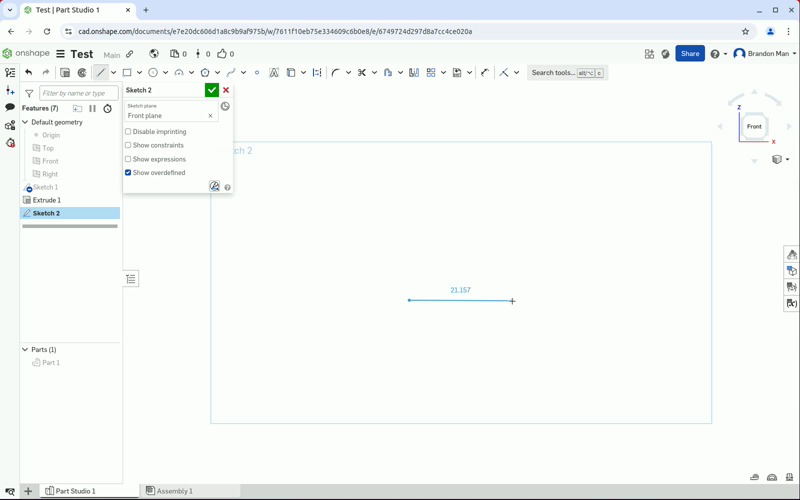
key_down(shift)
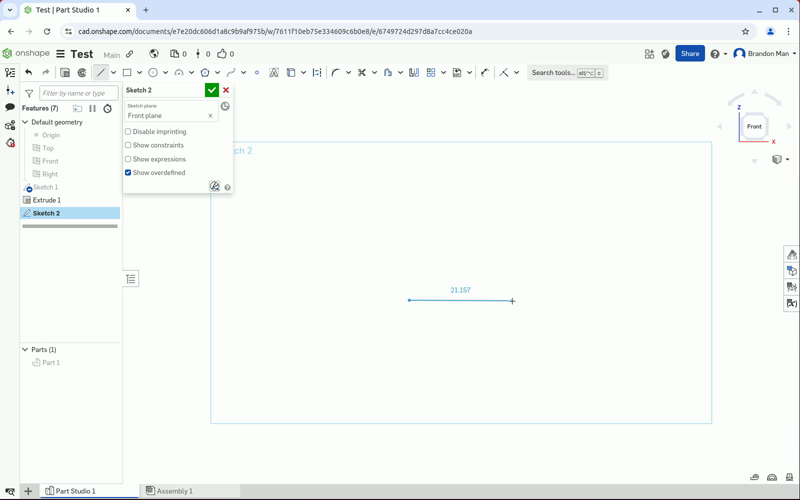
mouse_move(542, 300)
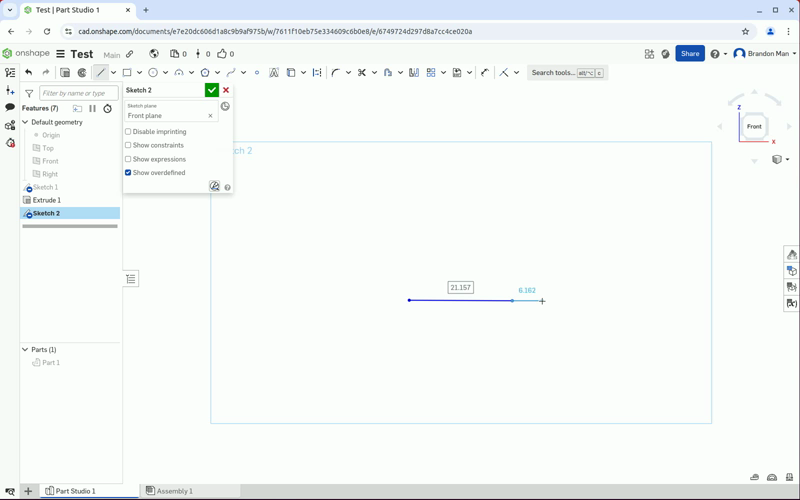
mouse_move(512, 265)
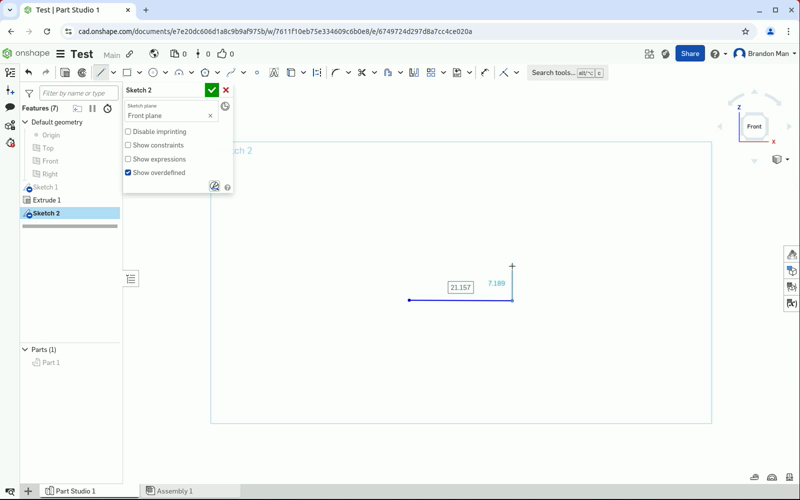
click(512, 265)
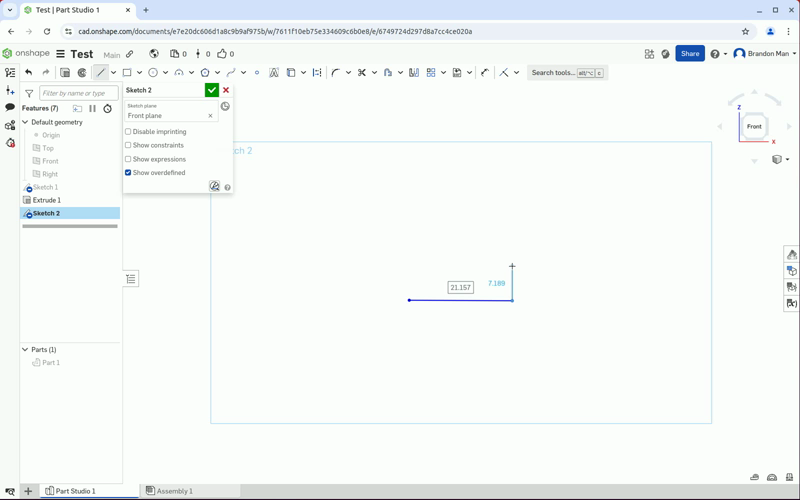
key_up(shift)
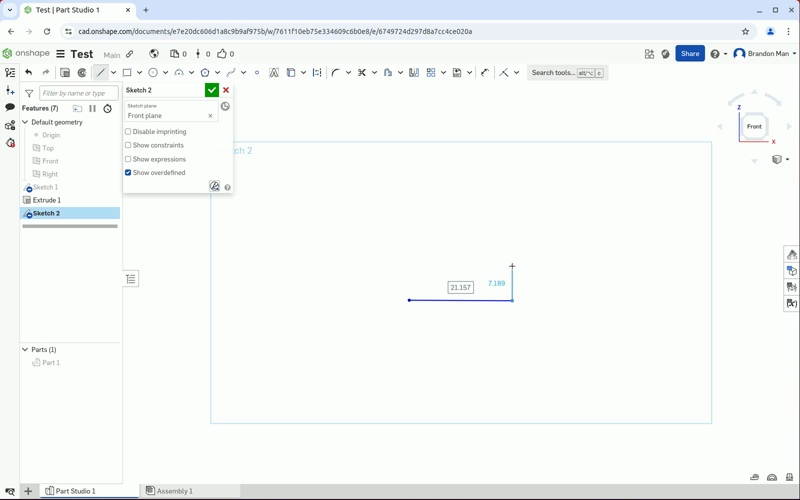
key_down(shift)
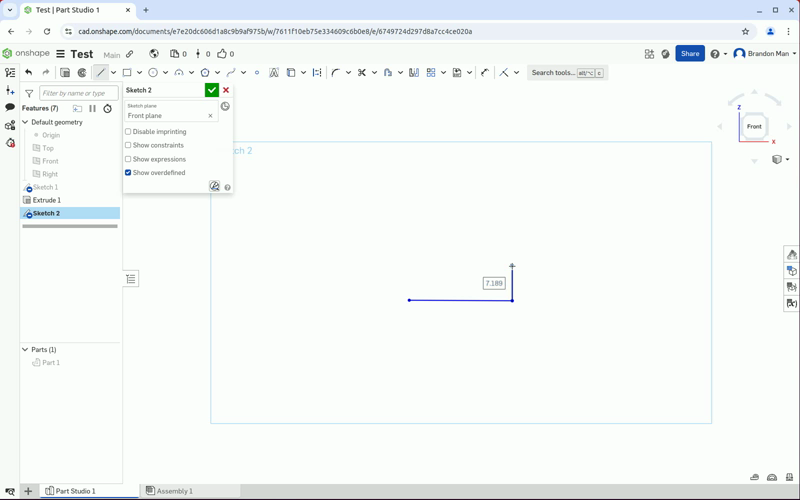
mouse_move(409, 265)
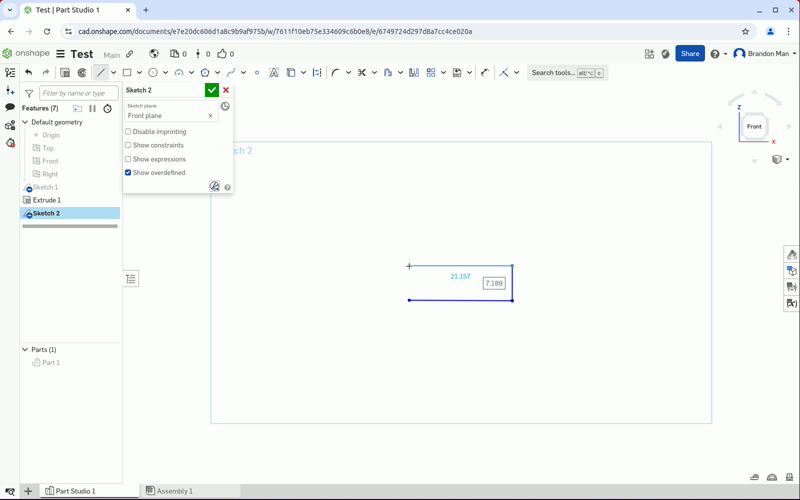
click(409, 265)
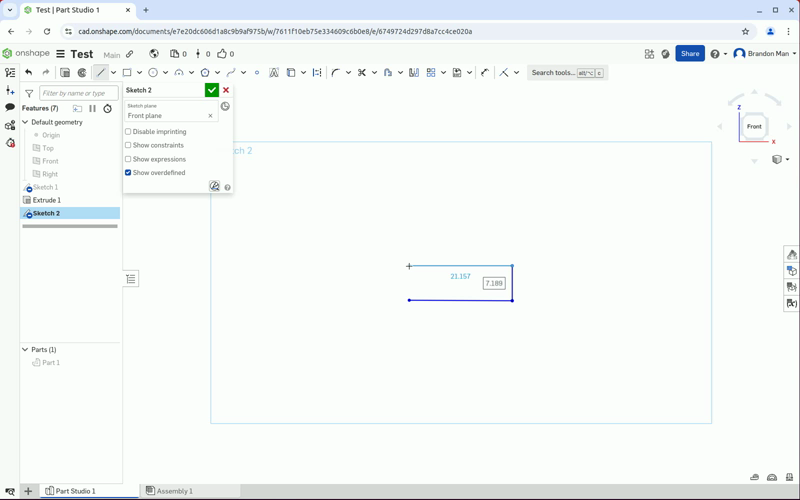
key_up(shift)
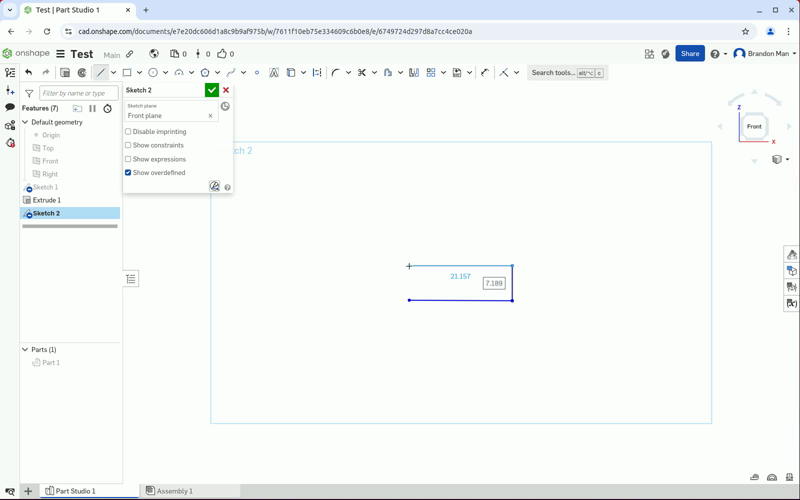
key_down(shift)
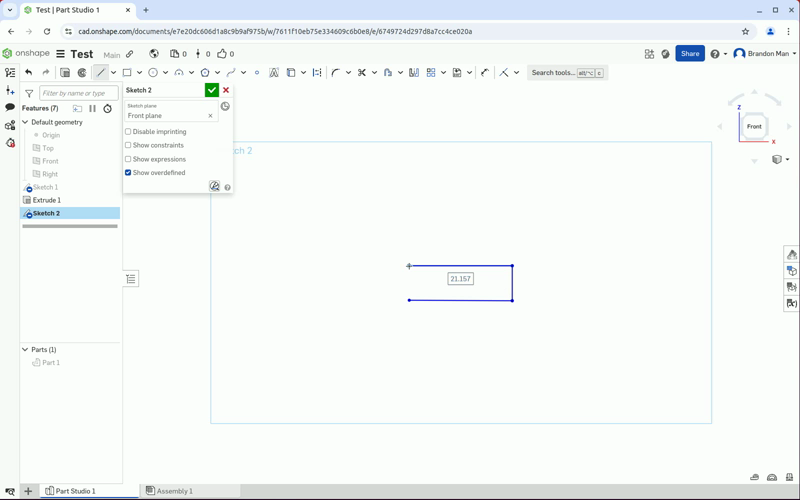
mouse_move(439, 265)
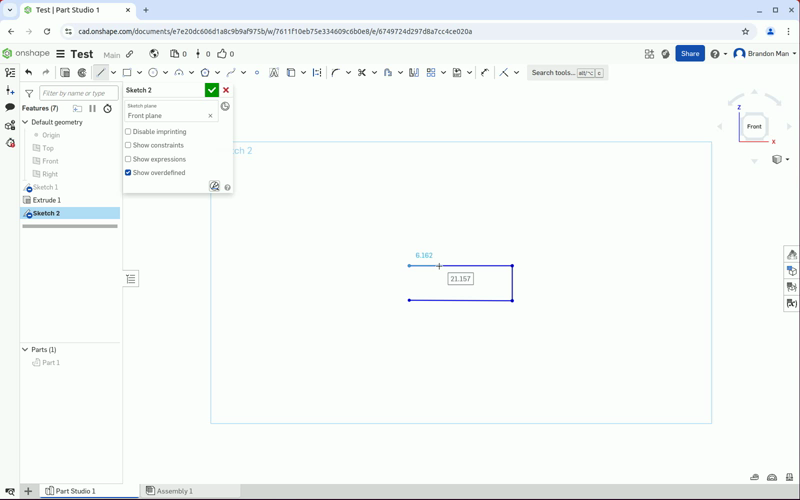
mouse_move(409, 277)
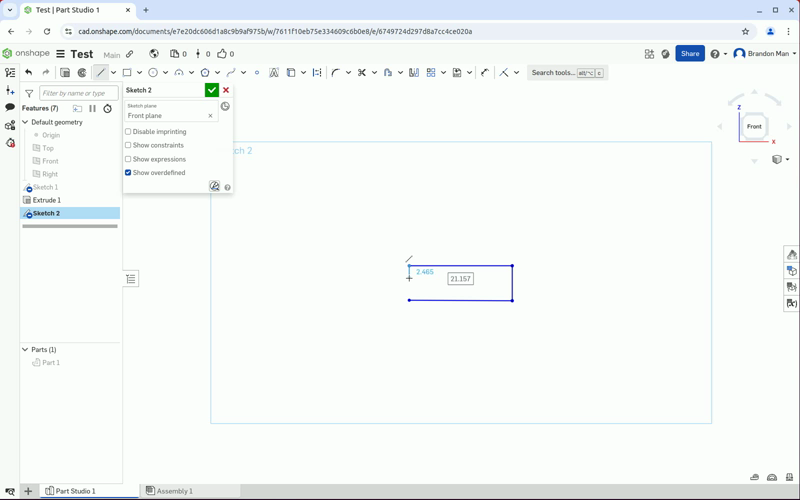
click(409, 277)
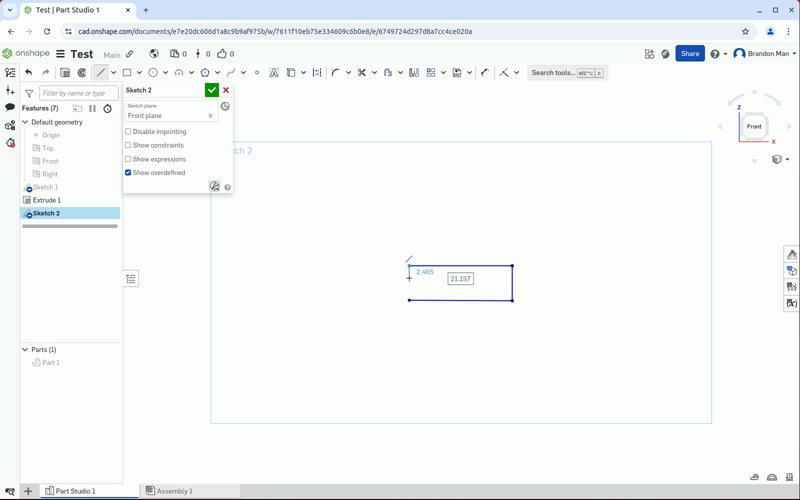
key_up(shift)
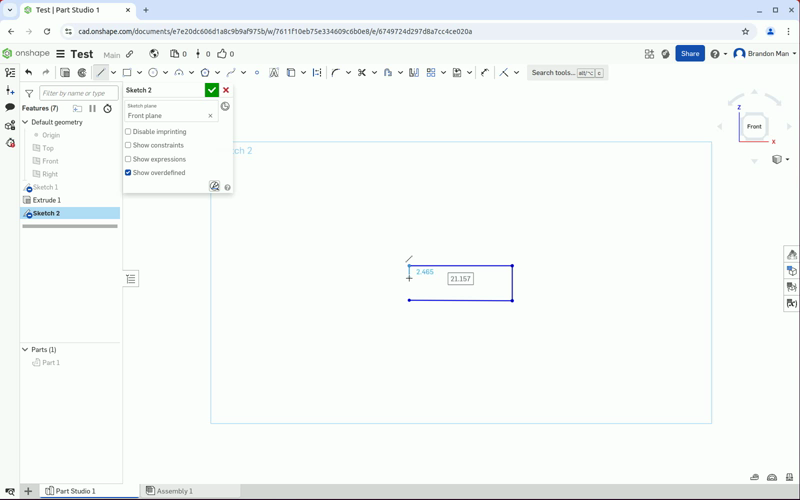
key_down(shift)
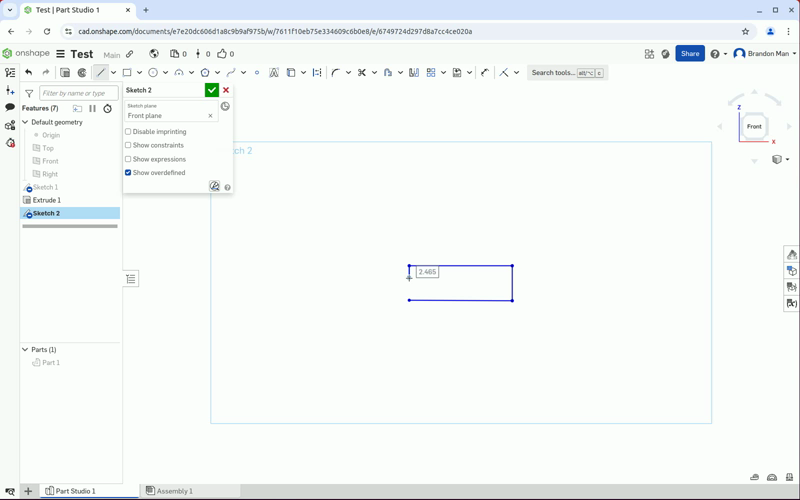
mouse_move(439, 277)
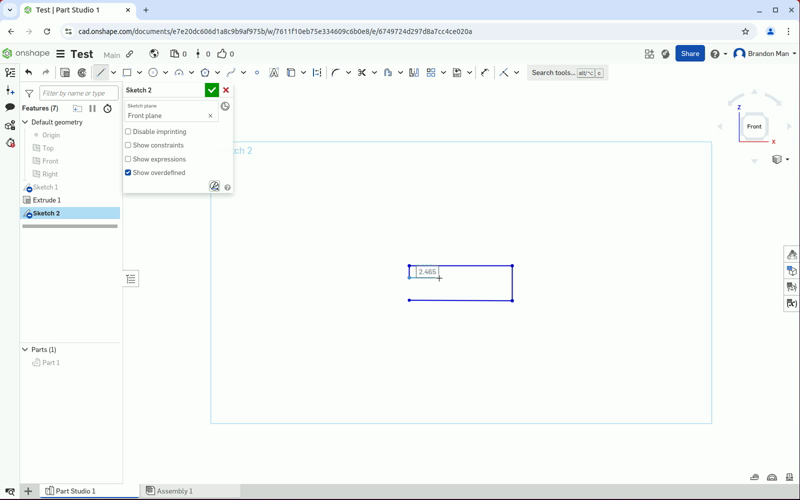
mouse_move(409, 289)
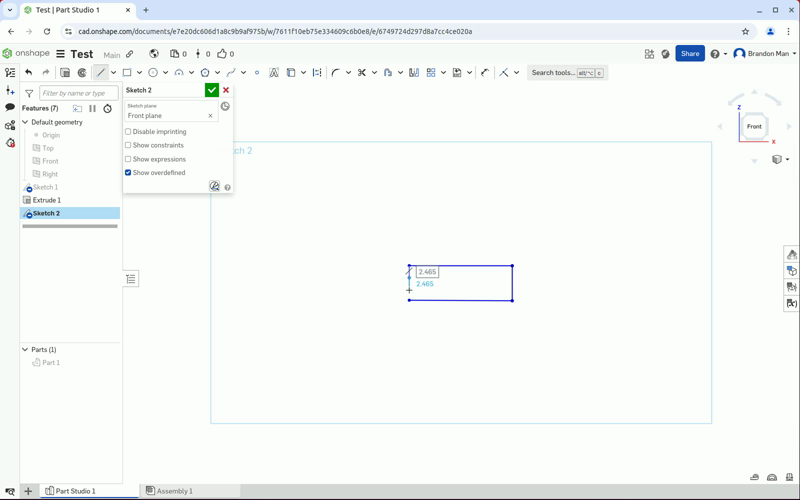
click(409, 289)
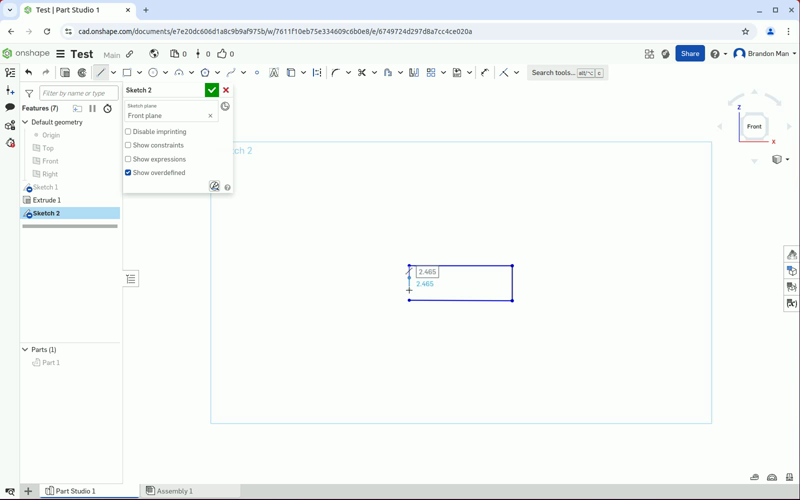
key_up(shift)
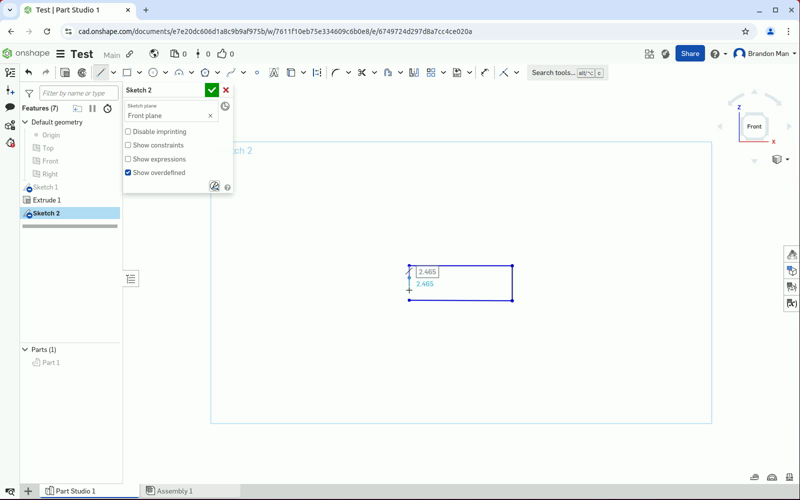
mouse_move(439, 289)
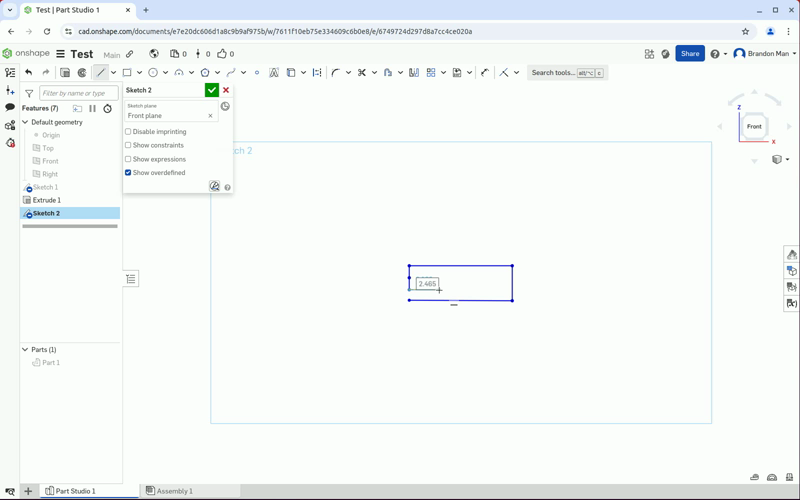
key_down(shift)
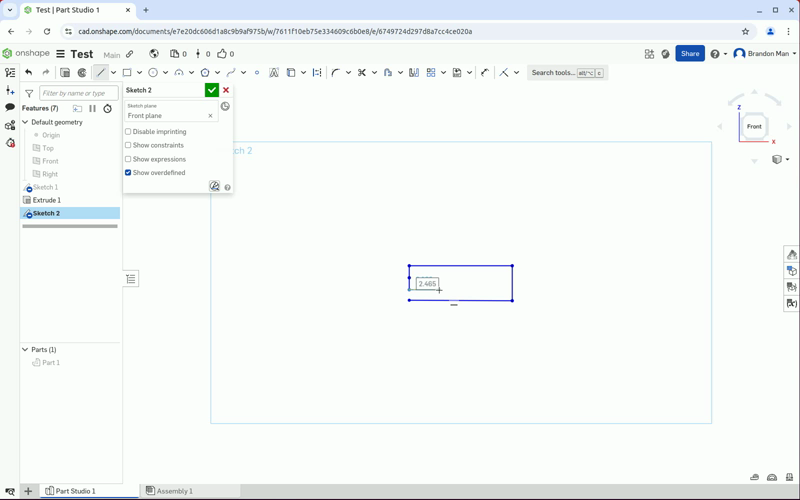
mouse_move(409, 300)
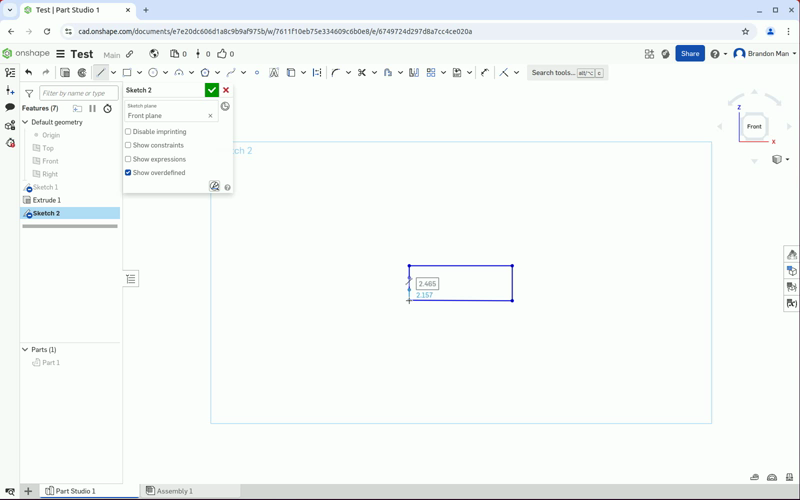
key_up(shift)
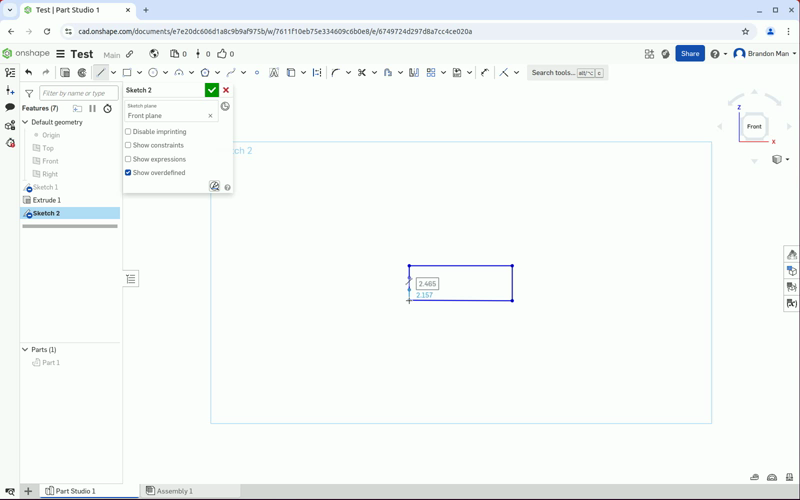
click(409, 300)
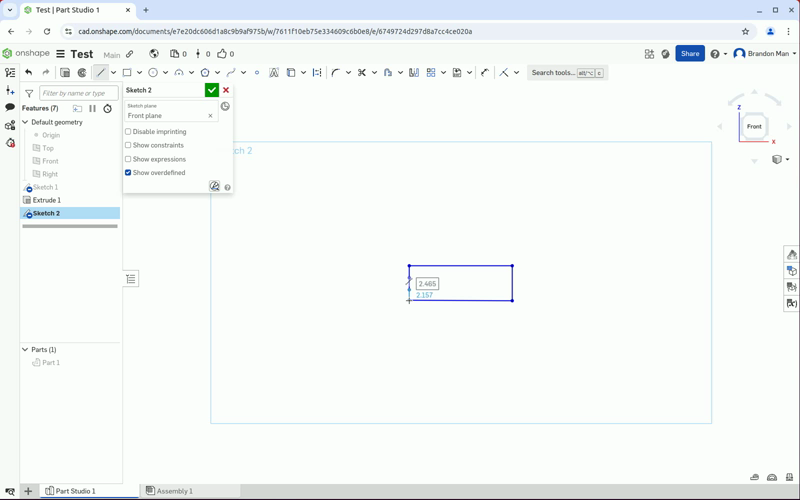
key(esc)
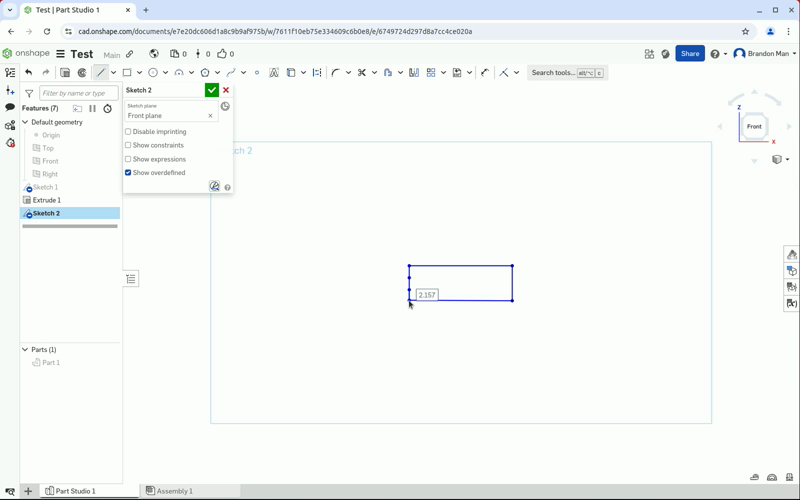
mouse_move(455, 284)
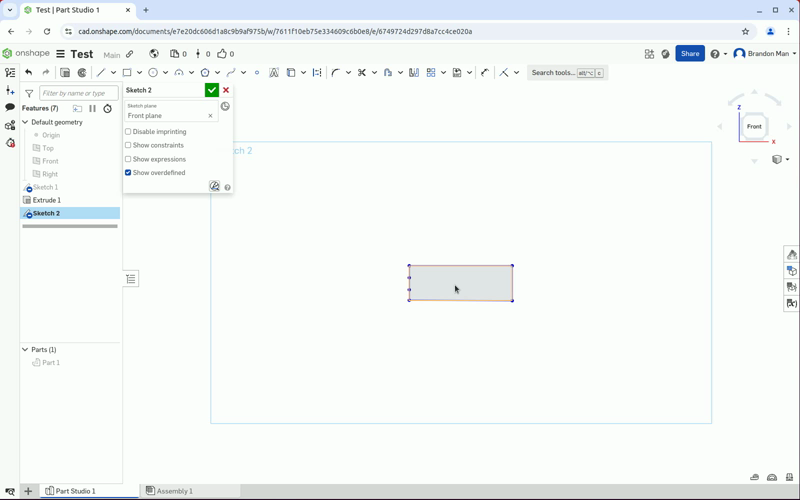
click(455, 284)
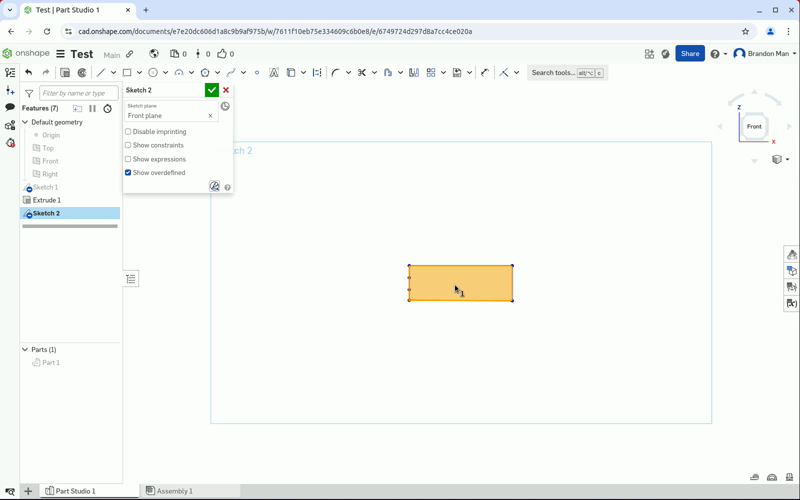
mouse_move(73, 352)
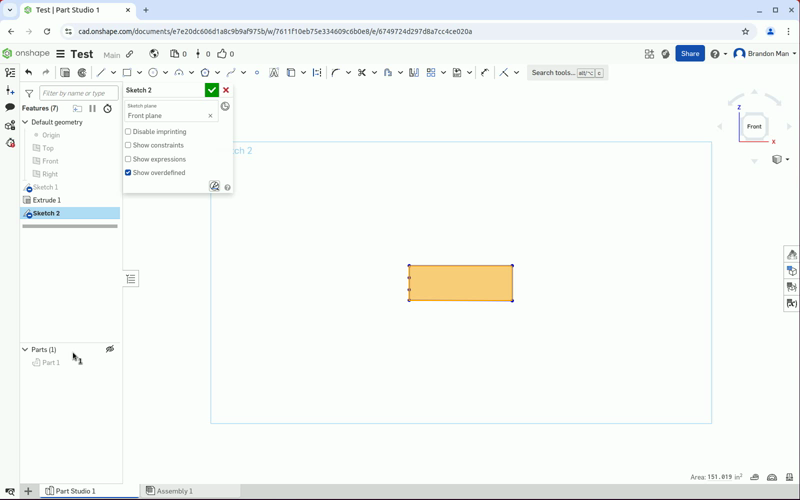
key(shift+y)
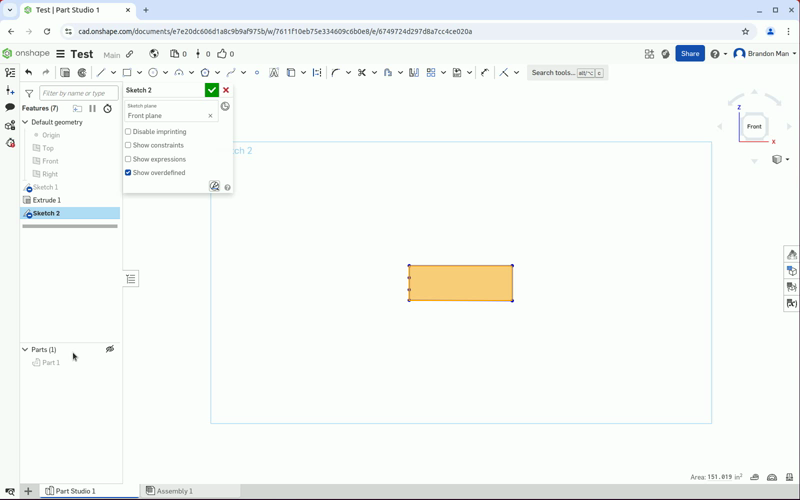
key(shift+e)
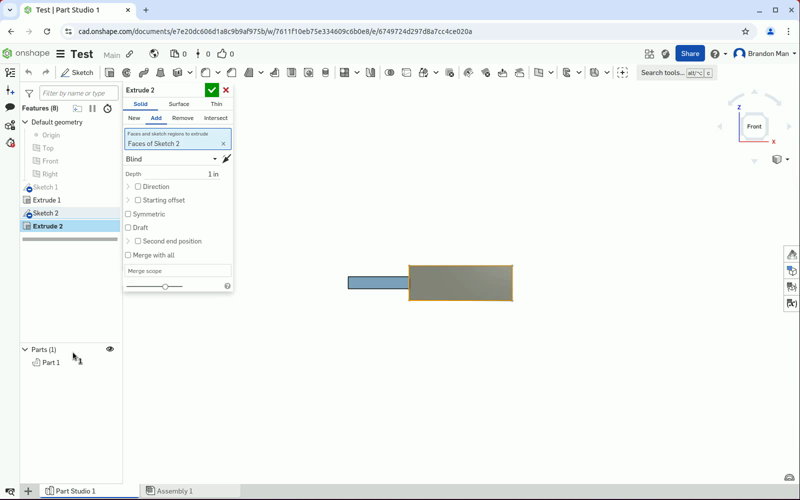
mouse_move(143, 106)
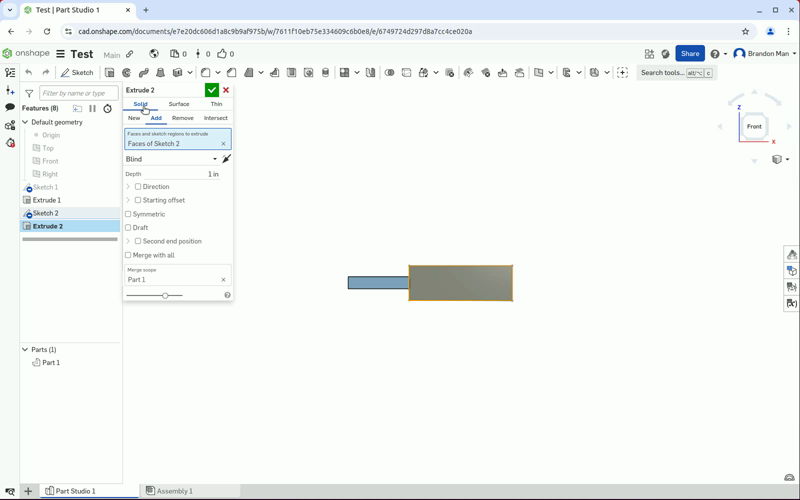
click(143, 106)
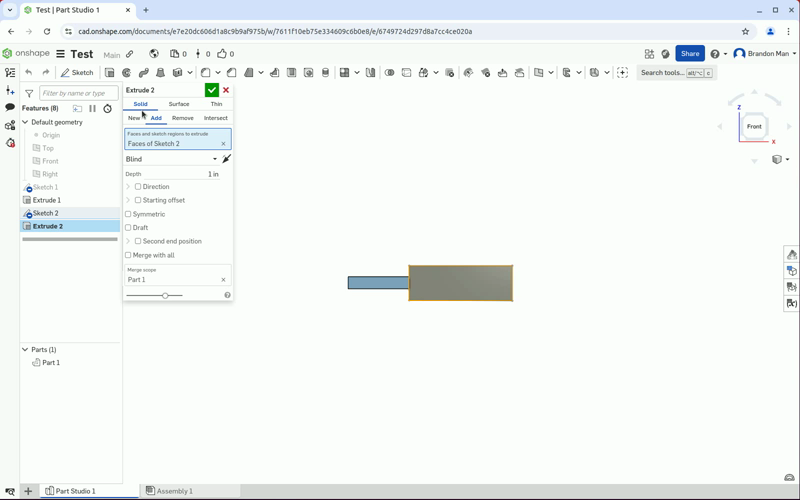
mouse_move(137, 120)
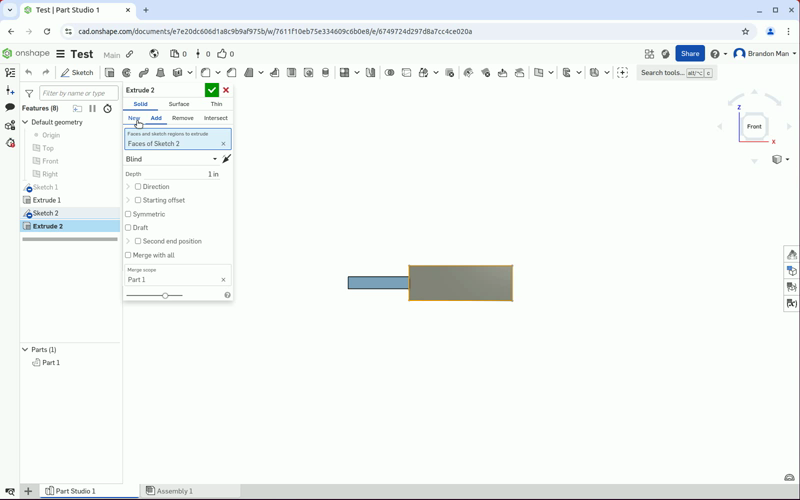
click(137, 120)
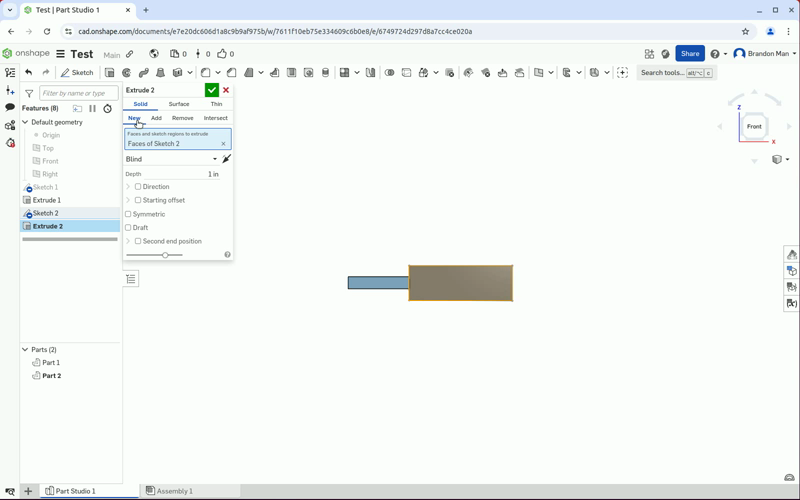
key(tab, 4)
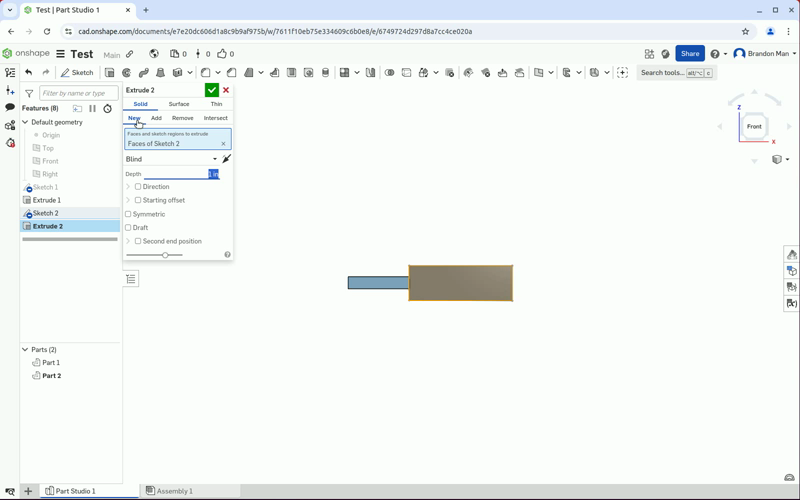
text(9.147)
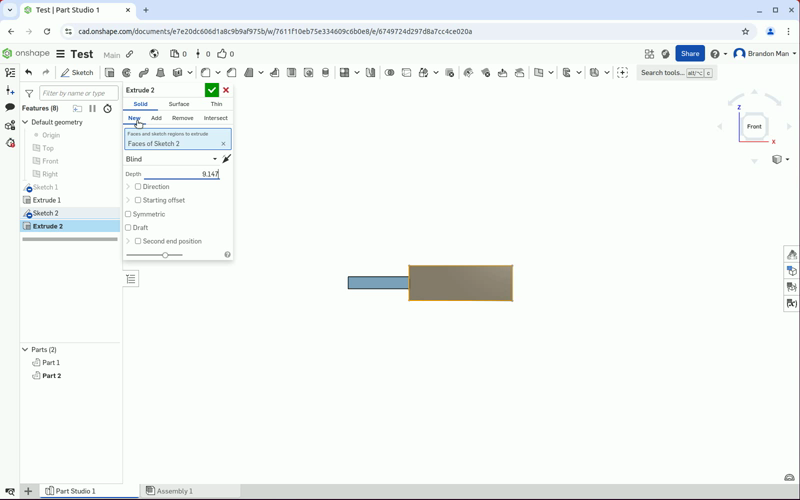
key(enter)
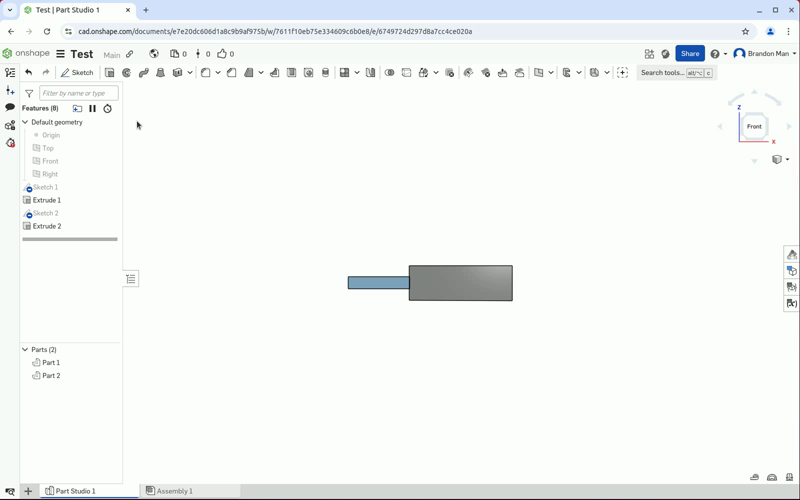
key(shift+h)
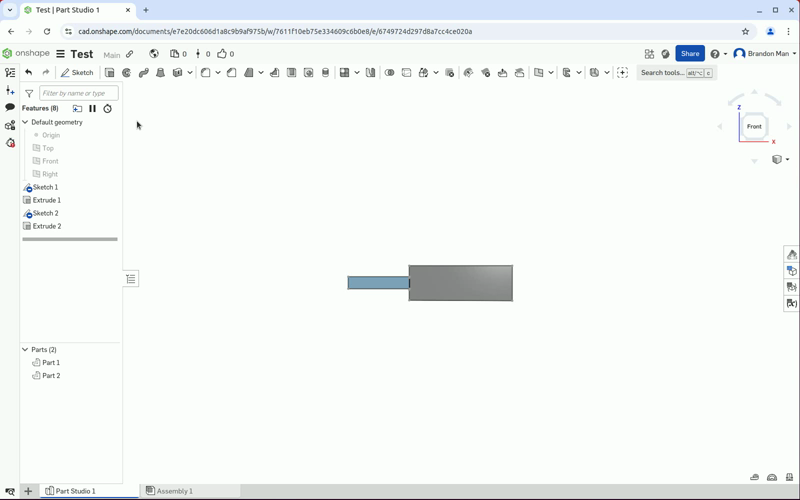
key(shift+h)
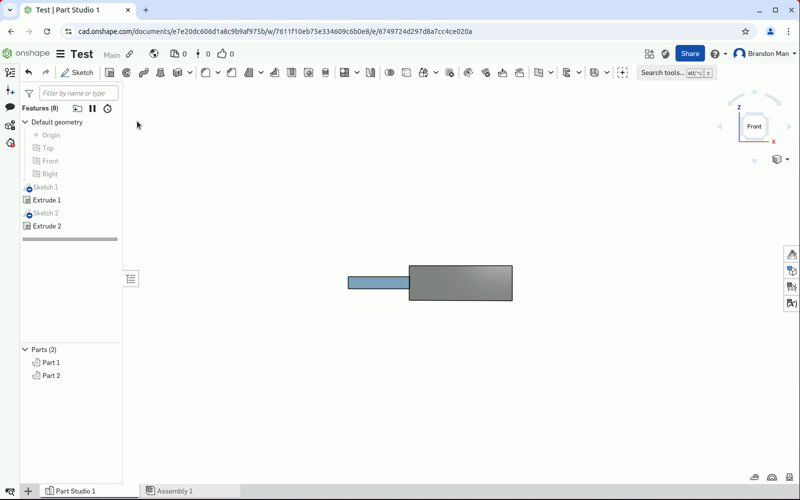
mouse_move(73, 189)
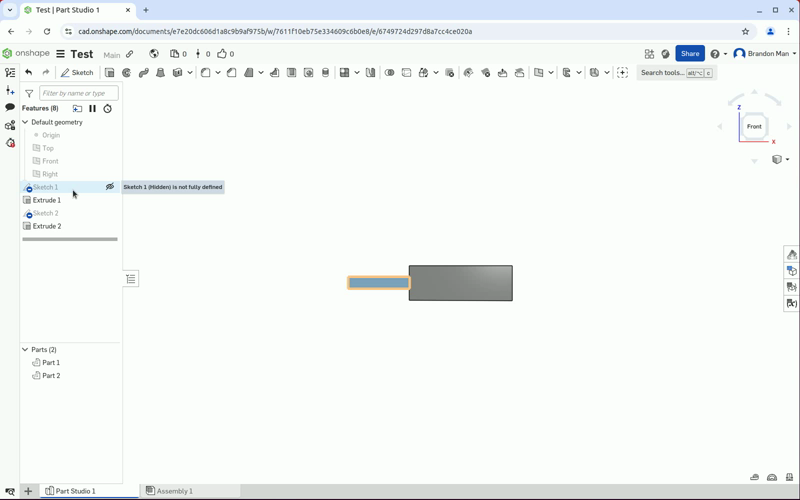
click(73, 189)
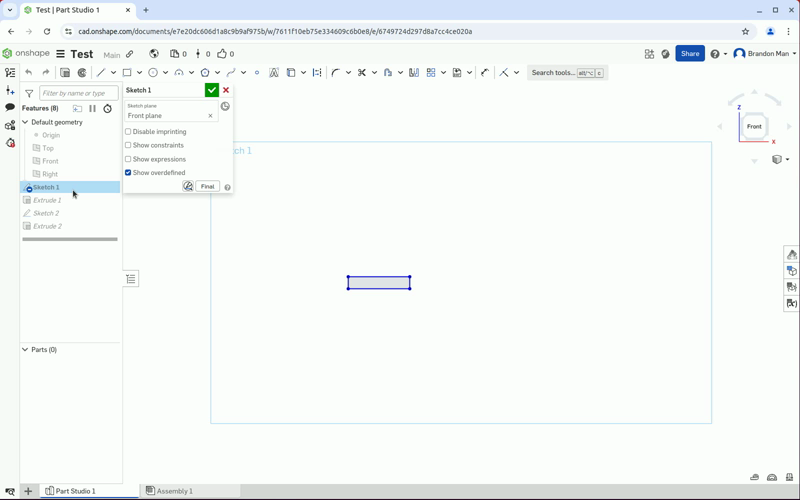
mouse_move(229, 92)
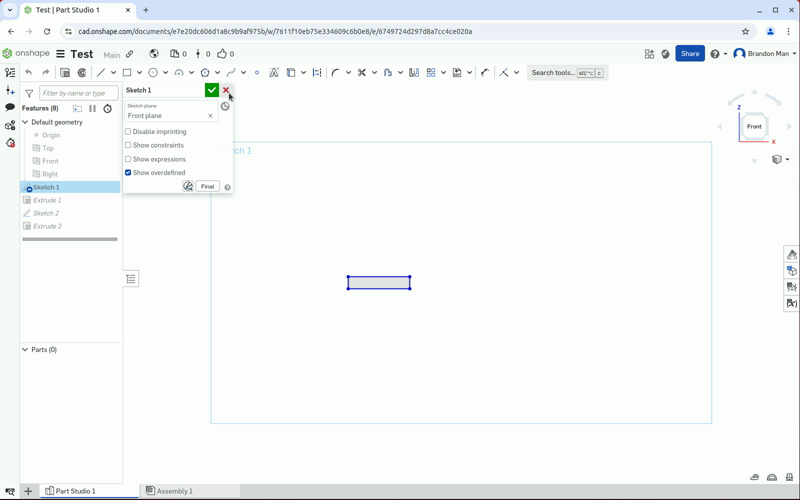
click(229, 92)
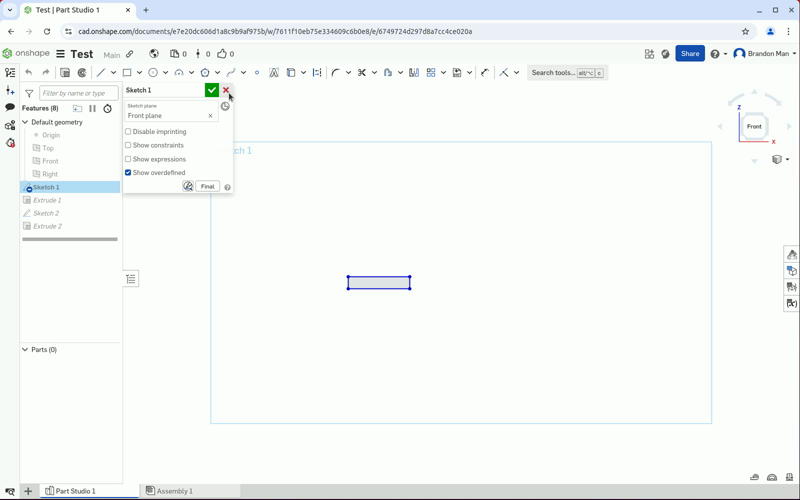
key(shift+s)
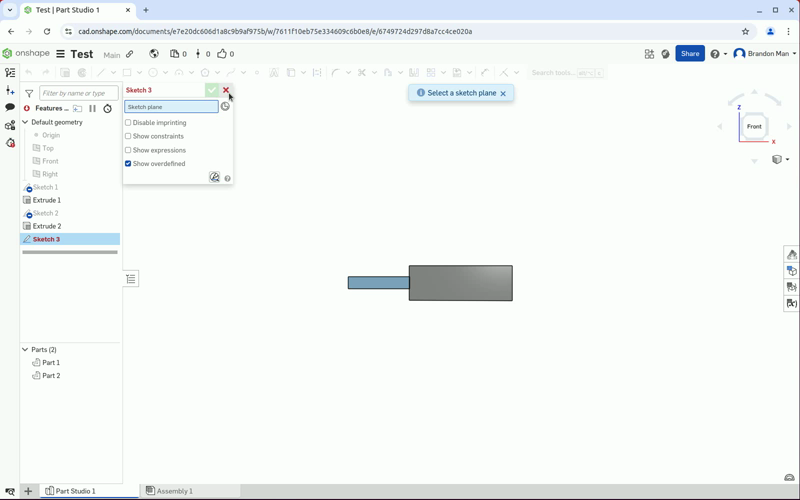
mouse_move(73, 163)
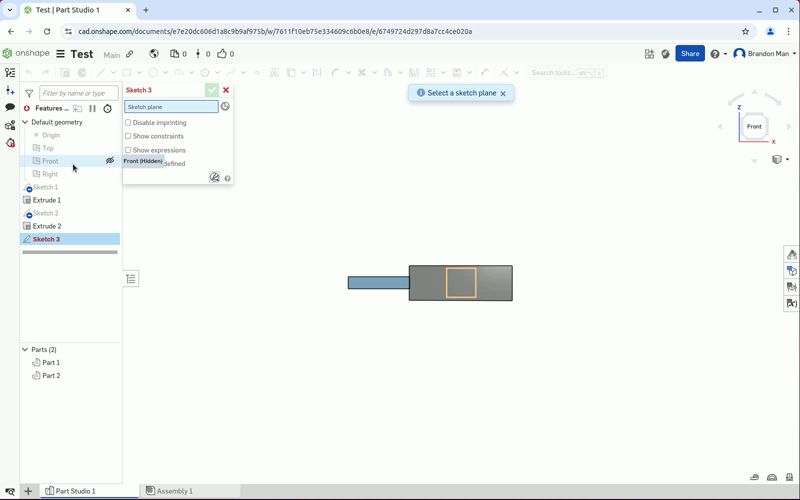
click(73, 163)
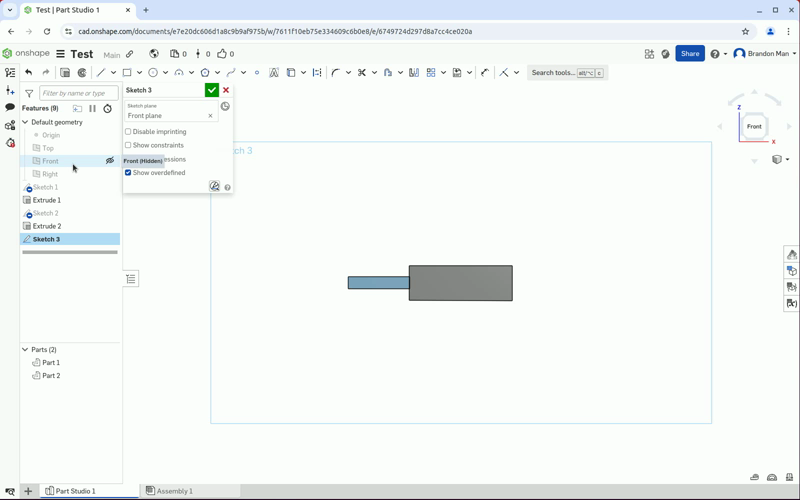
mouse_move(73, 352)
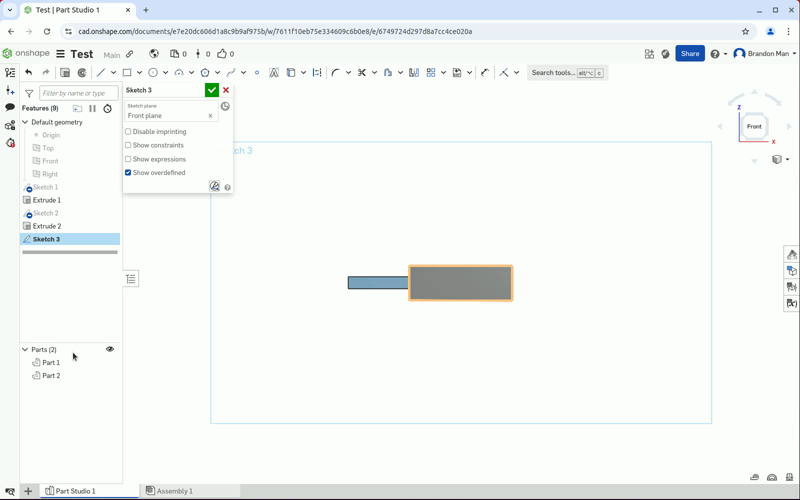
key(y)
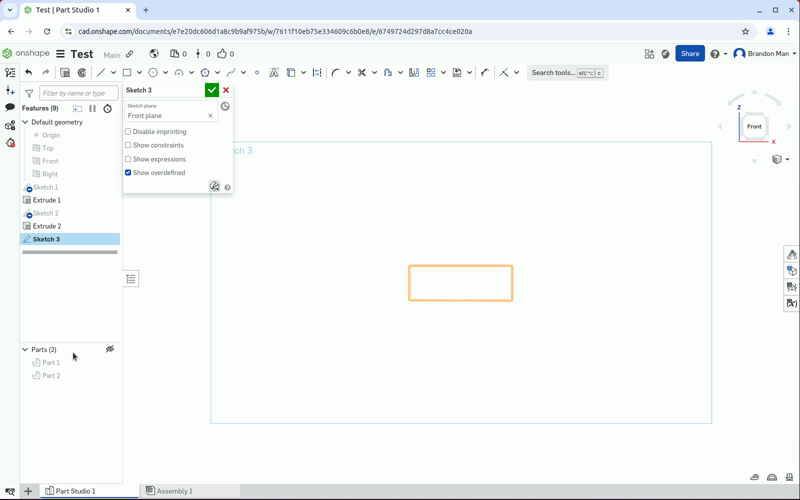
key(l)
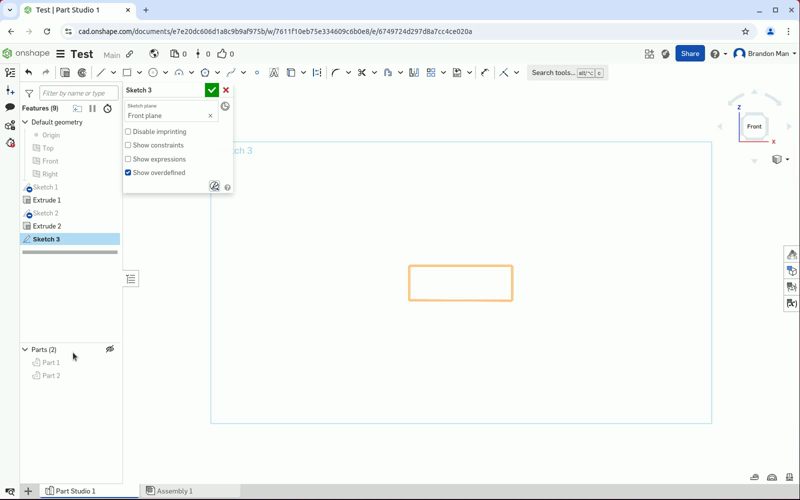
key_down(shift)
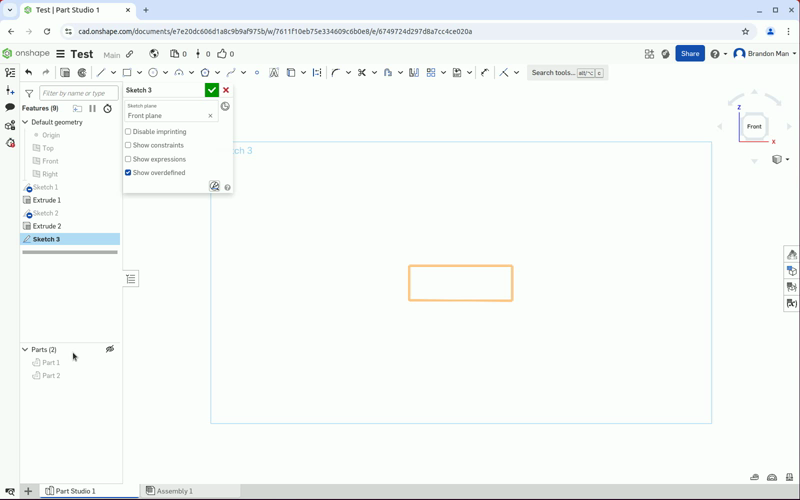
mouse_move(484, 357)
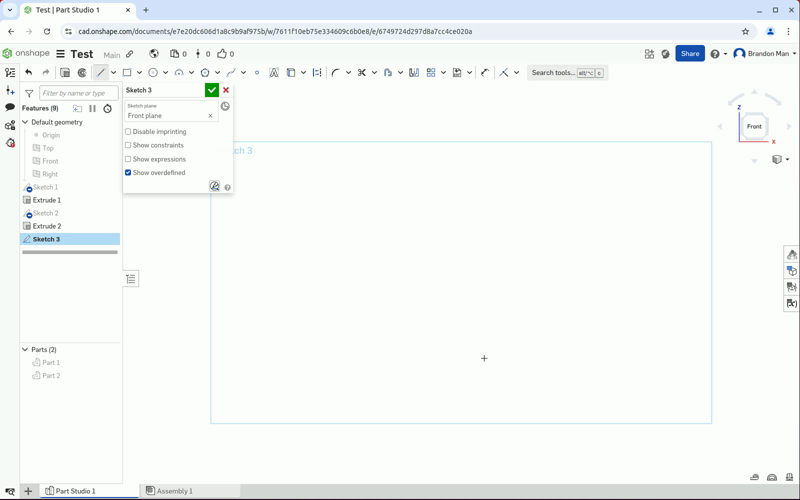
click(484, 357)
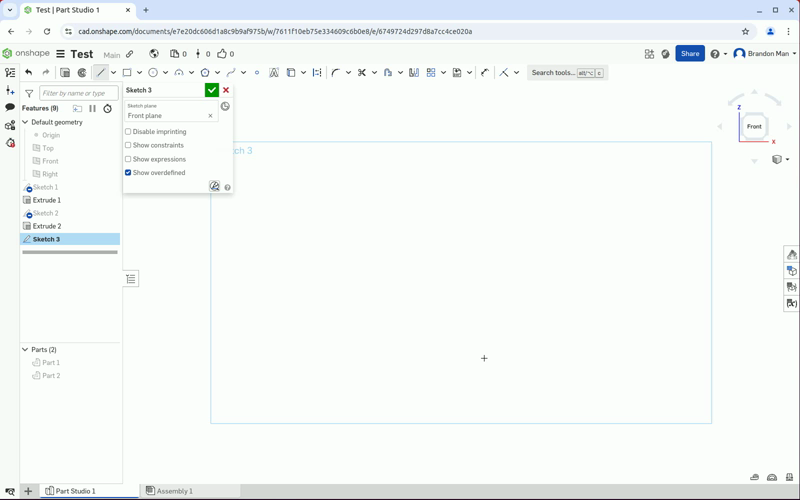
key_up(shift)
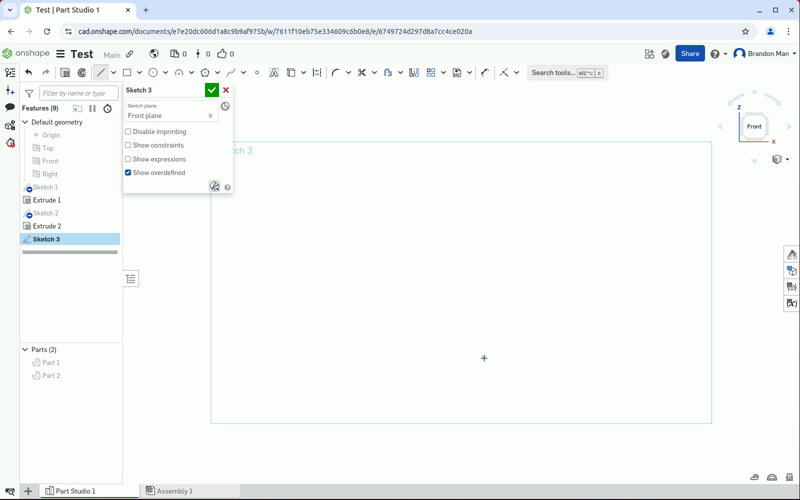
key_down(shift)
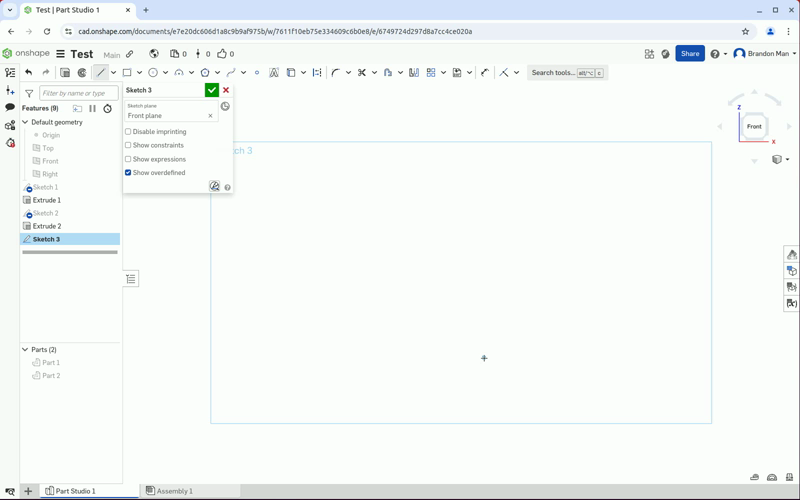
mouse_move(514, 357)
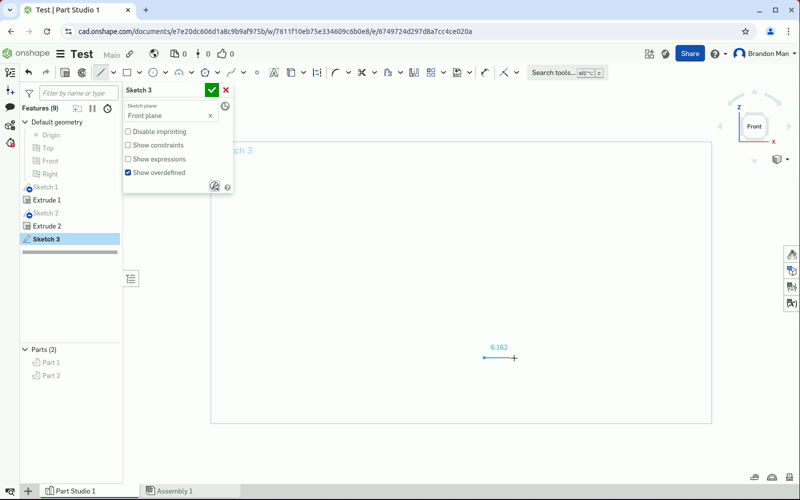
mouse_move(502, 357)
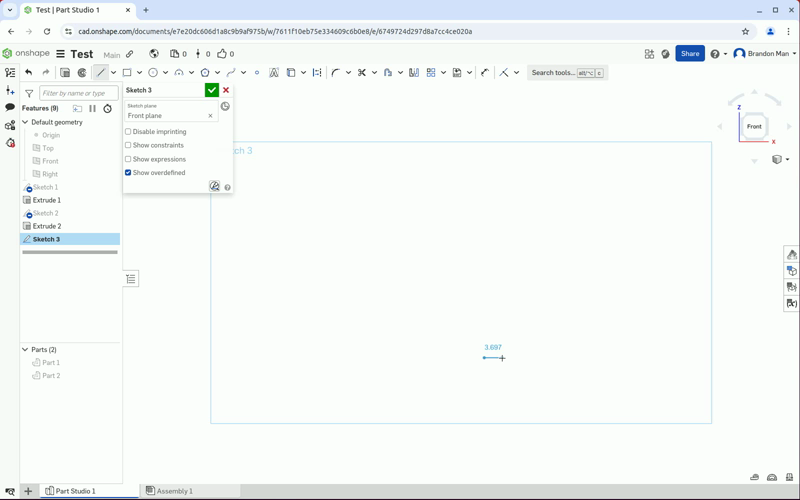
click(502, 357)
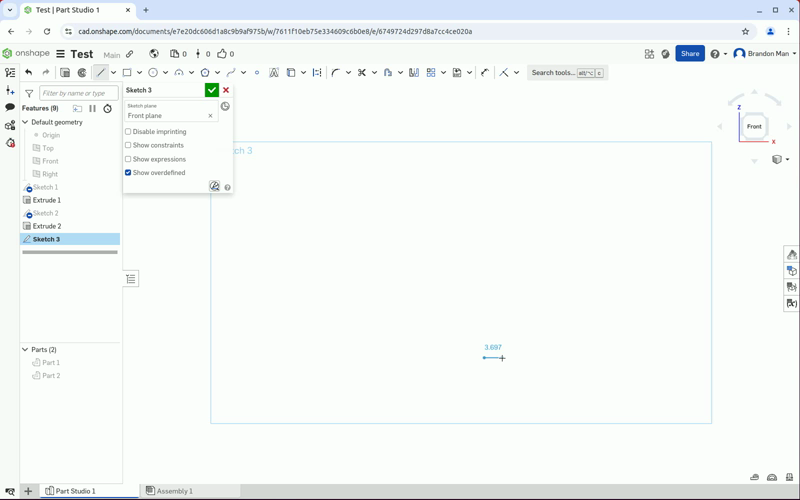
key_up(shift)
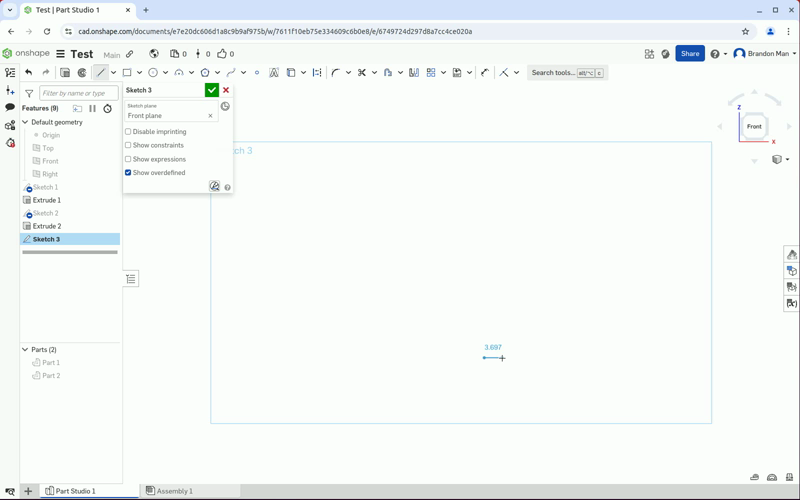
key_down(shift)
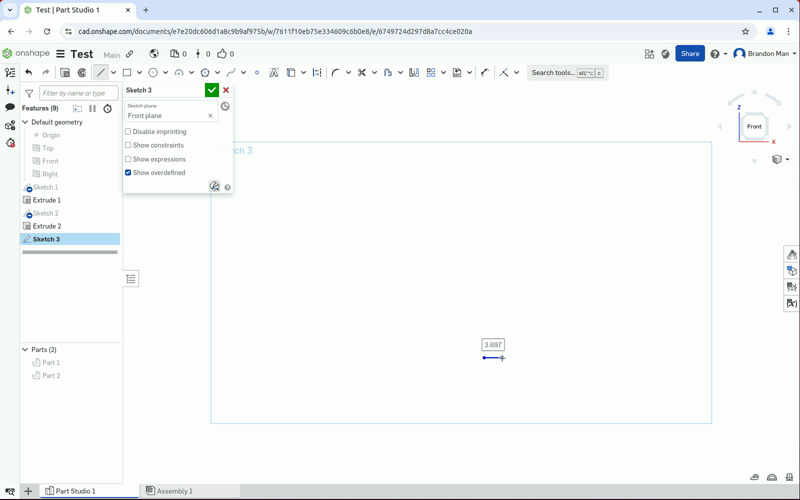
mouse_move(532, 357)
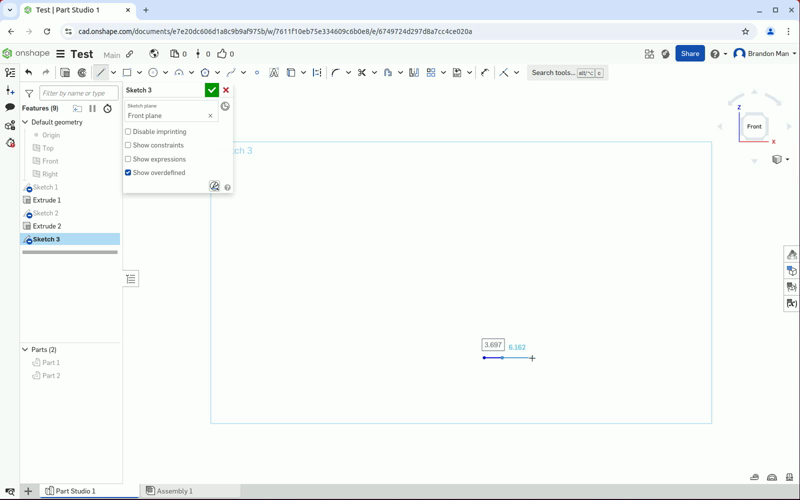
mouse_move(502, 298)
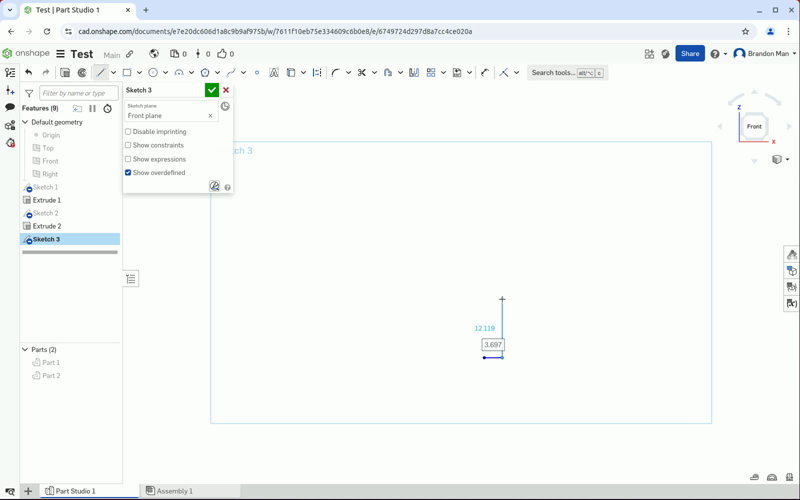
click(502, 298)
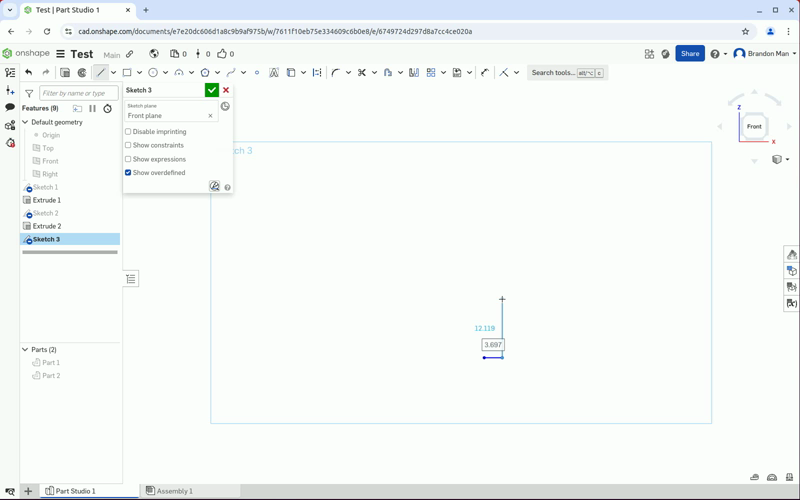
key_up(shift)
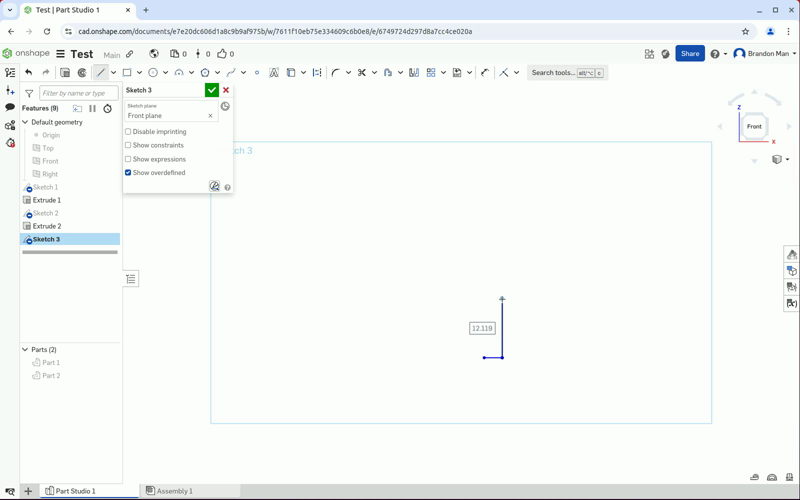
key_down(shift)
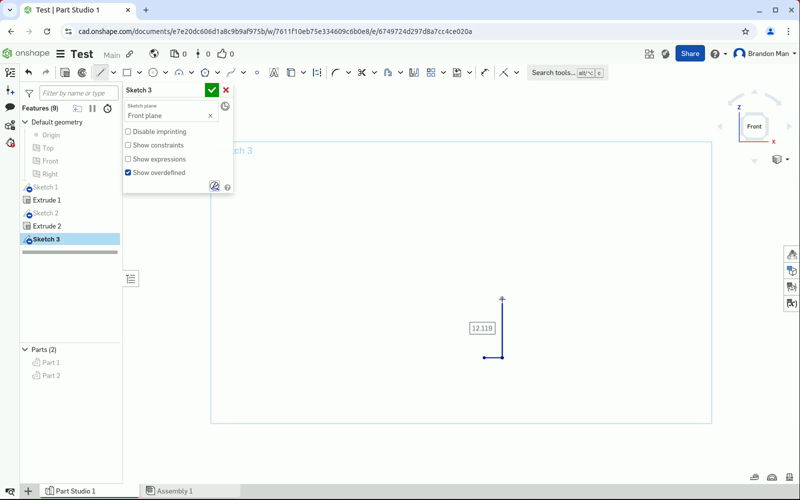
mouse_move(532, 298)
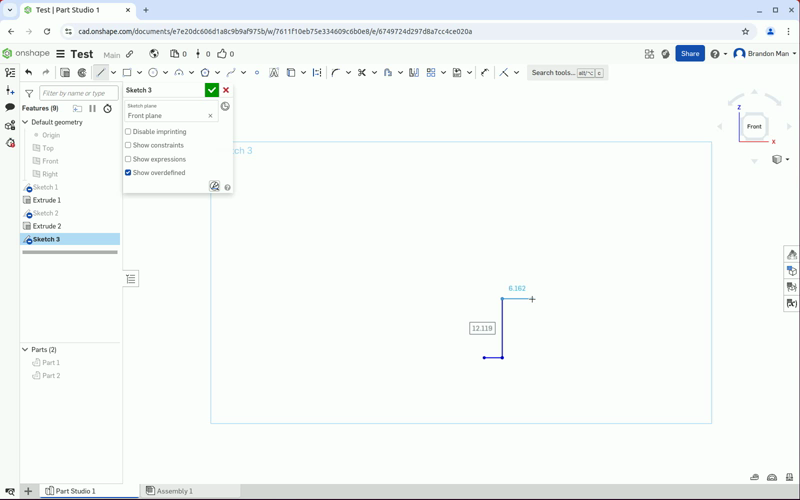
mouse_move(484, 298)
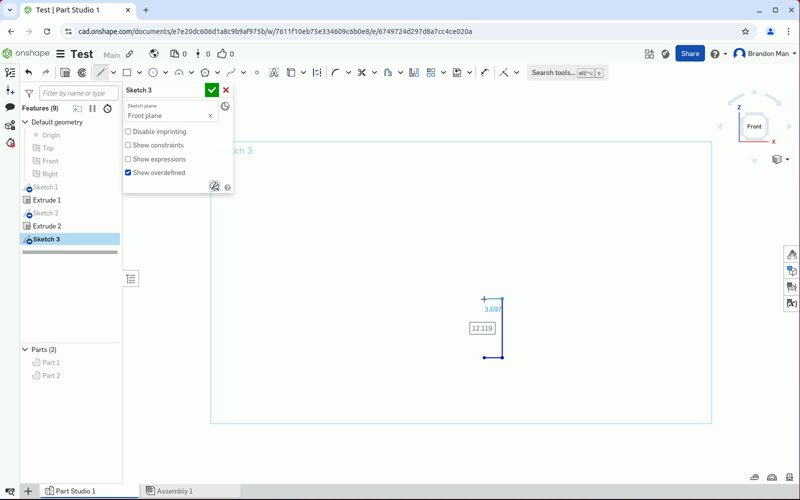
click(484, 298)
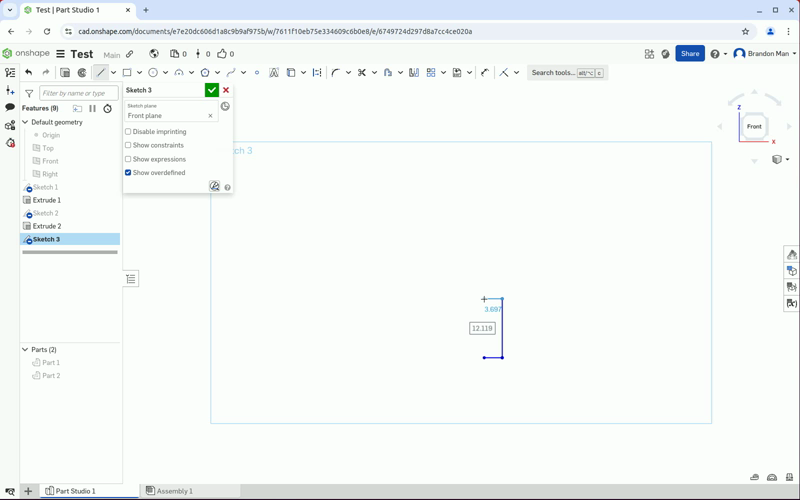
key_up(shift)
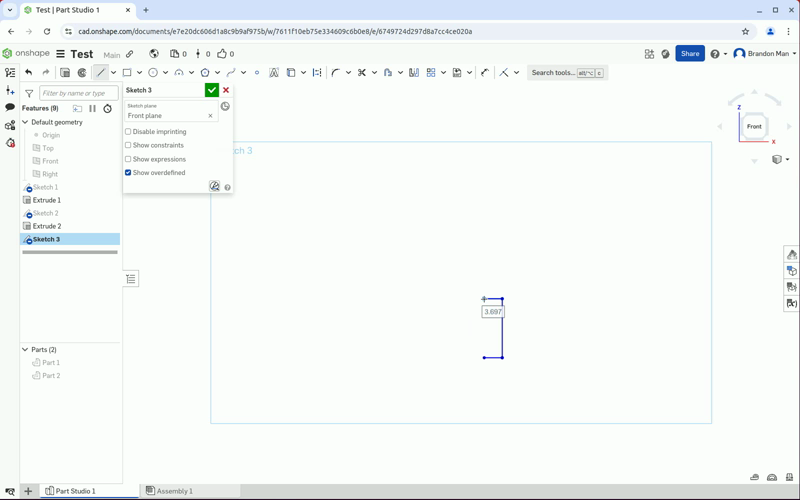
mouse_move(514, 298)
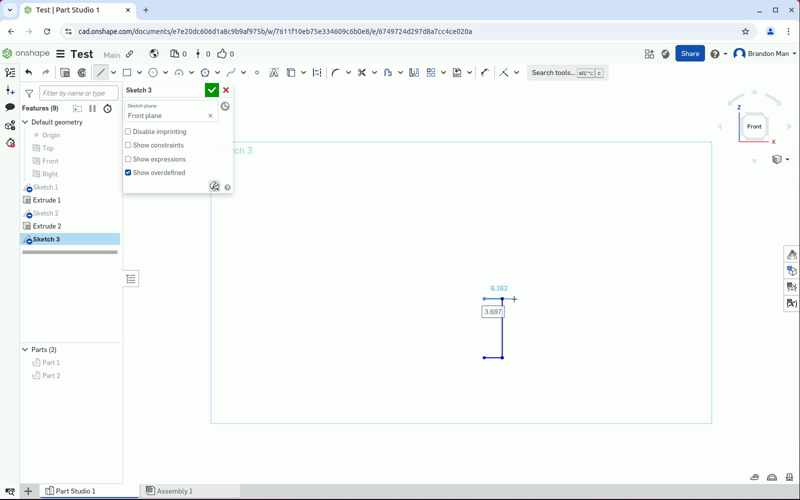
key_down(shift)
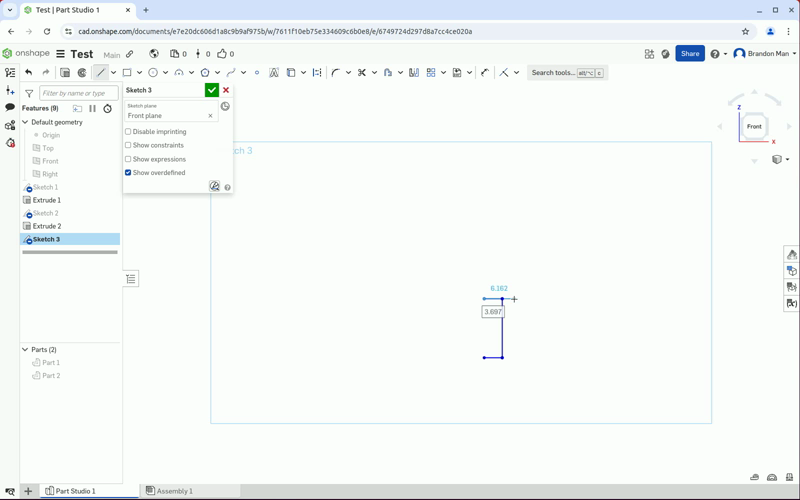
mouse_move(484, 357)
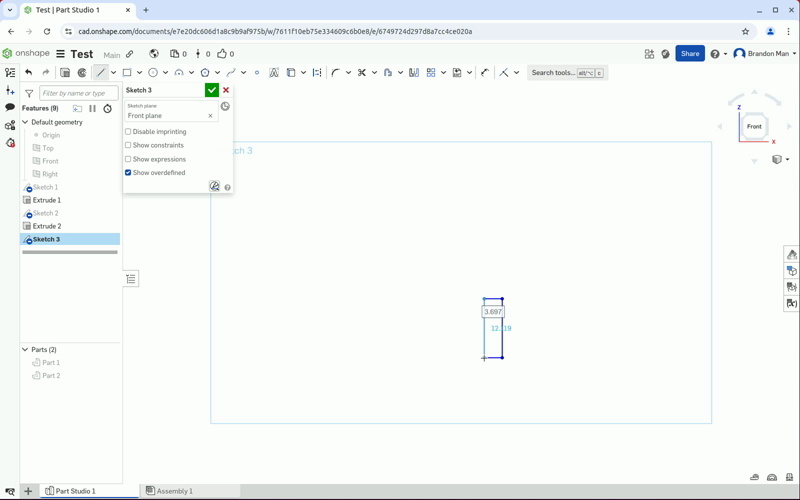
key_up(shift)
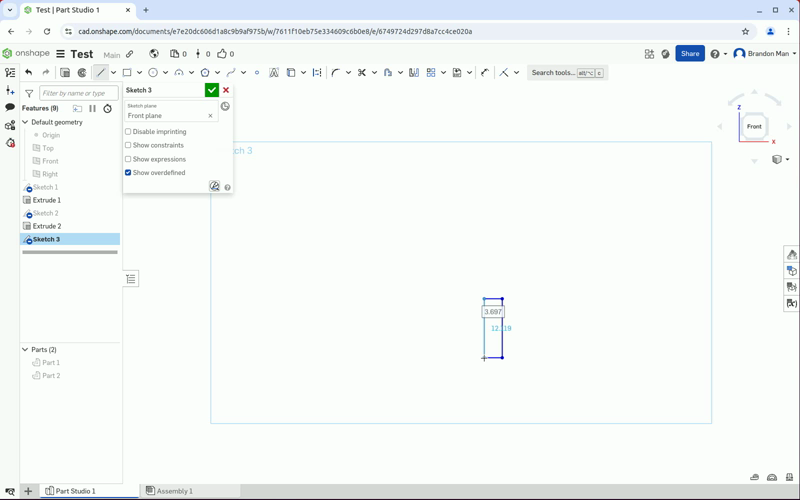
click(484, 357)
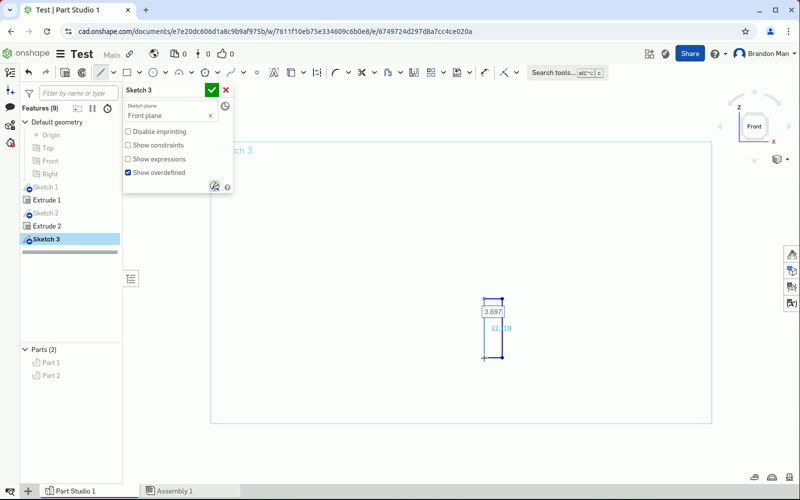
key(esc)
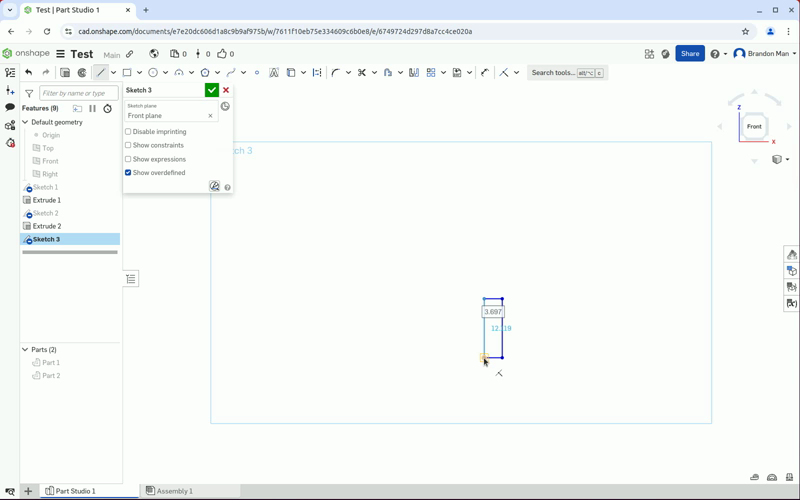
mouse_move(495, 335)
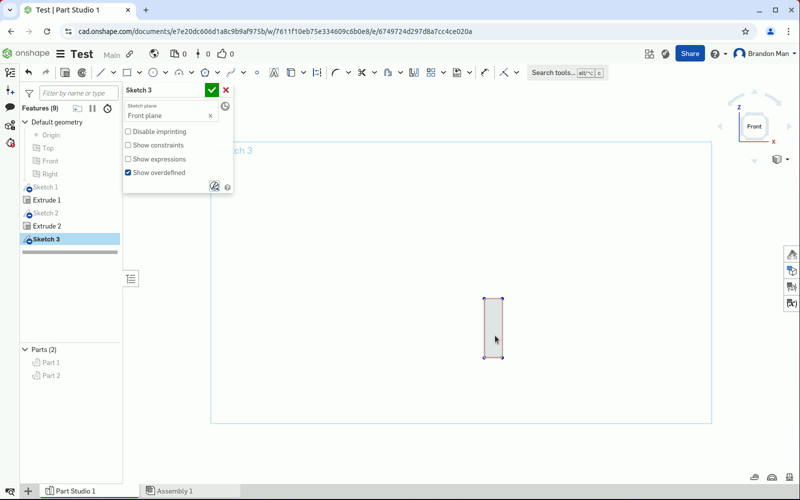
scroll(6)
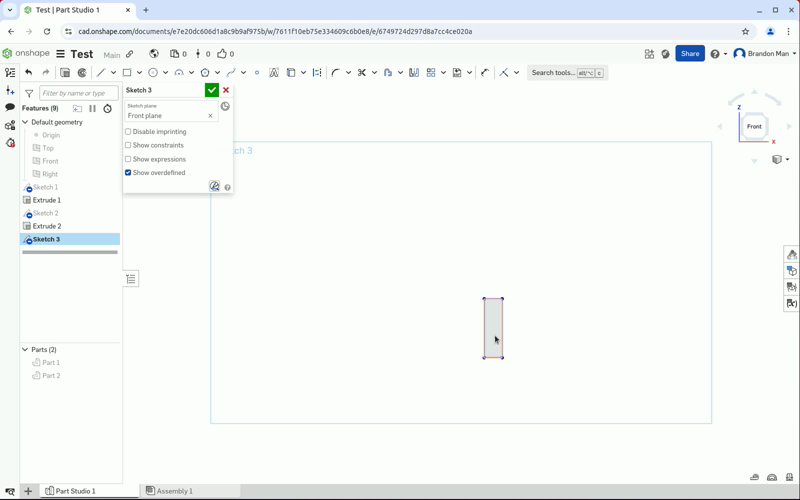
scroll(6)
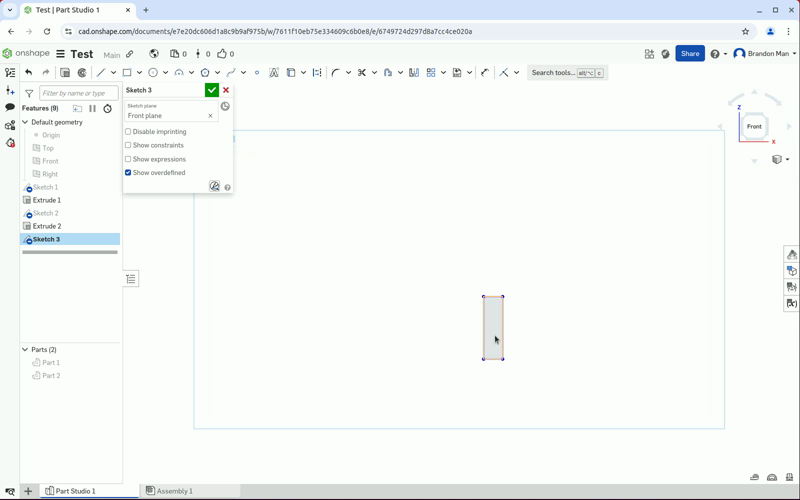
scroll(6)
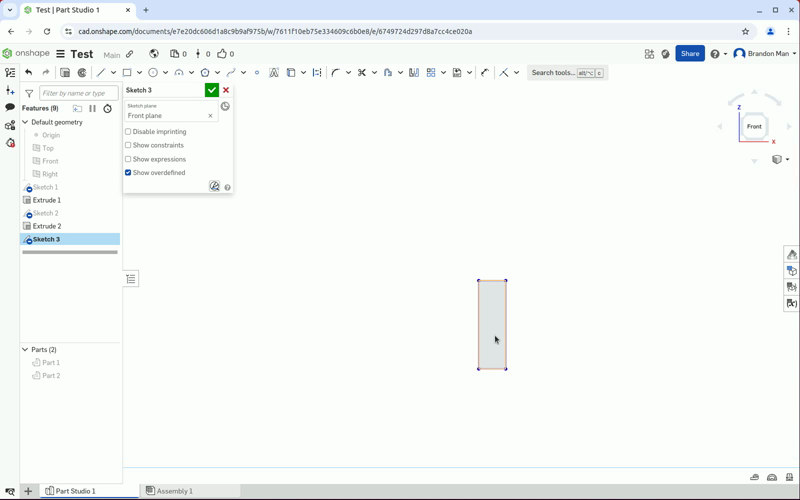
scroll(6)
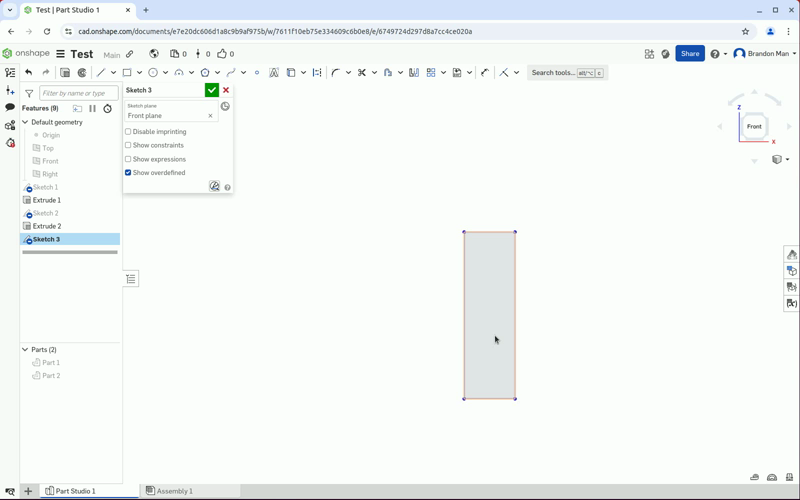
scroll(6)
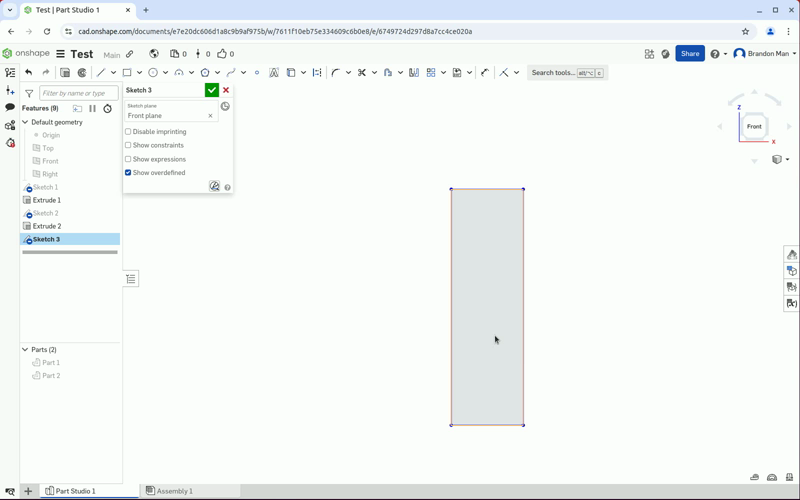
scroll(6)
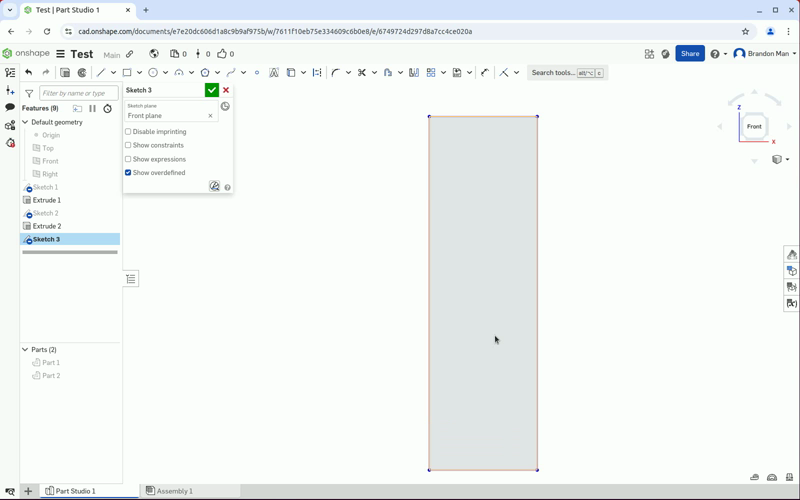
scroll(6)
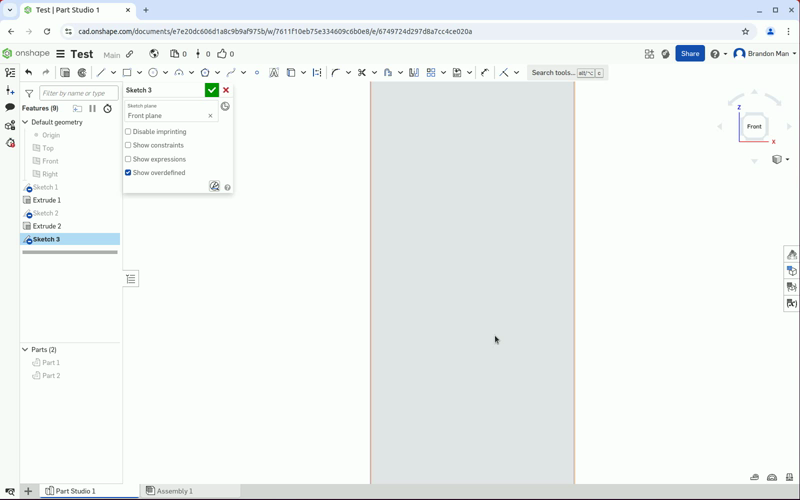
click(495, 335)
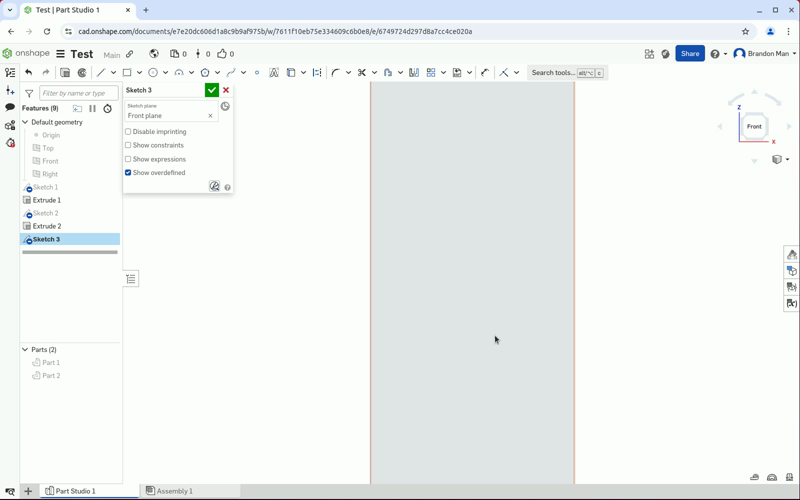
scroll(-6)
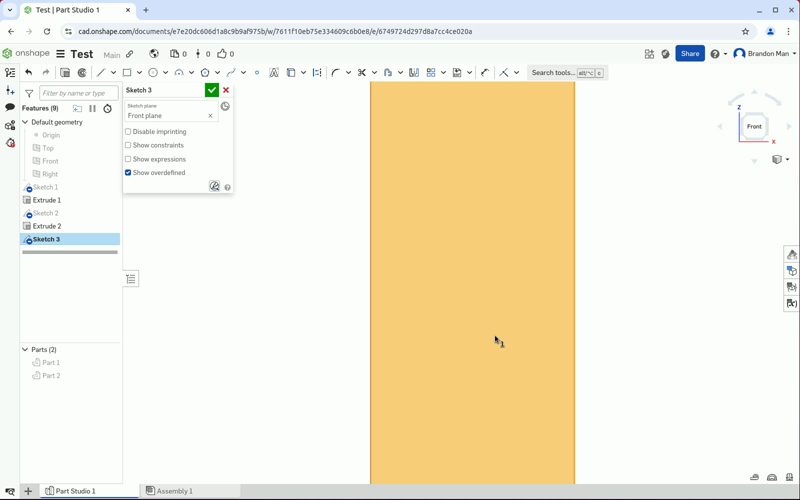
scroll(-6)
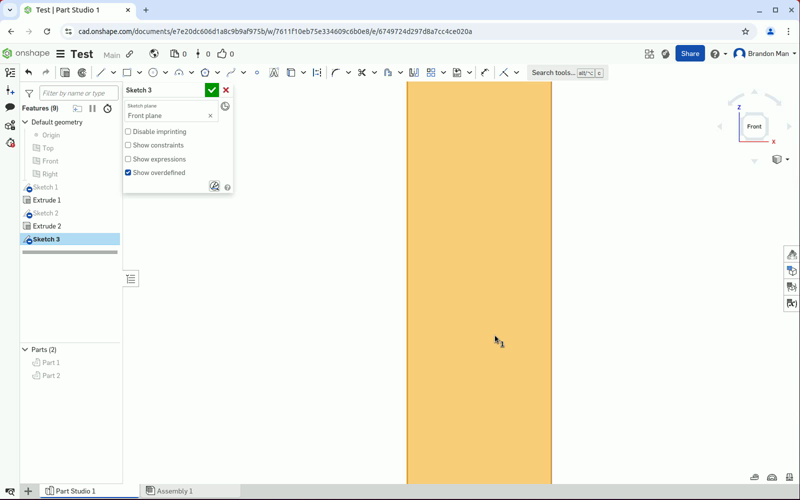
scroll(-6)
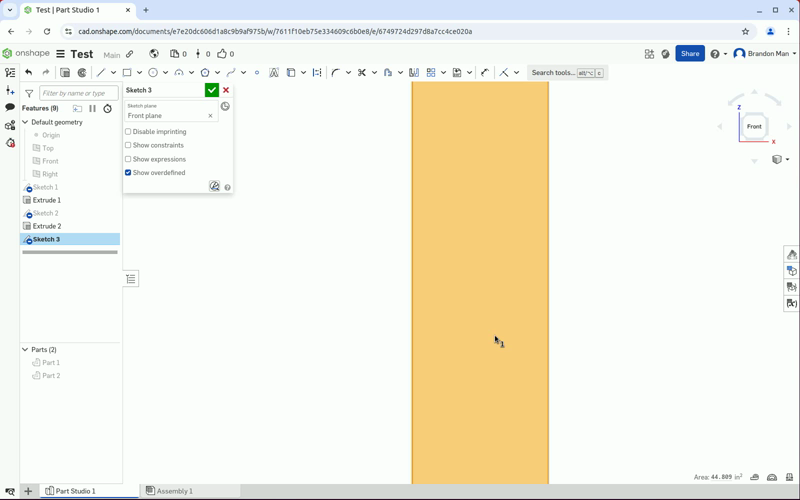
scroll(-6)
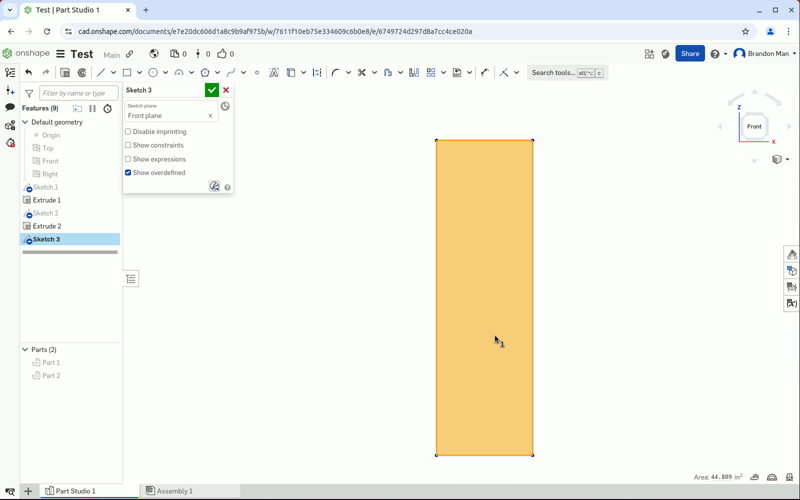
scroll(-6)
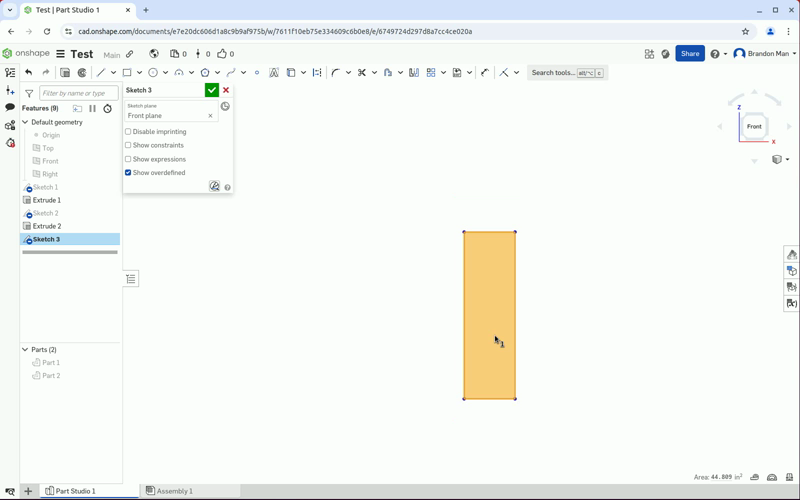
scroll(-6)
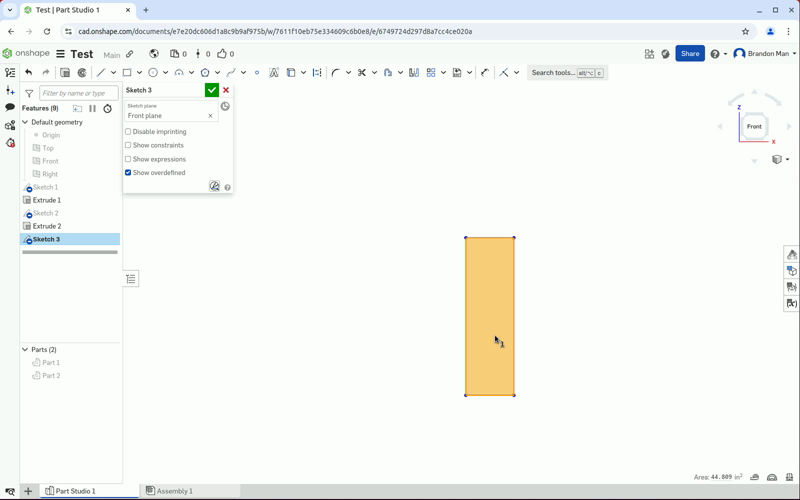
scroll(-6)
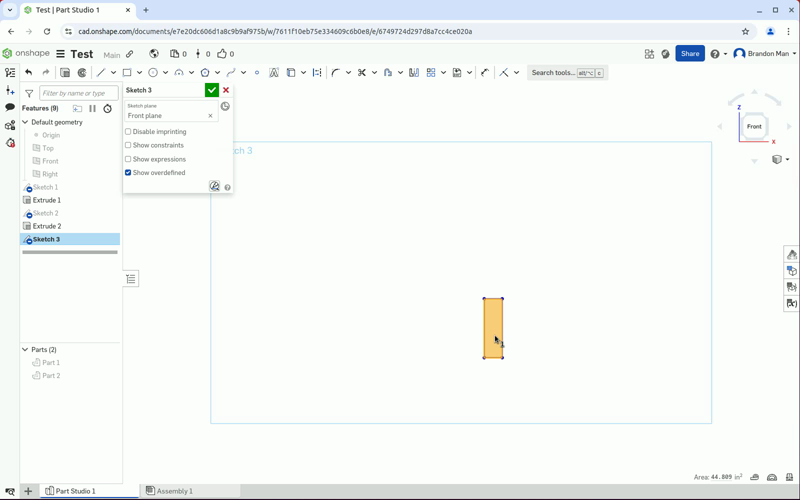
mouse_move(73, 352)
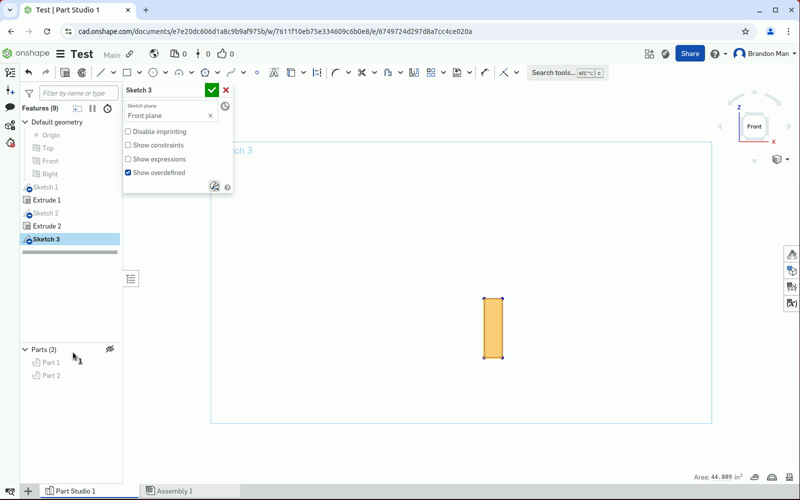
key(shift+y)
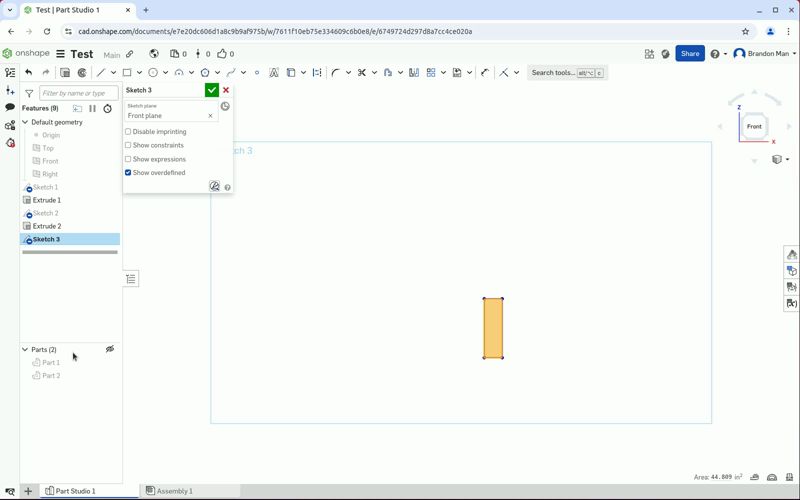
key(shift+e)
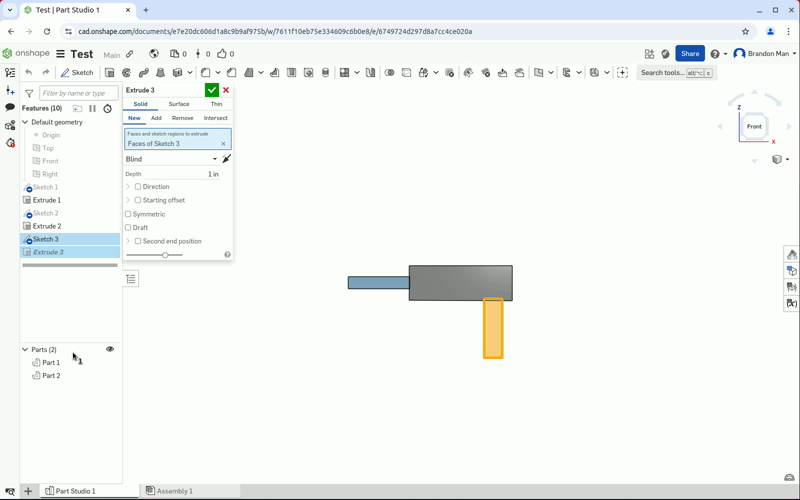
mouse_move(143, 106)
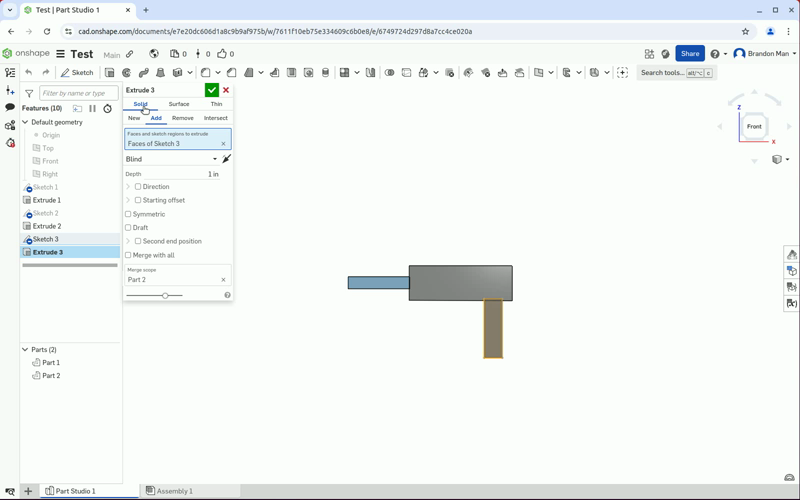
click(143, 106)
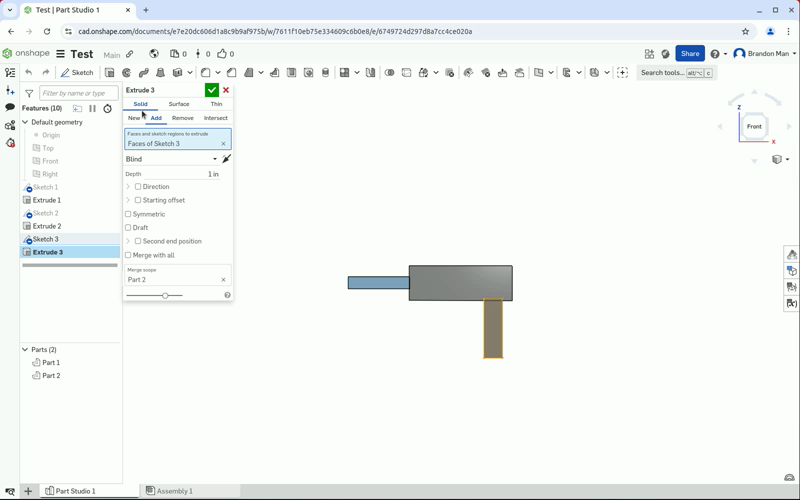
mouse_move(137, 120)
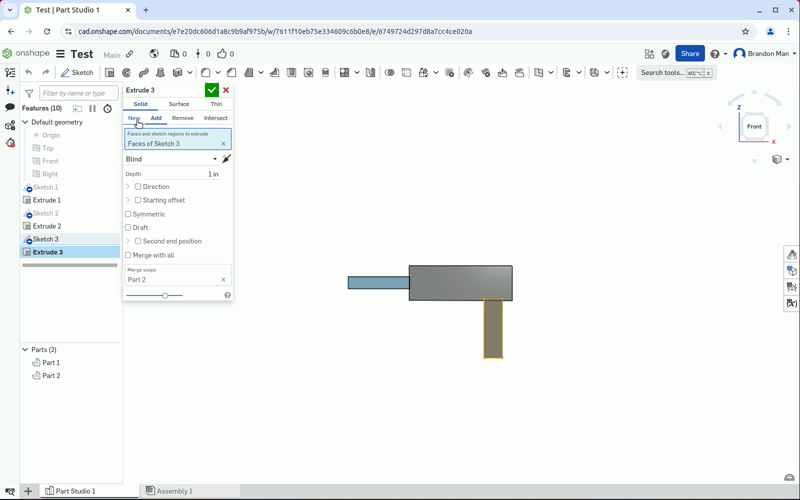
click(137, 120)
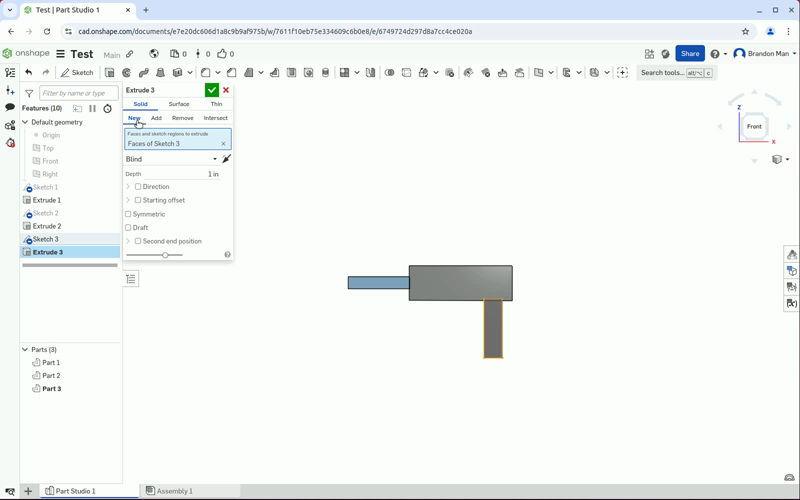
key(tab, 4)
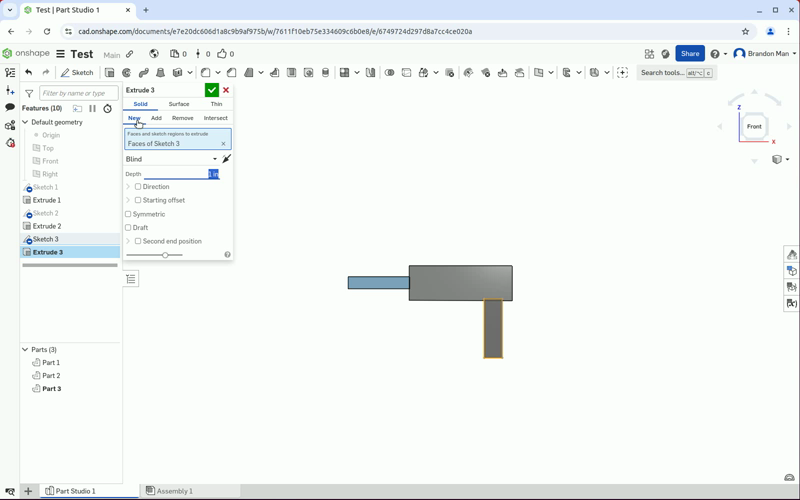
text(9.147)
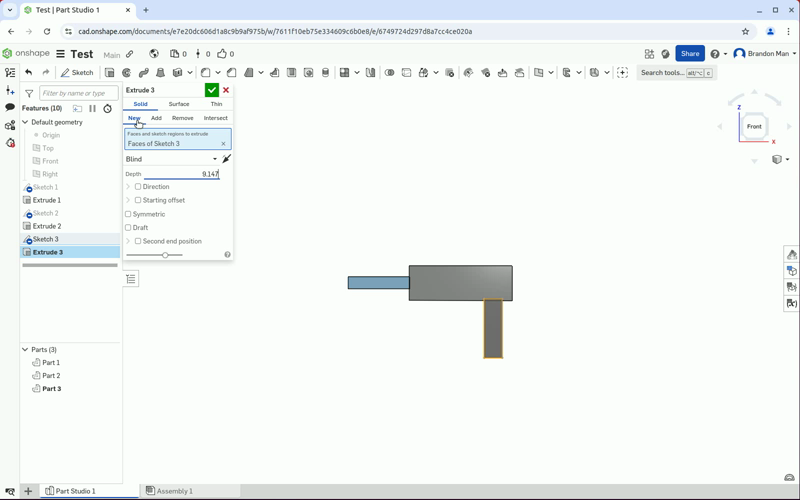
key(enter)
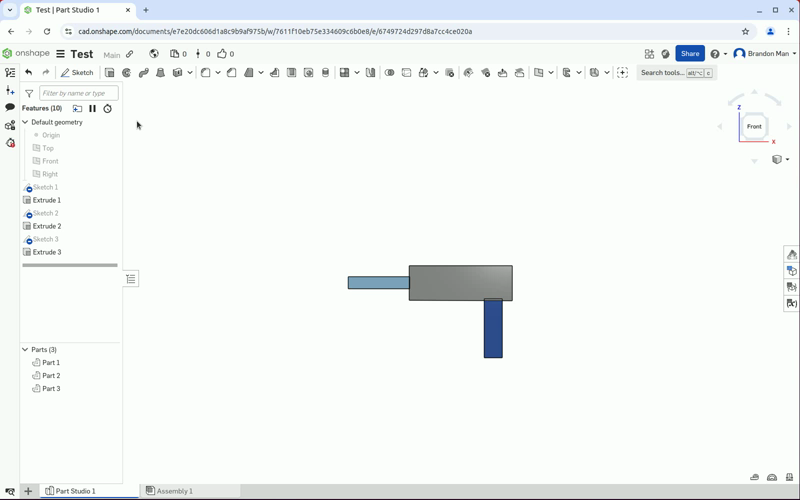
key(shift+h)
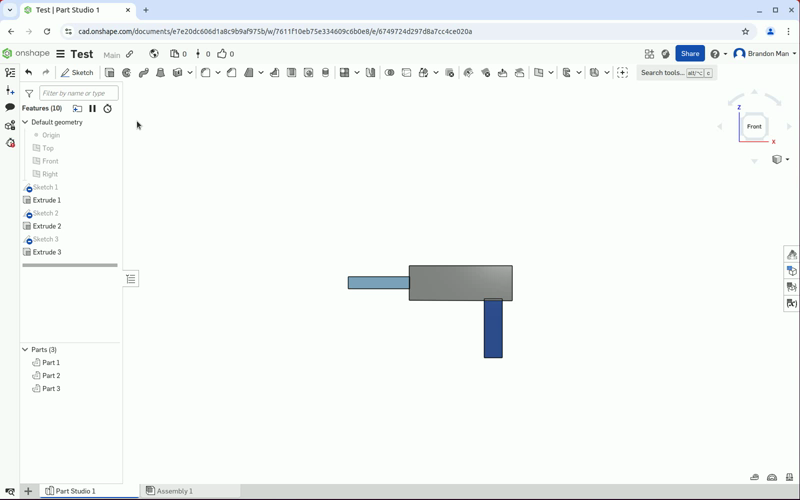
key(shift+h)
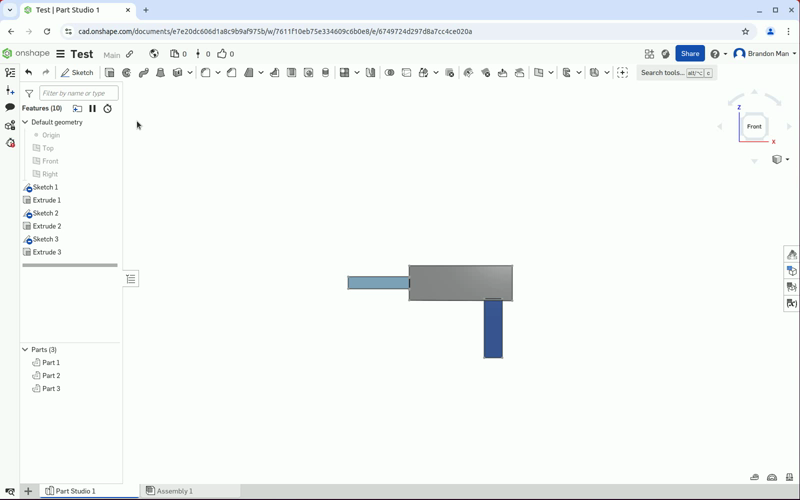
key(shift+7)
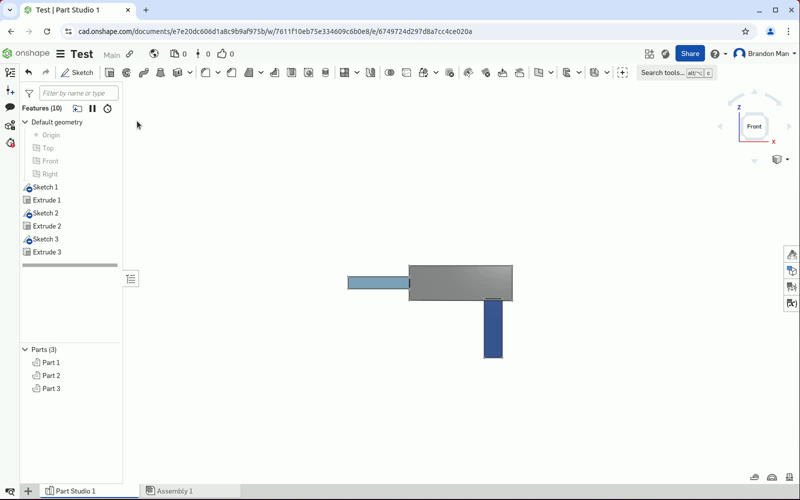
key(left, 2)
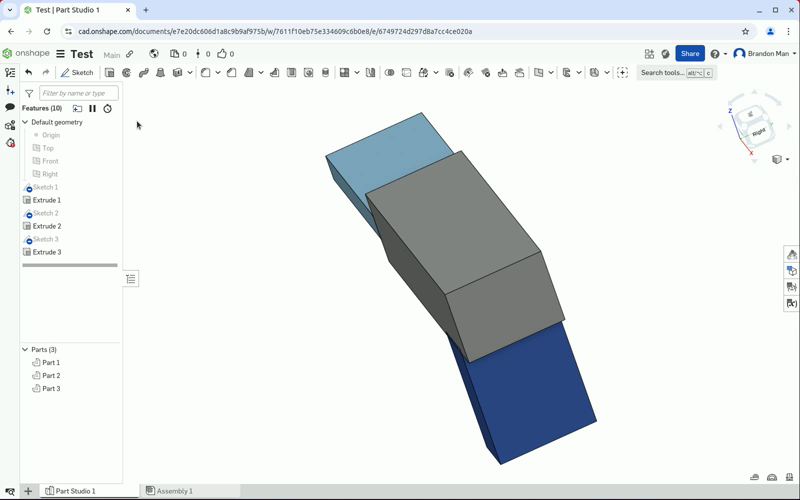
key(down, 2)
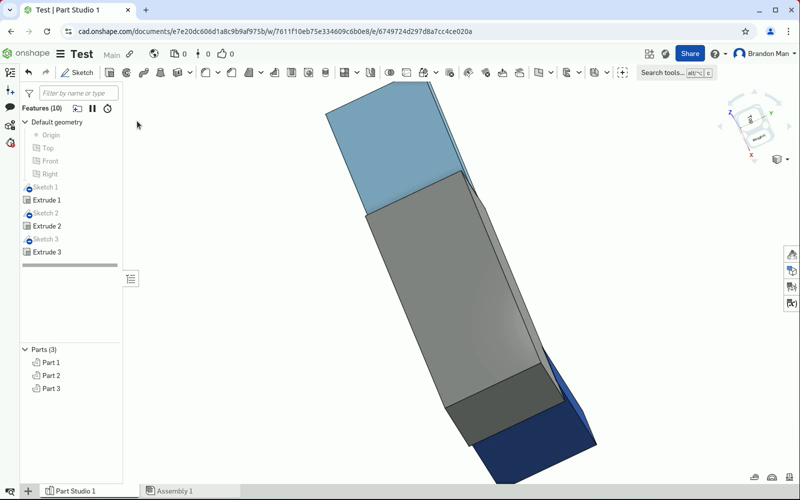
key(up, 2)
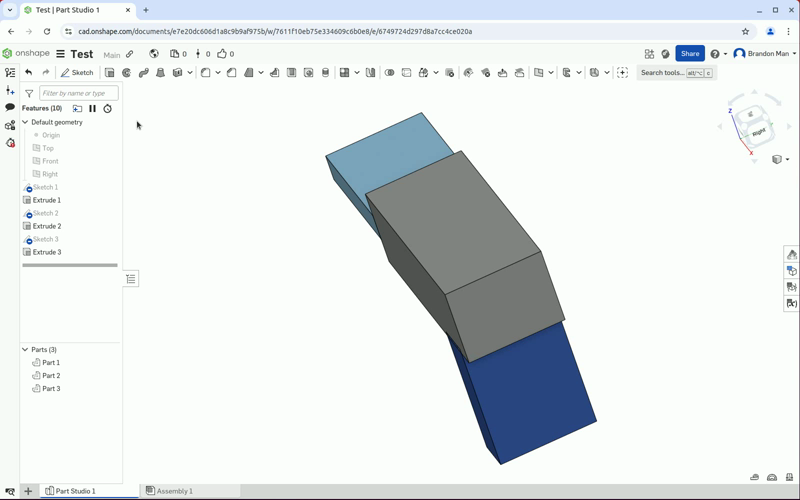
key(right, 2)
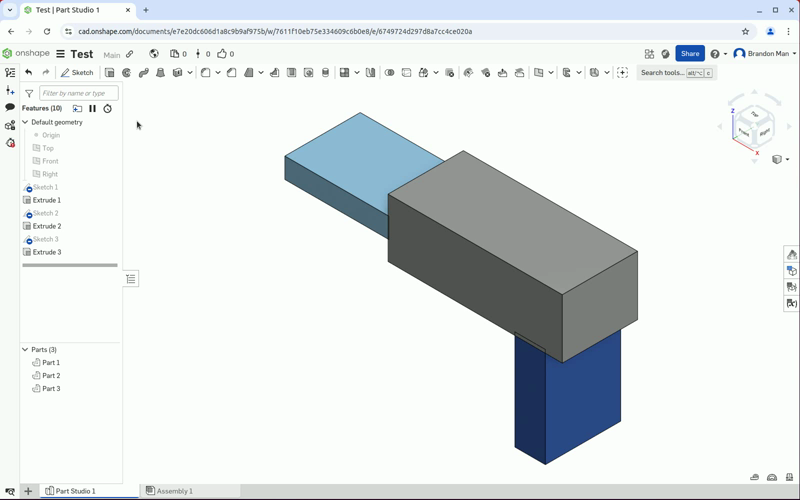
mouse_move(73, 189)
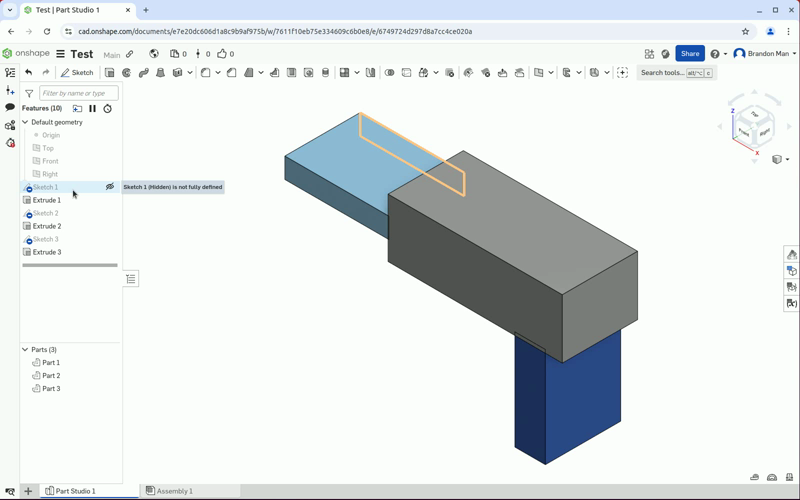
click(73, 189)